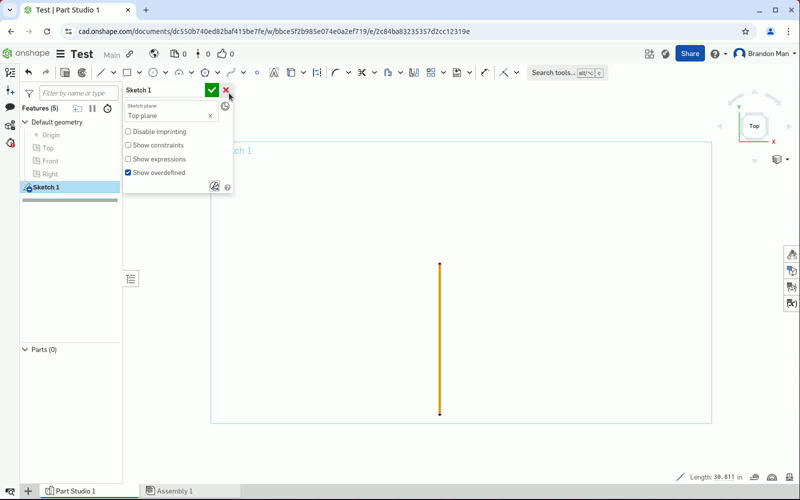
key(shift+h)
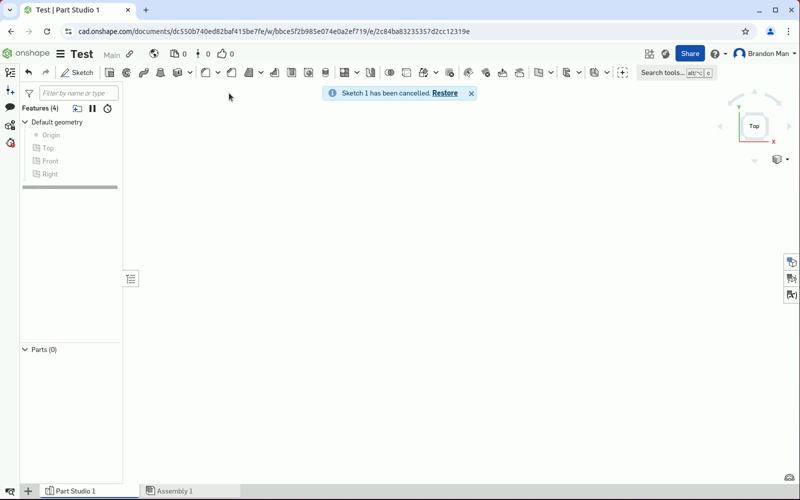
mouse_move(73, 352)
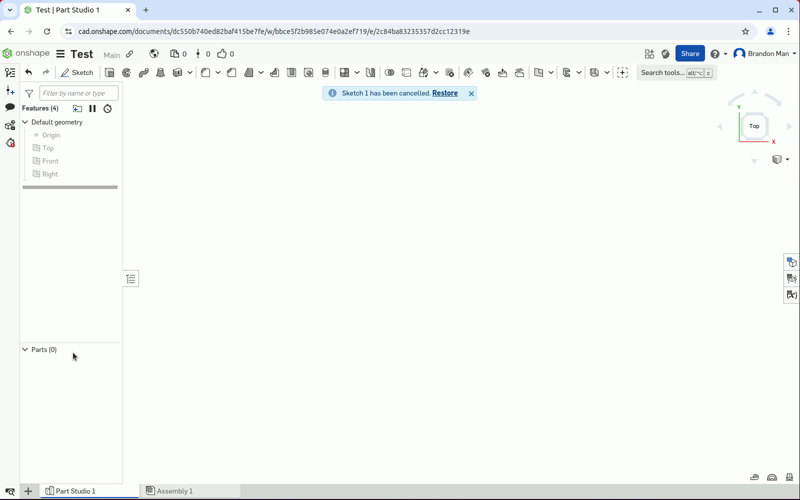
key(y)
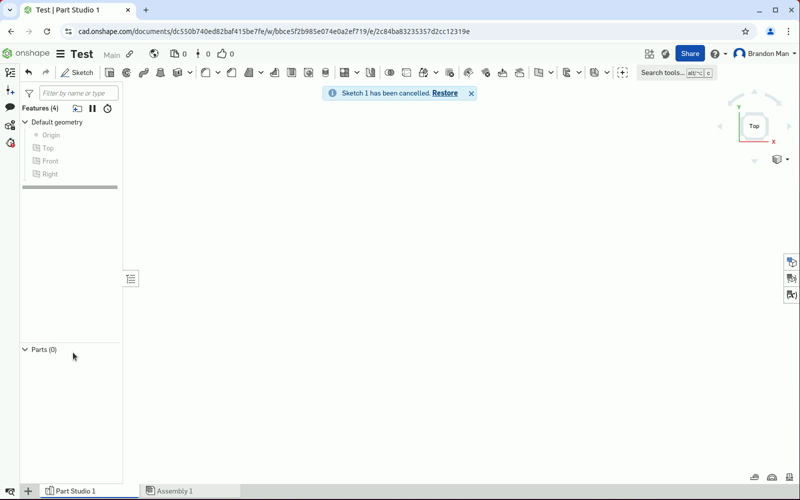
key(shift+p)
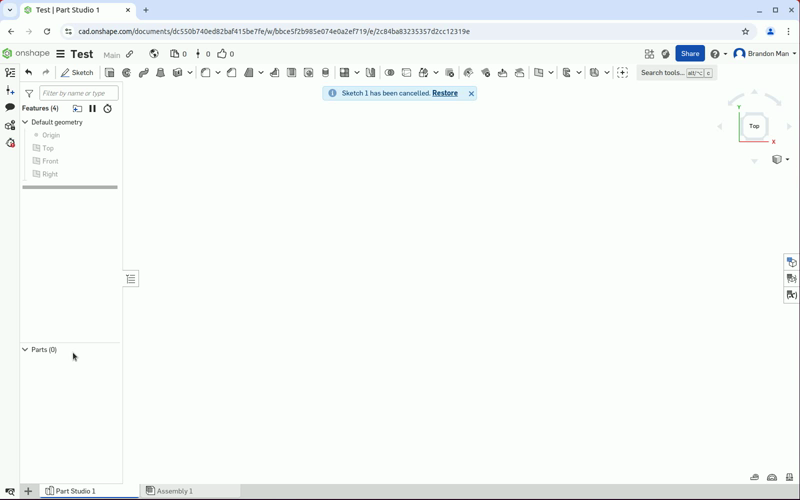
key(space)
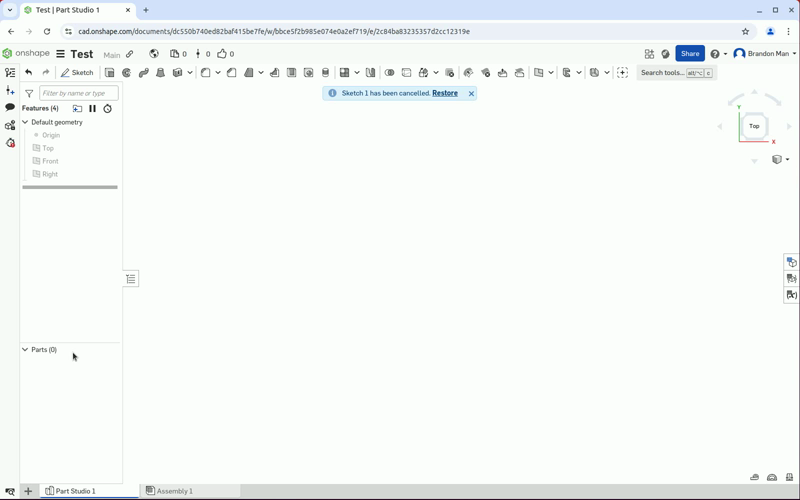
key_down(shift)
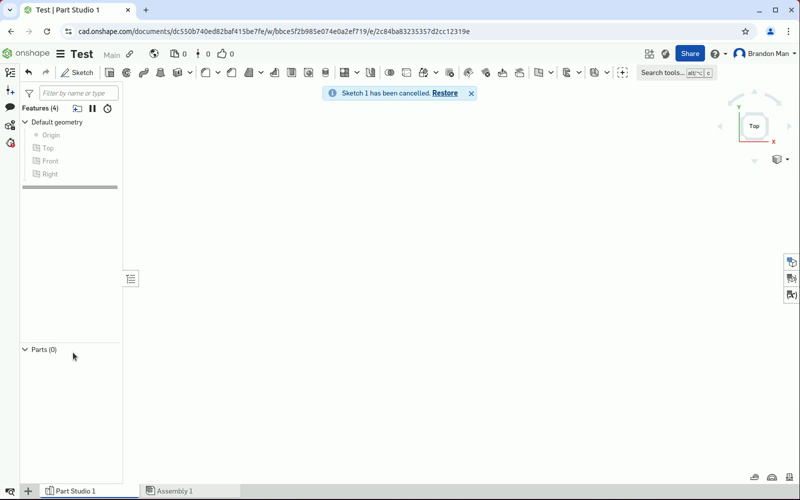
key(up)
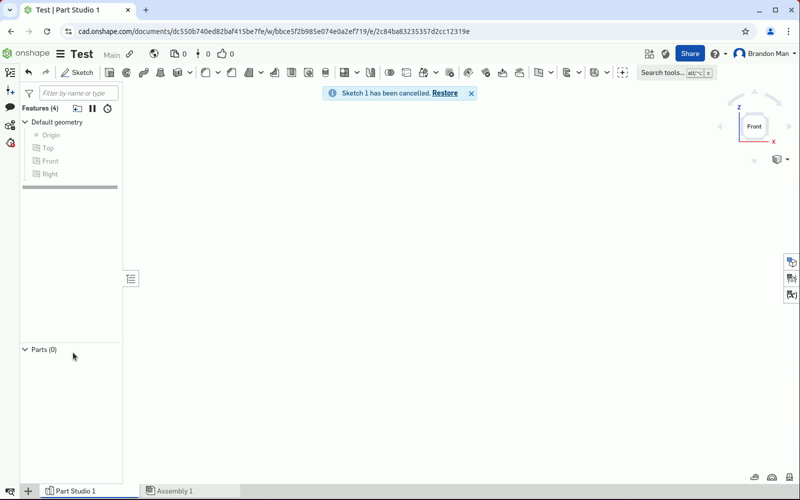
key_up(shift)
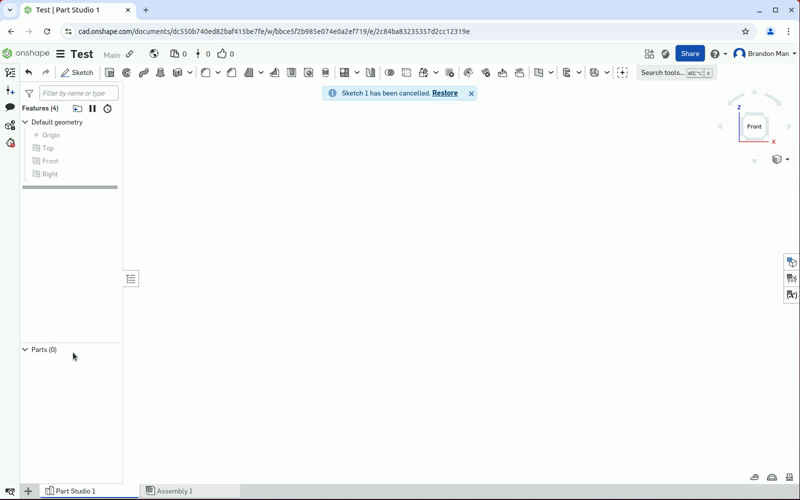
mouse_move(73, 352)
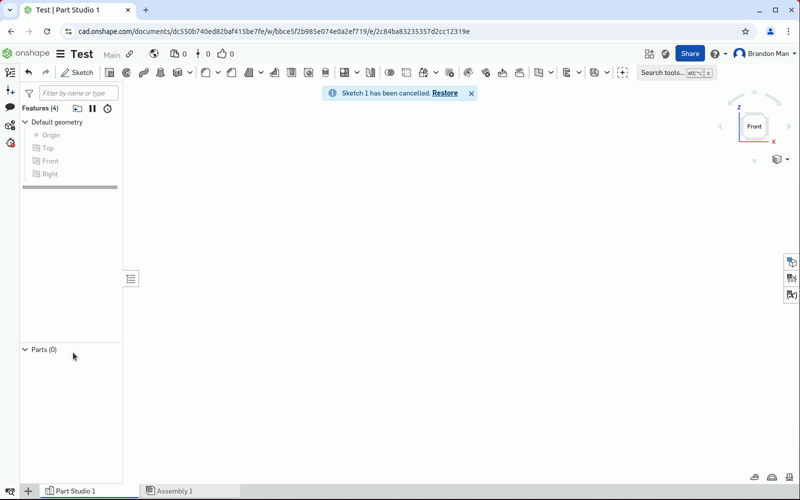
key(shift+y)
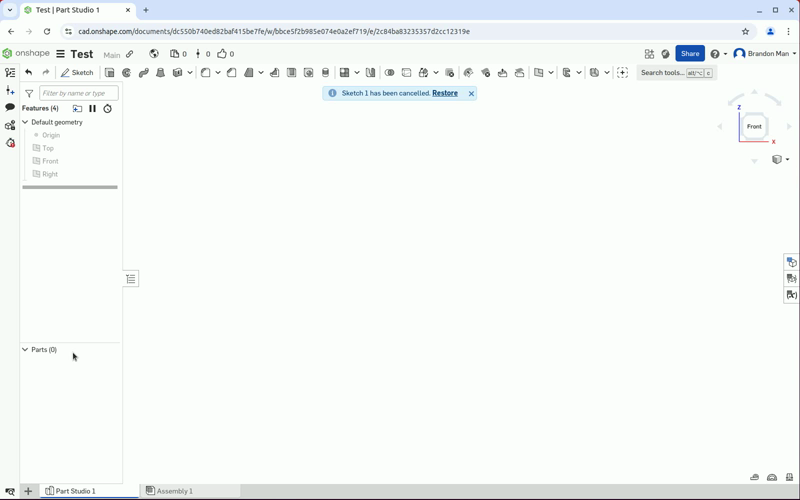
key(shift+s)
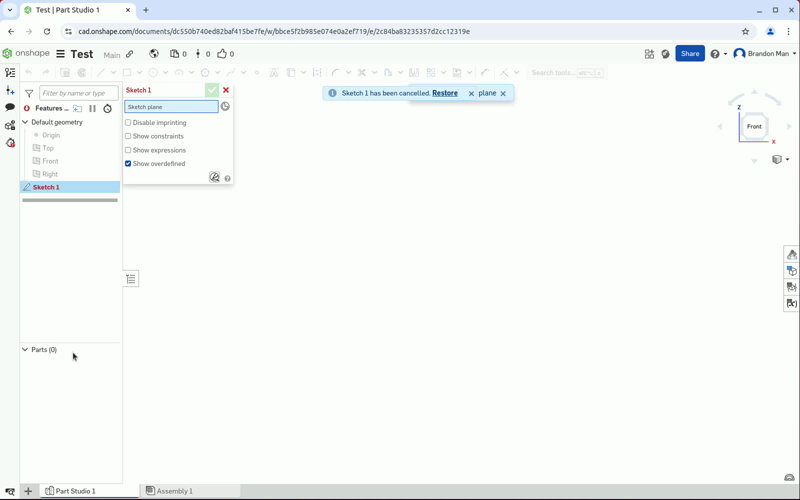
mouse_move(73, 163)
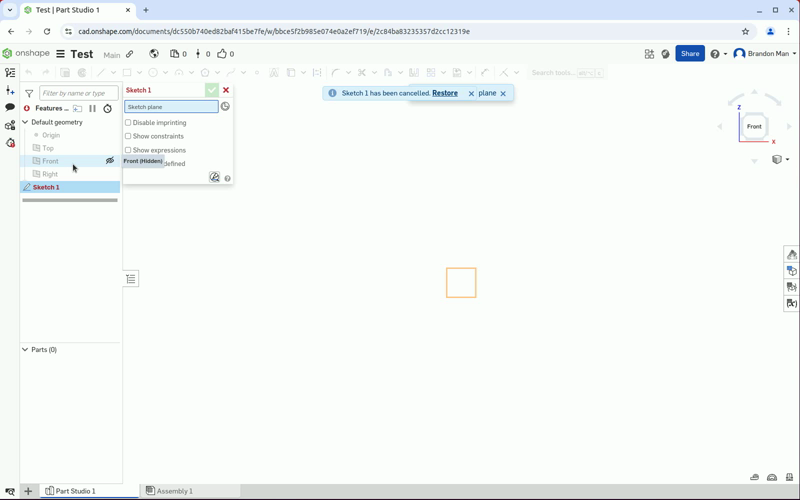
click(73, 163)
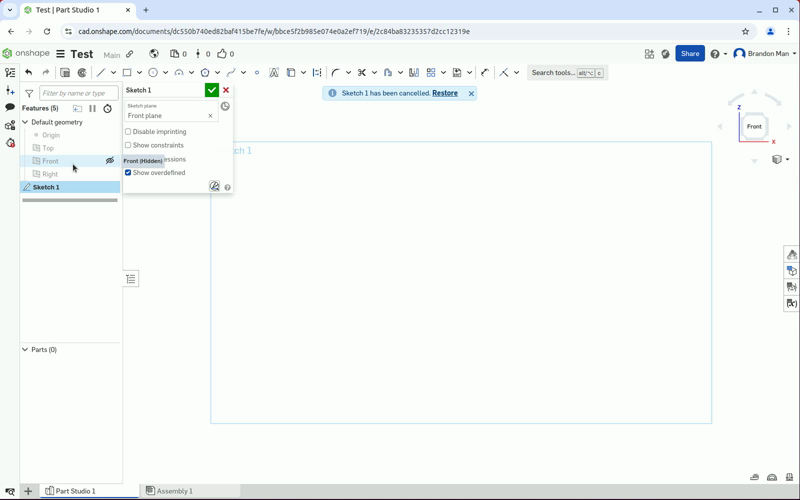
mouse_move(73, 352)
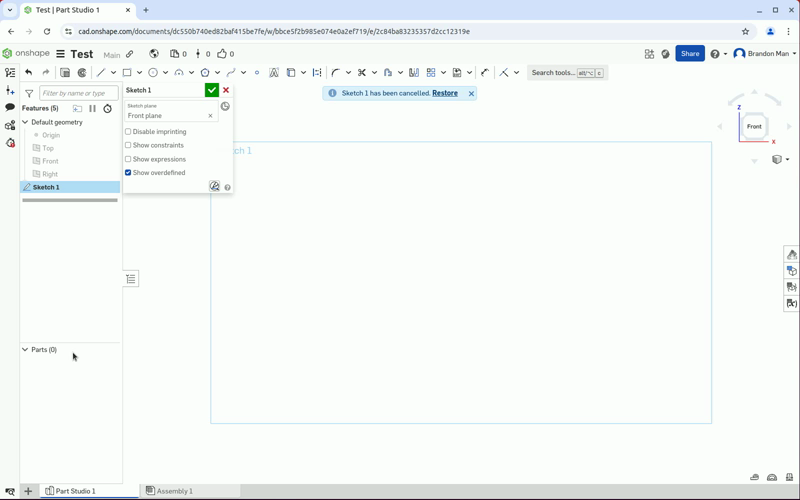
key(y)
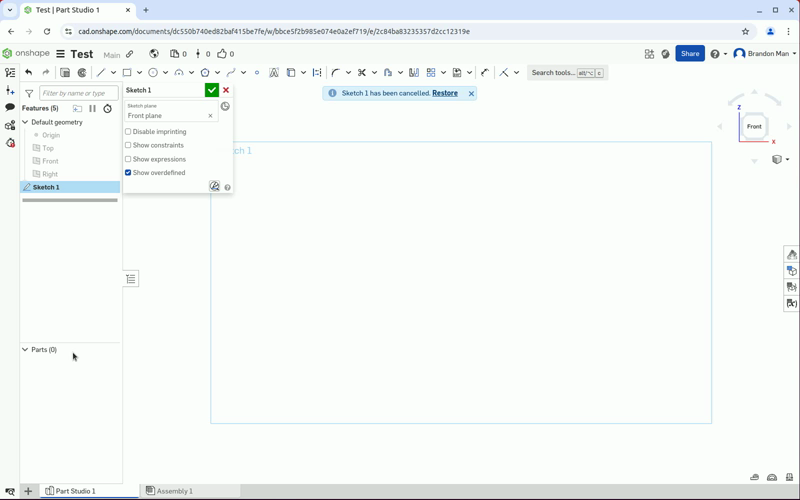
key(l)
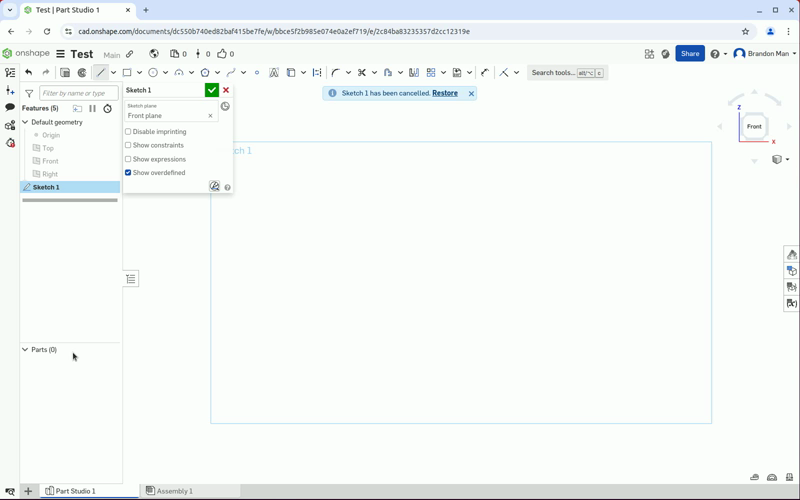
key_down(shift)
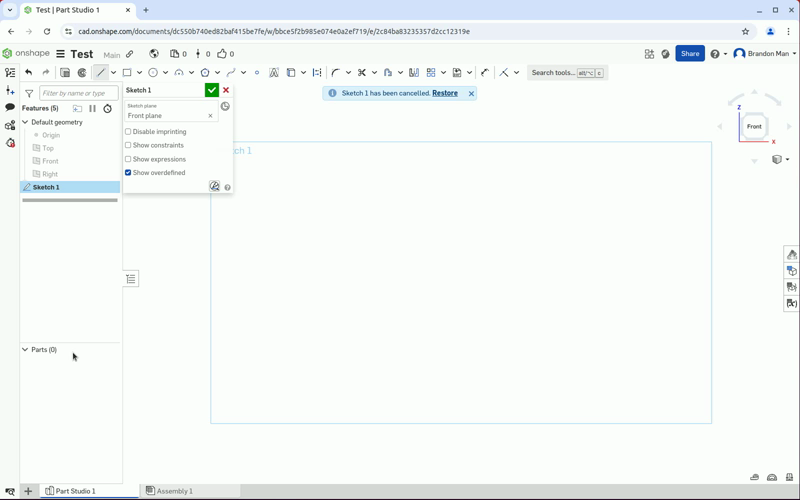
mouse_move(460, 262)
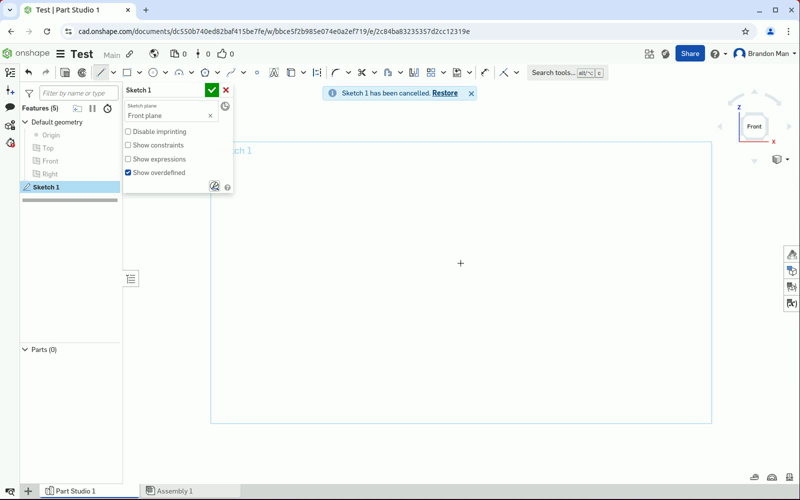
click(460, 262)
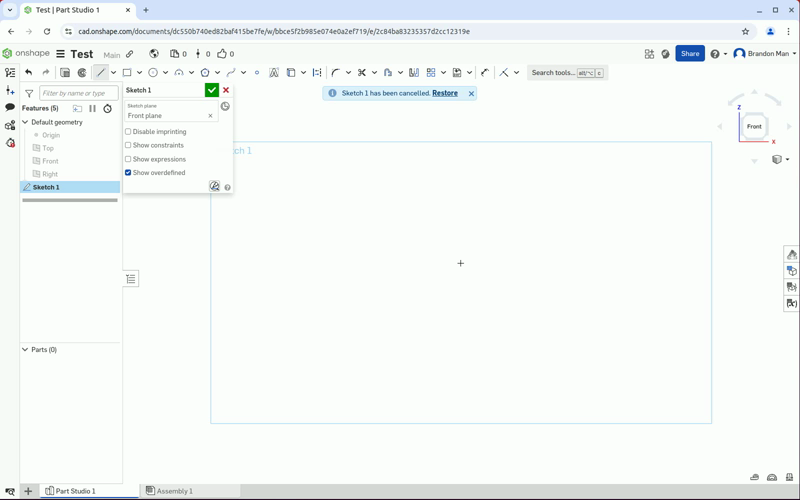
key_up(shift)
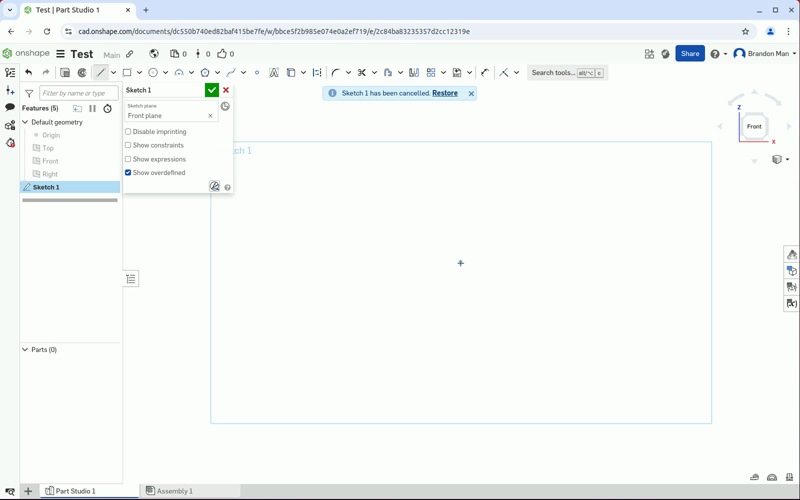
key_down(shift)
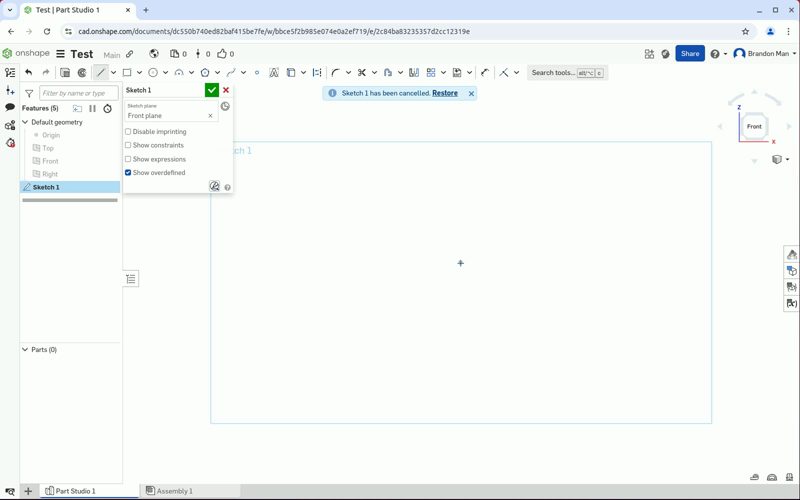
mouse_move(490, 262)
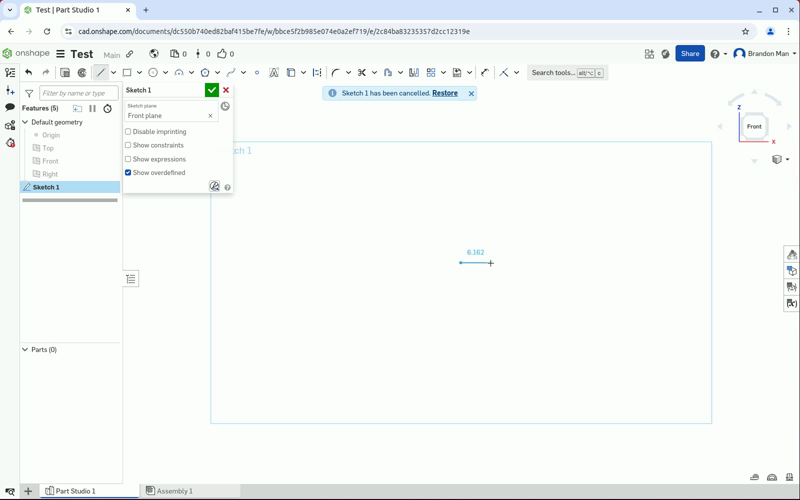
mouse_move(502, 263)
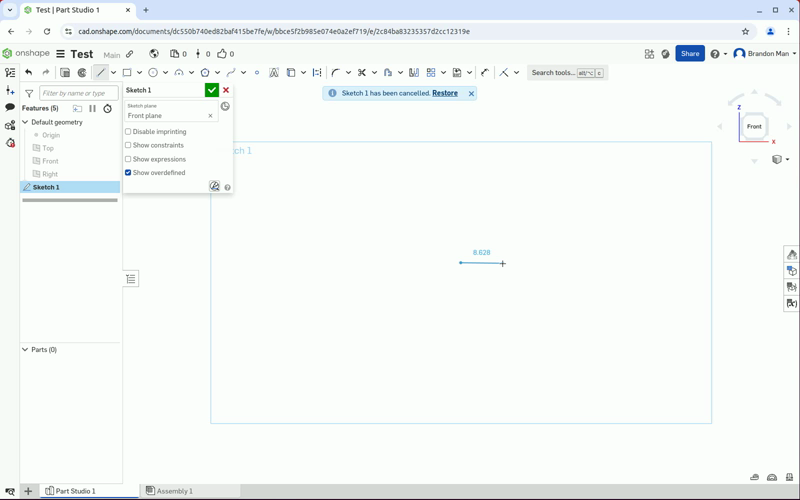
click(502, 263)
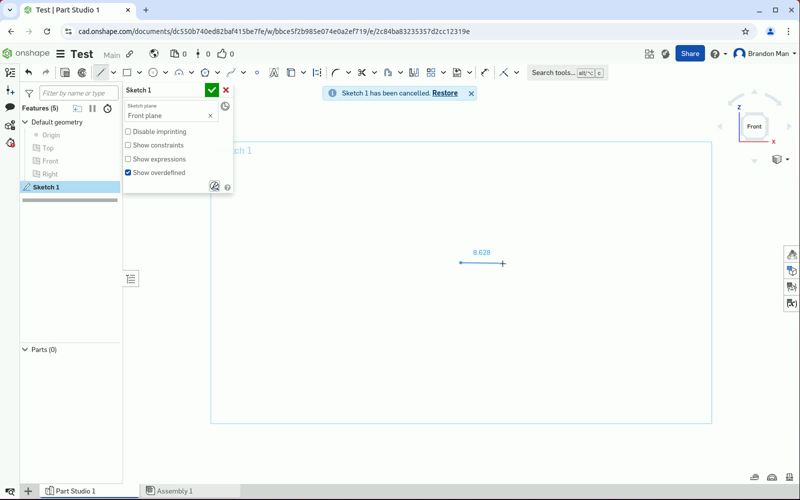
key_up(shift)
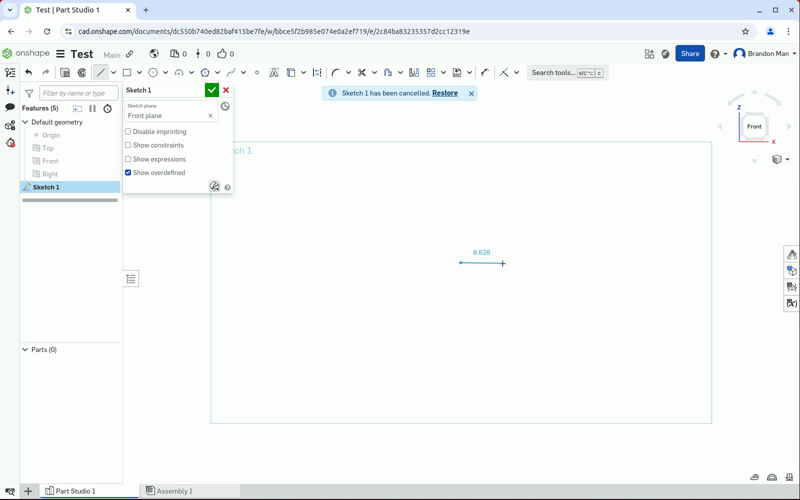
key_down(shift)
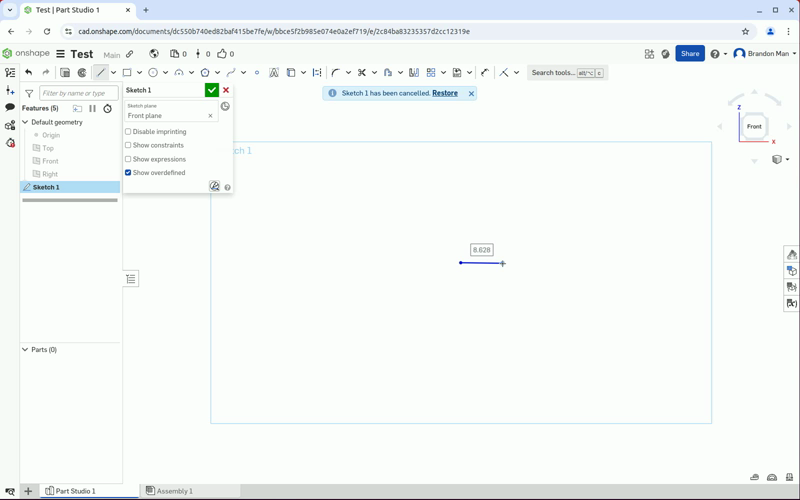
mouse_move(532, 263)
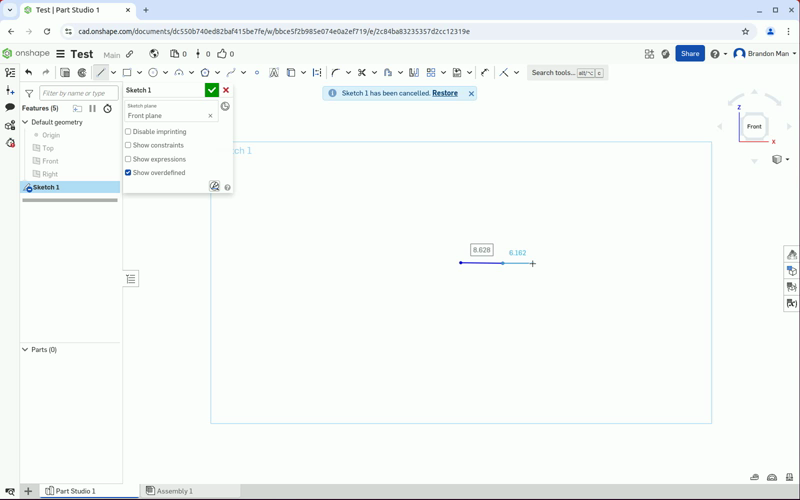
mouse_move(502, 221)
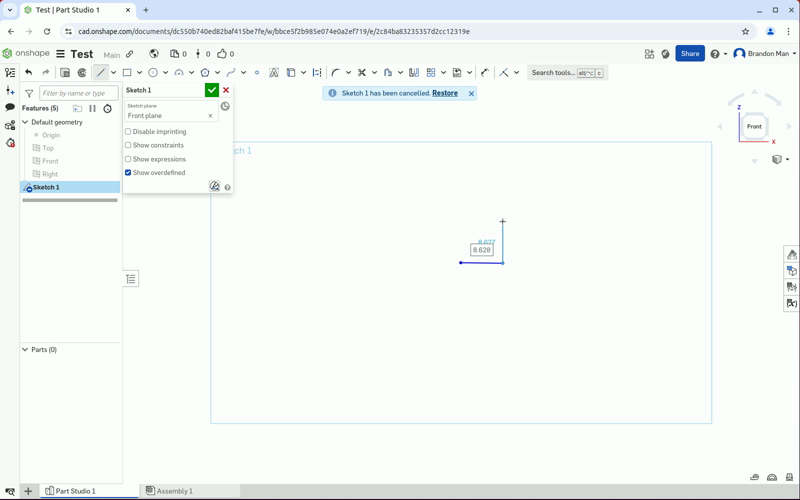
click(502, 221)
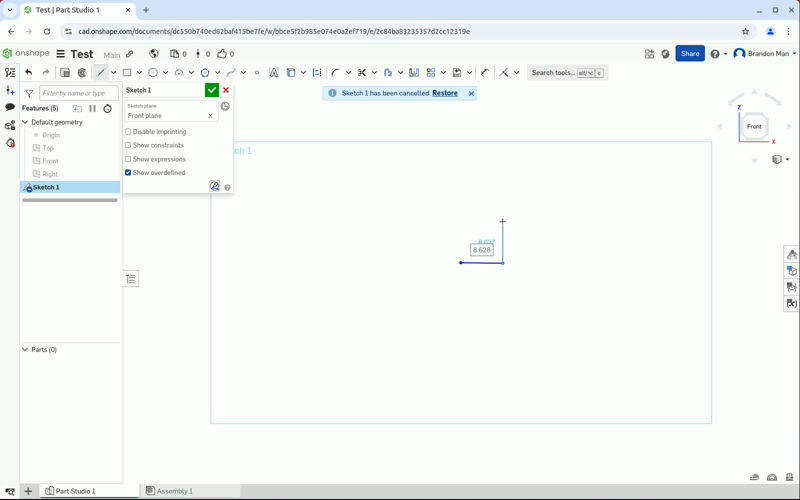
key_up(shift)
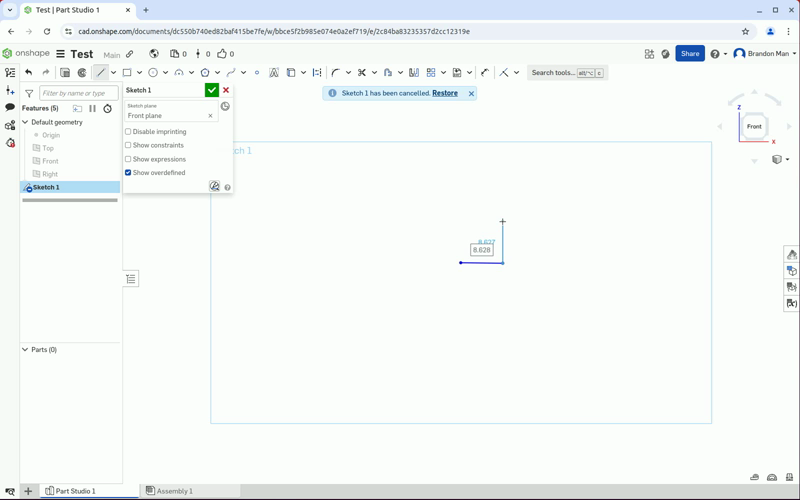
key_down(shift)
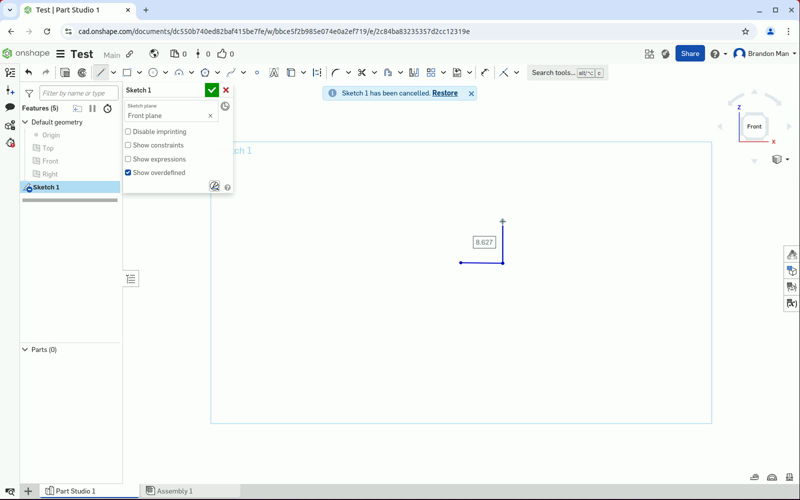
mouse_move(532, 221)
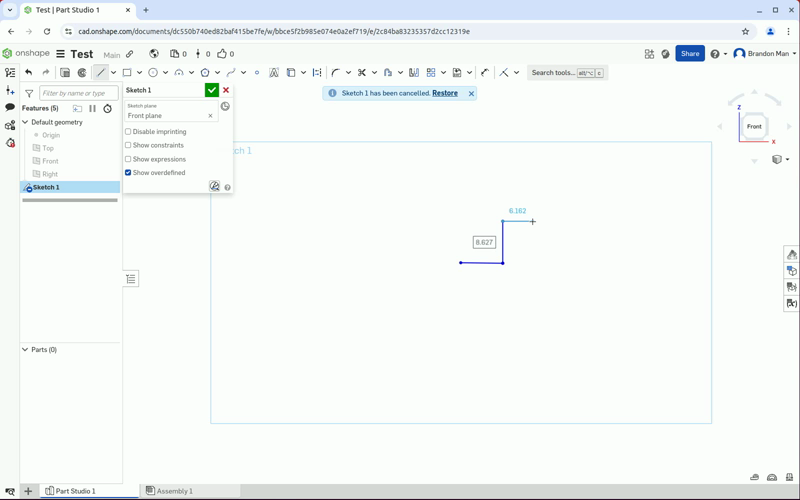
mouse_move(460, 221)
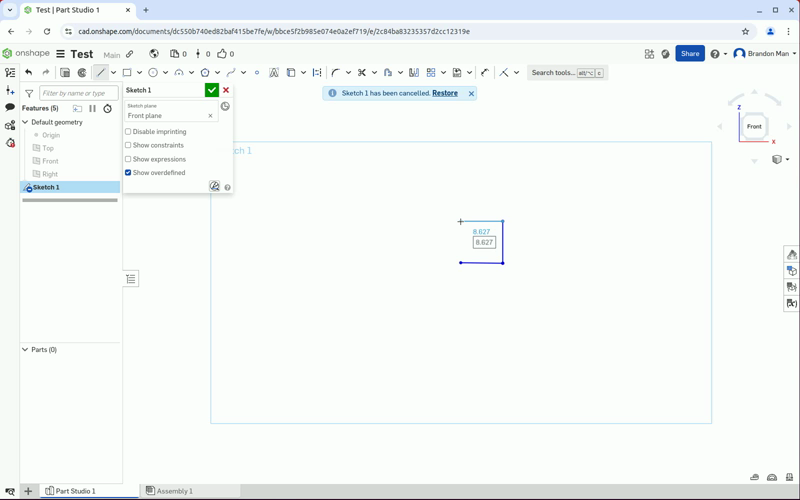
click(460, 221)
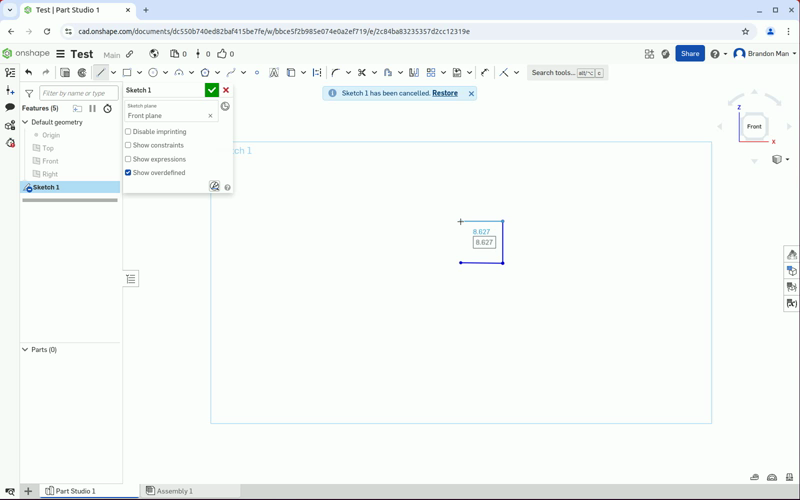
key_up(shift)
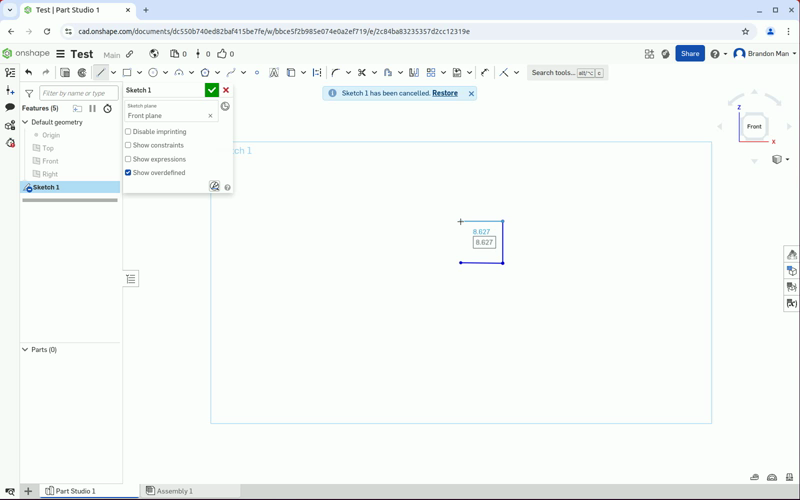
mouse_move(490, 221)
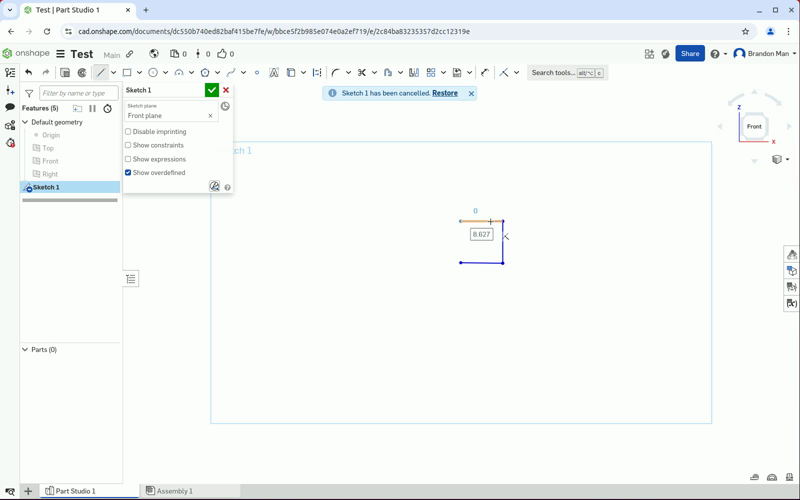
key_down(shift)
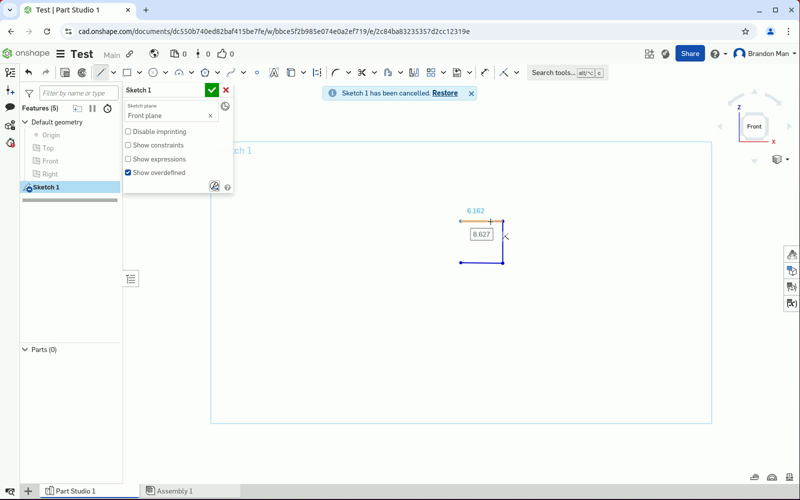
mouse_move(460, 262)
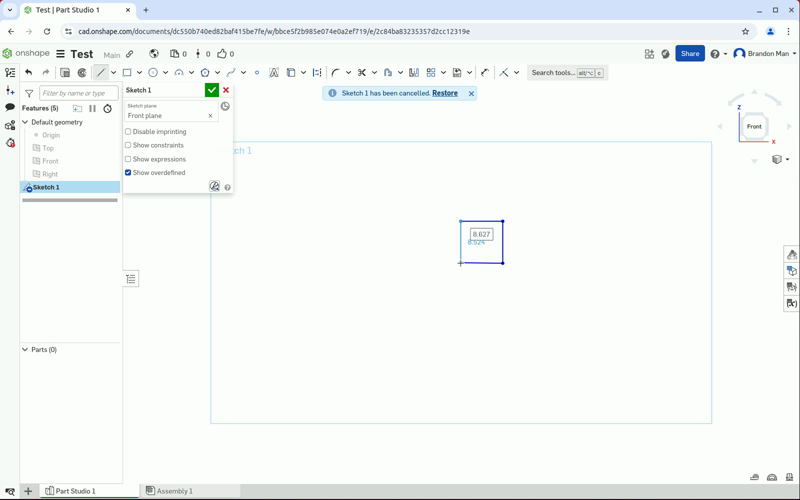
key_up(shift)
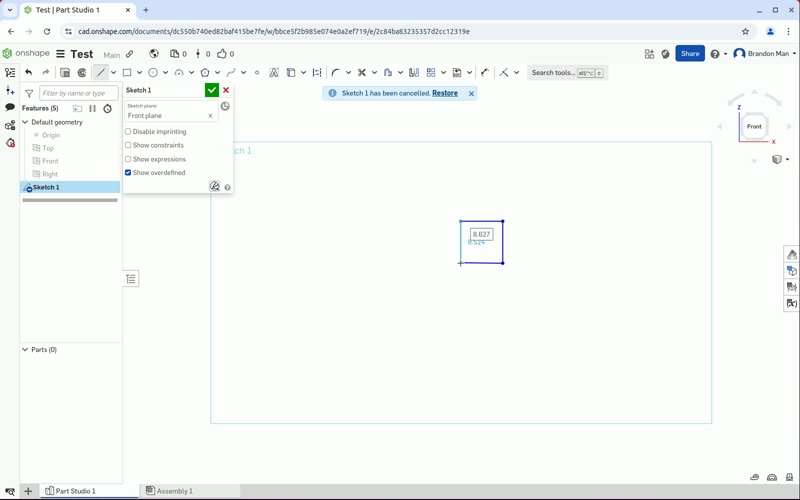
click(460, 262)
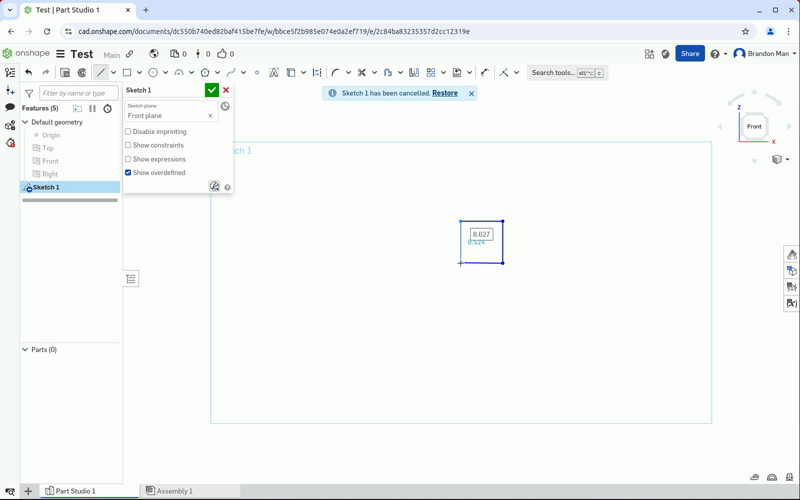
key(esc)
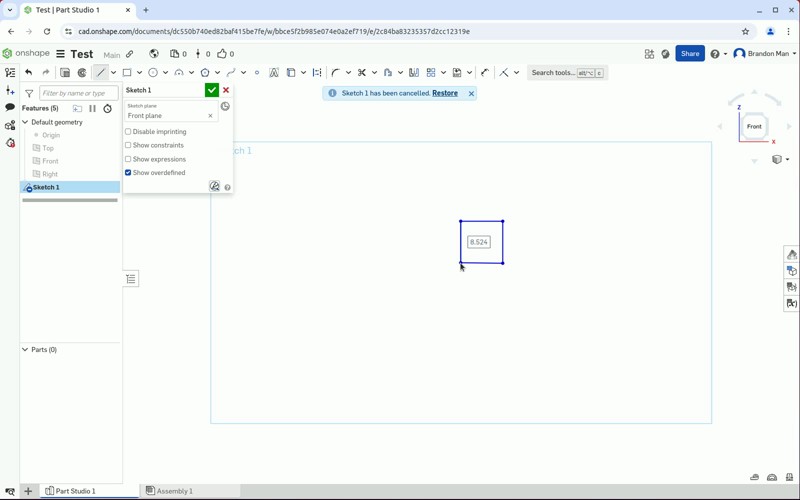
mouse_move(478, 234)
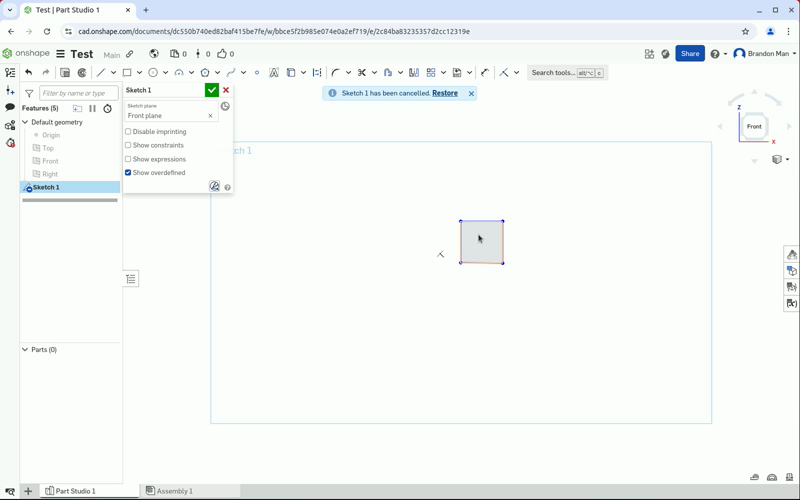
scroll(6)
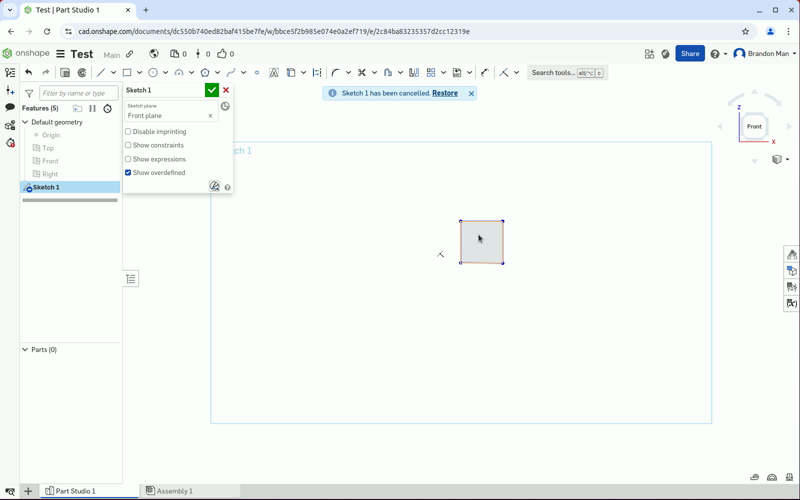
scroll(6)
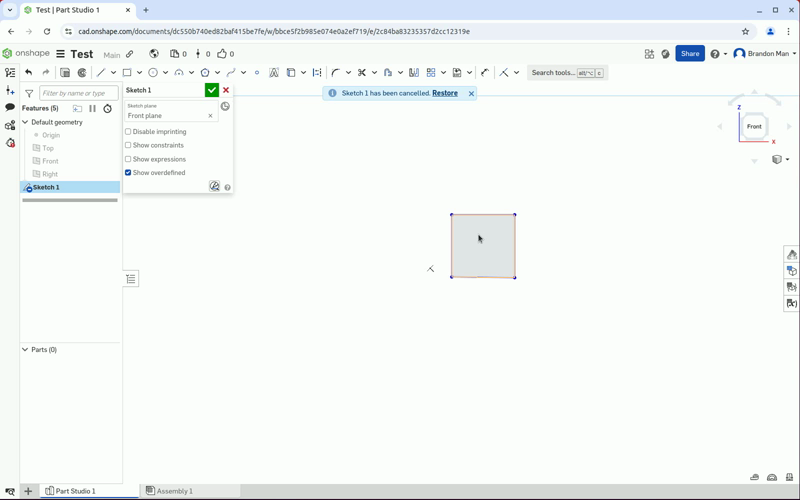
scroll(6)
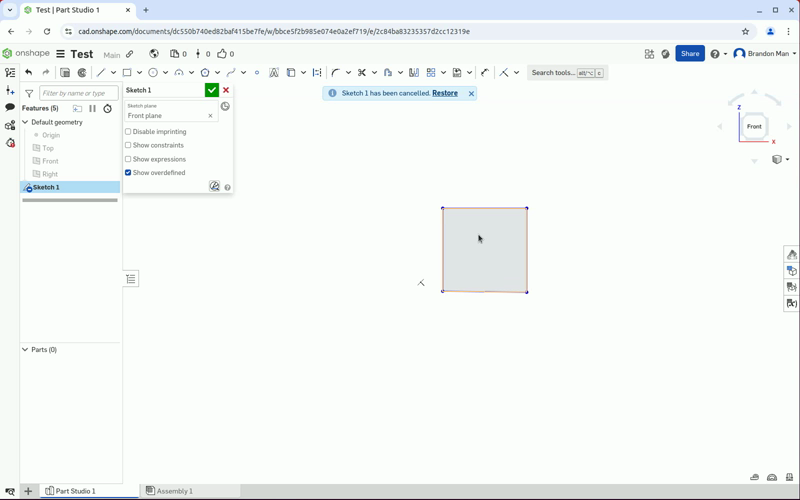
scroll(6)
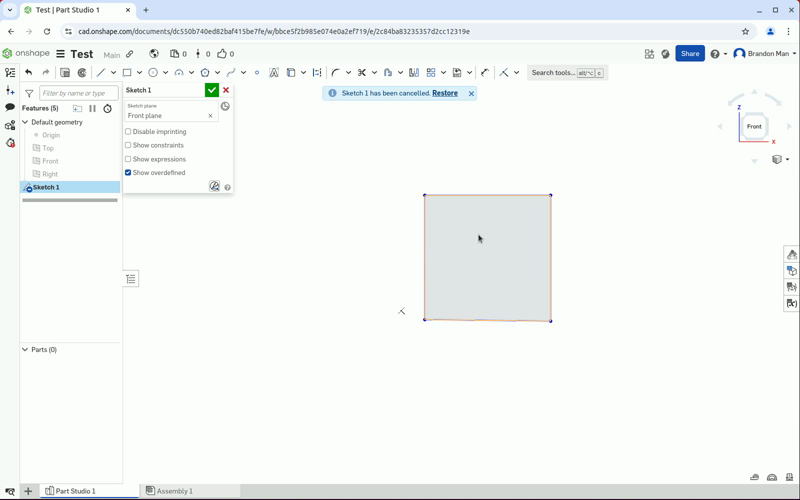
scroll(6)
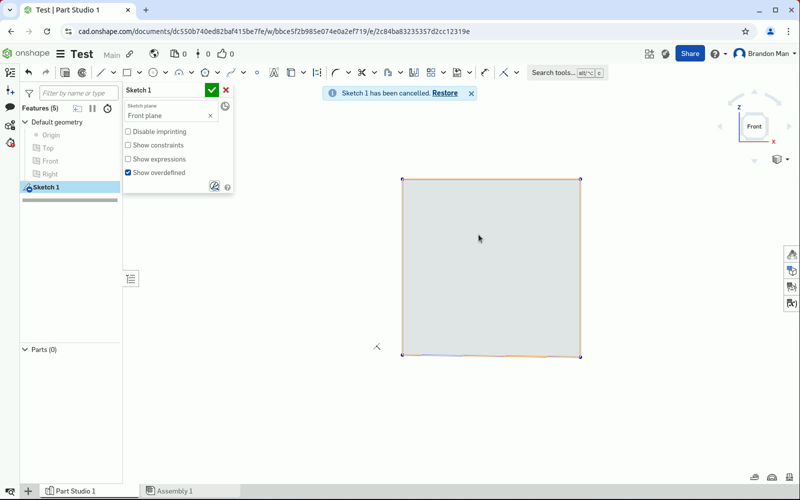
scroll(6)
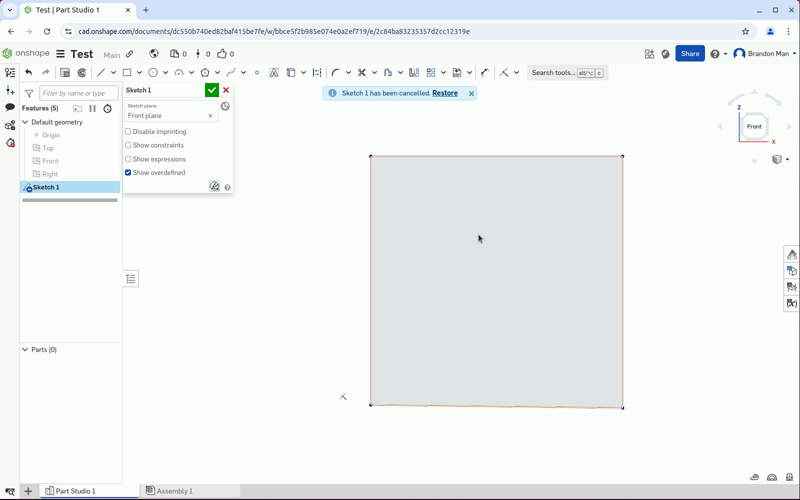
scroll(6)
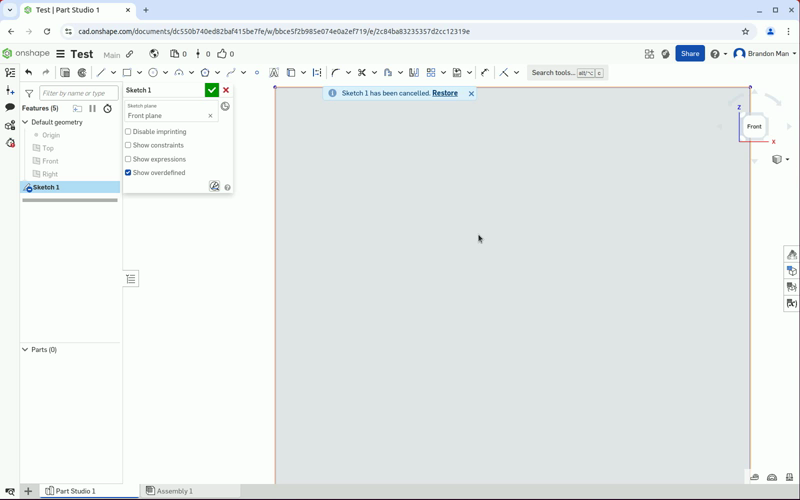
click(478, 234)
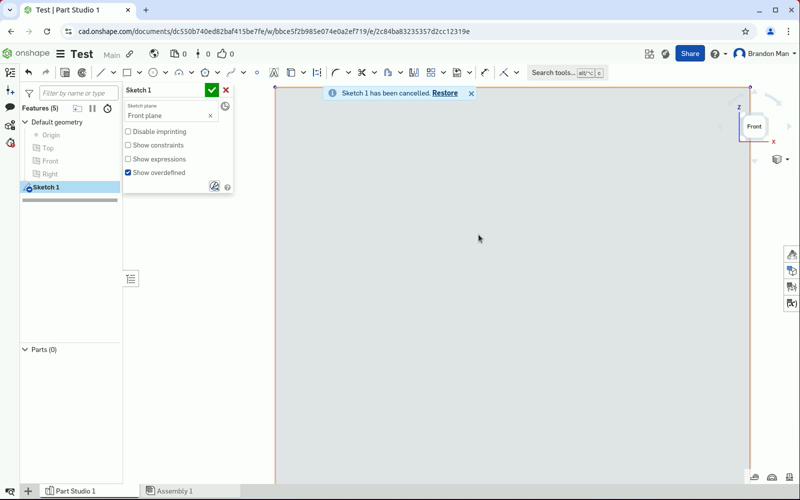
scroll(-6)
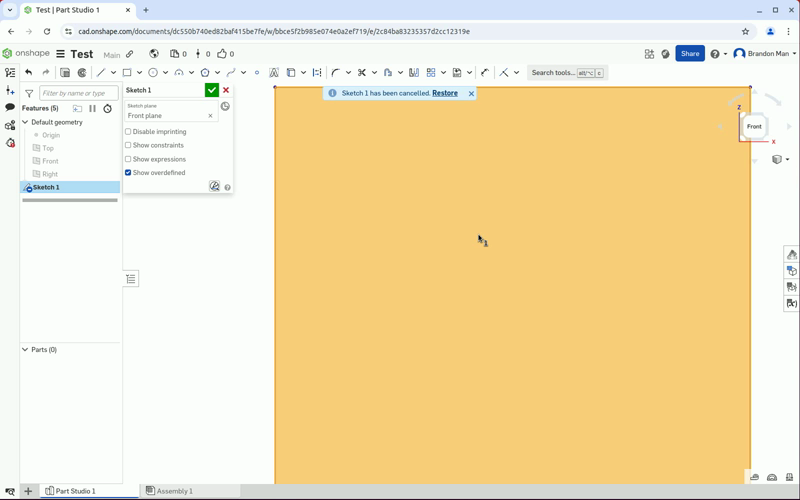
scroll(-6)
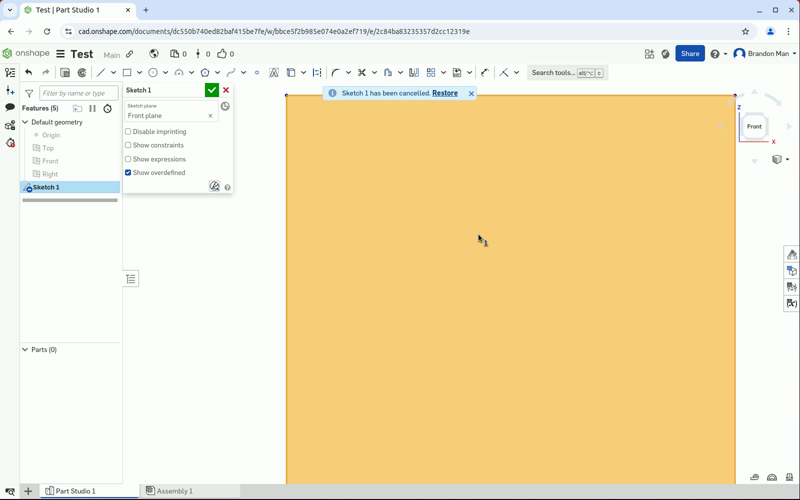
scroll(-6)
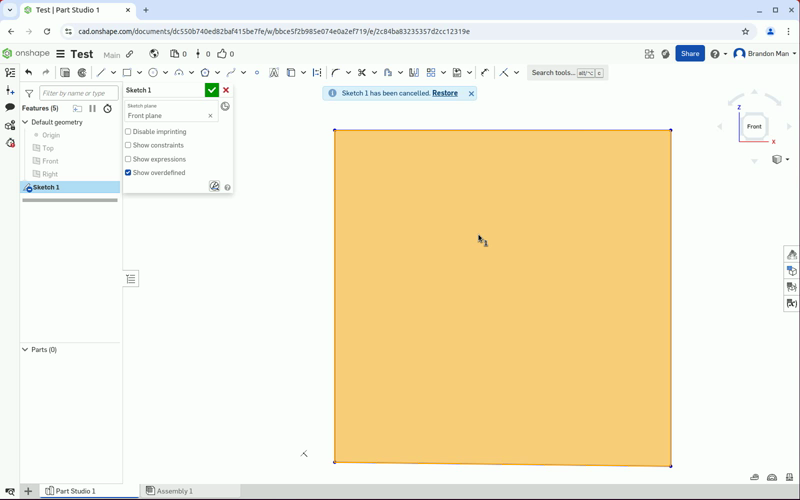
scroll(-6)
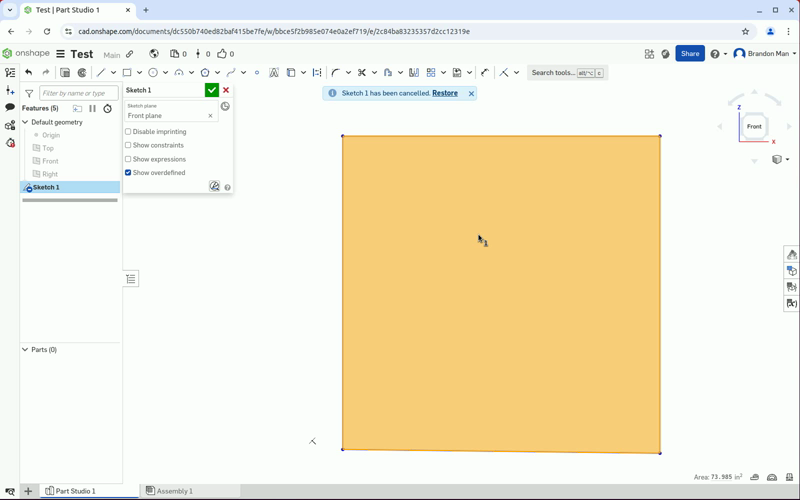
scroll(-6)
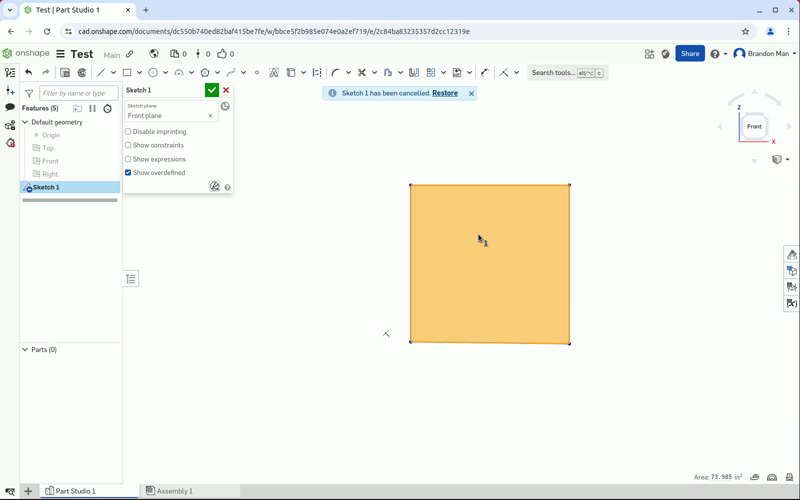
scroll(-6)
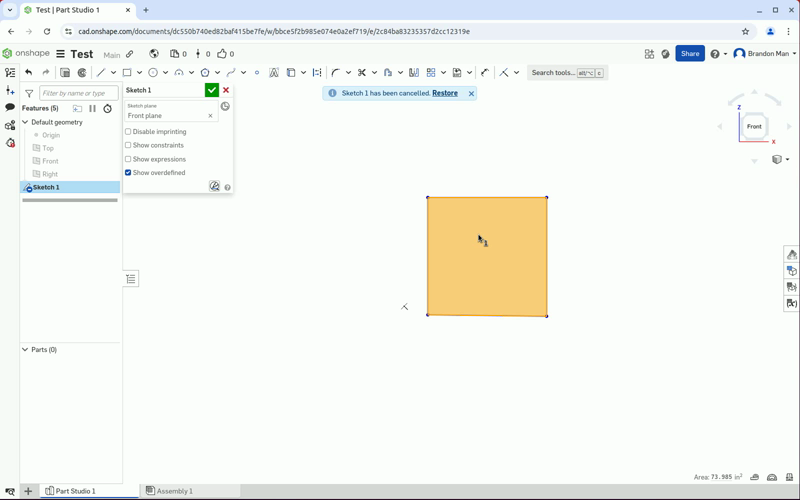
scroll(-6)
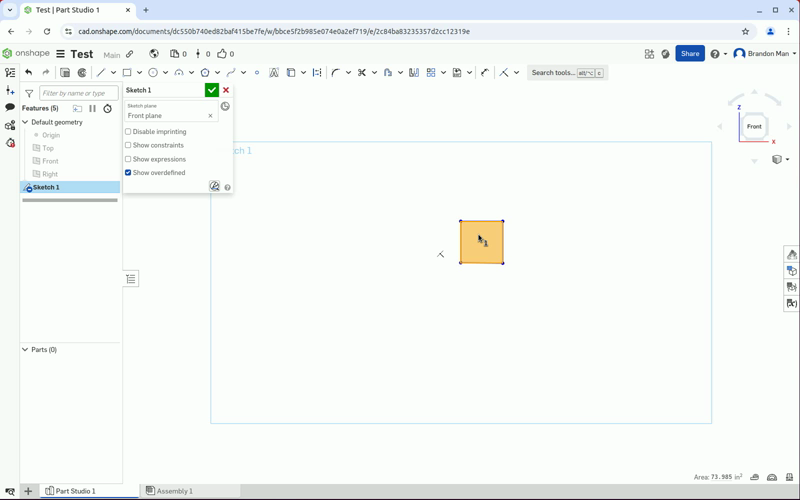
mouse_move(73, 352)
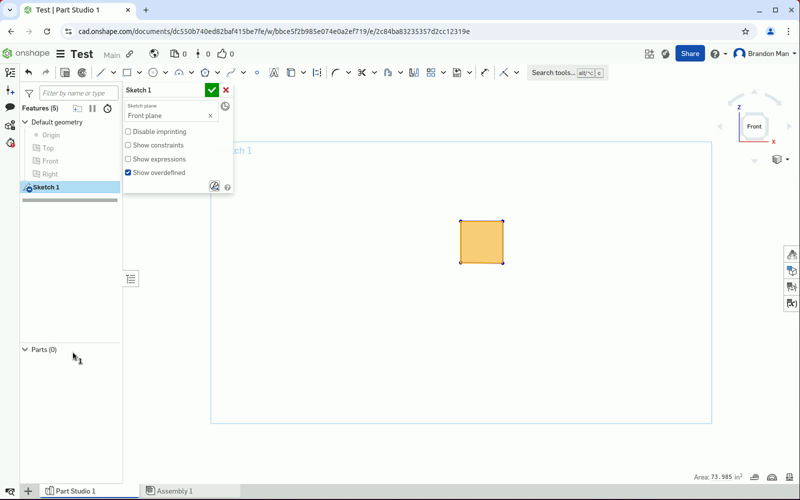
key(shift+y)
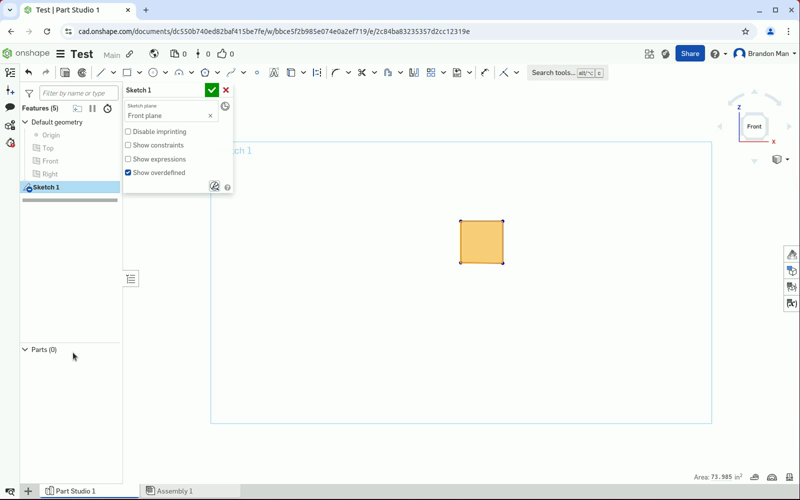
key(shift+e)
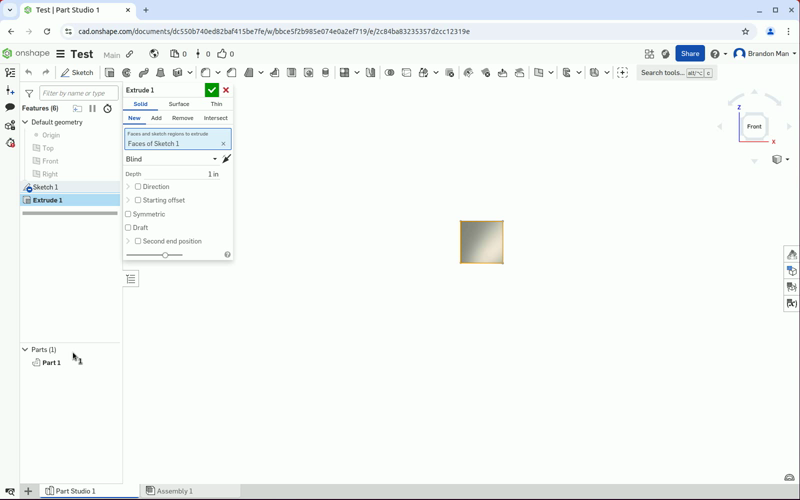
mouse_move(143, 106)
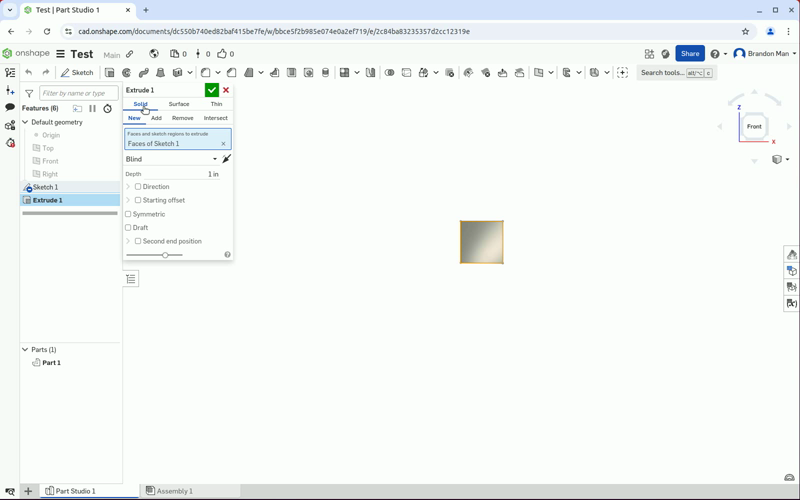
click(143, 106)
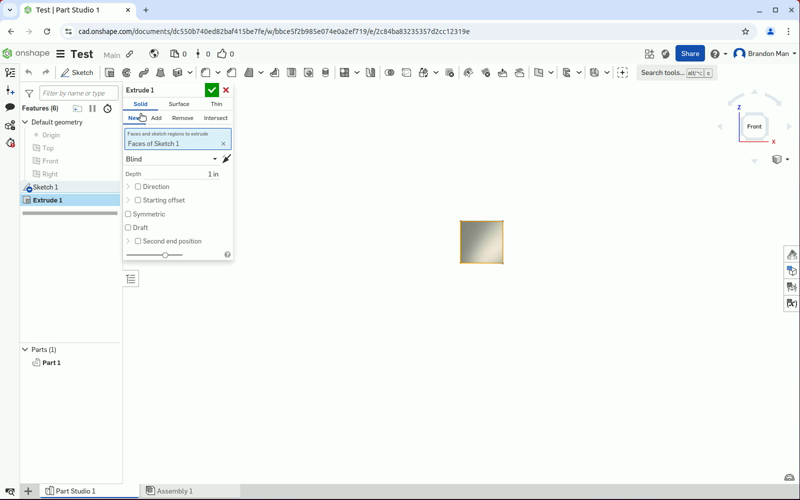
mouse_move(137, 120)
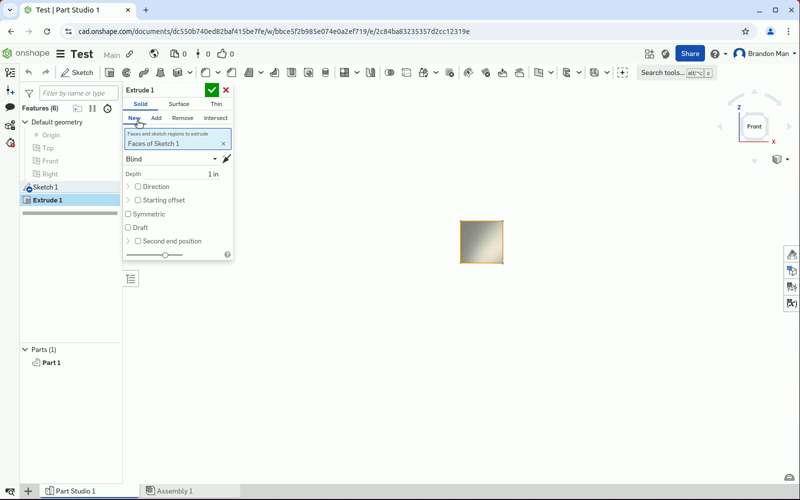
click(137, 120)
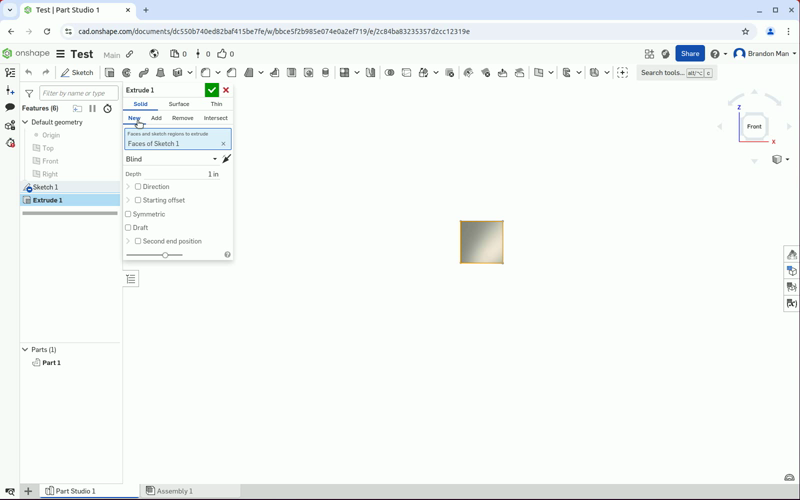
key(tab, 4)
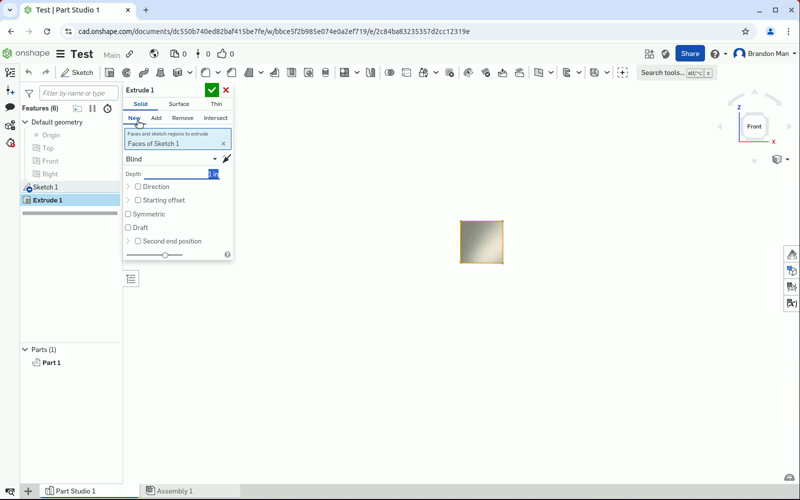
text(8.425)
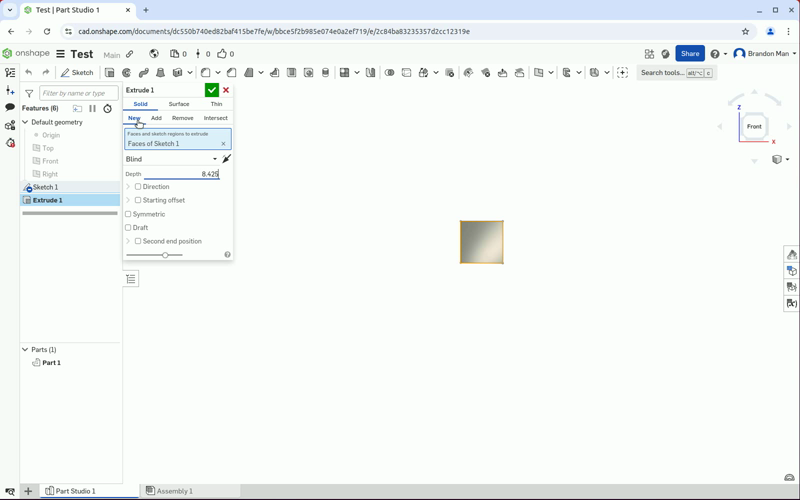
key(enter)
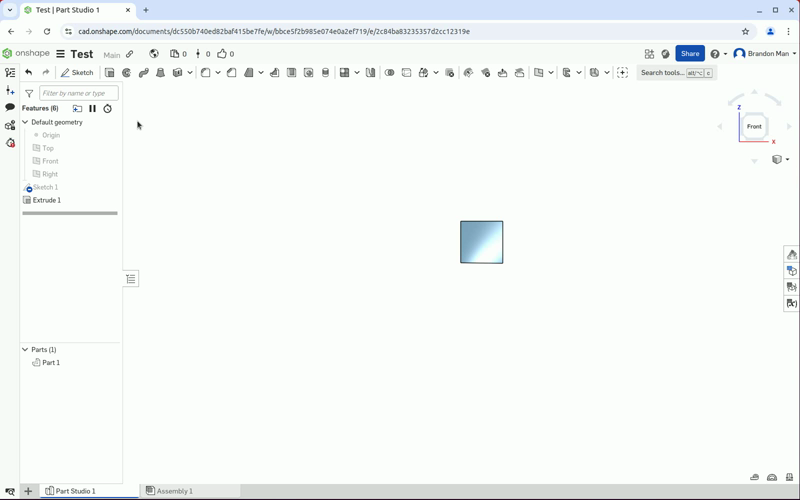
key(shift+h)
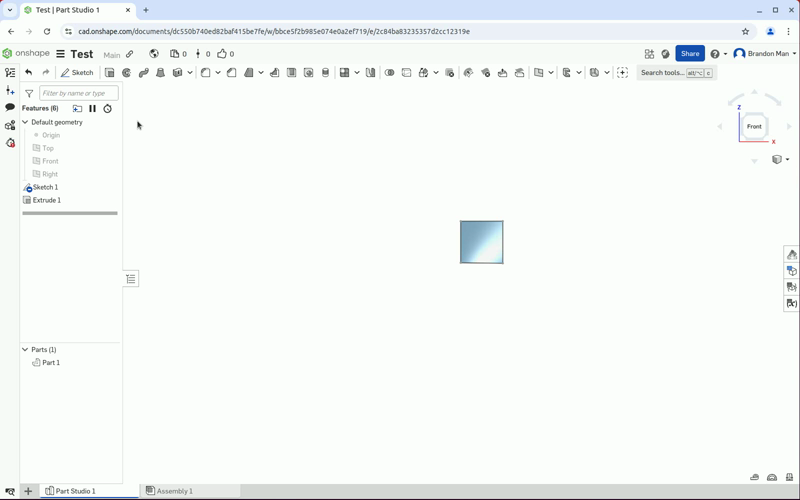
key(shift+h)
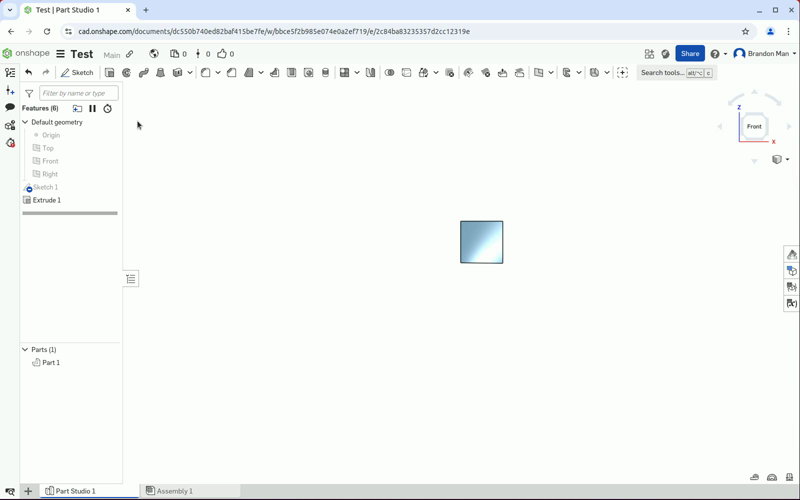
mouse_move(73, 189)
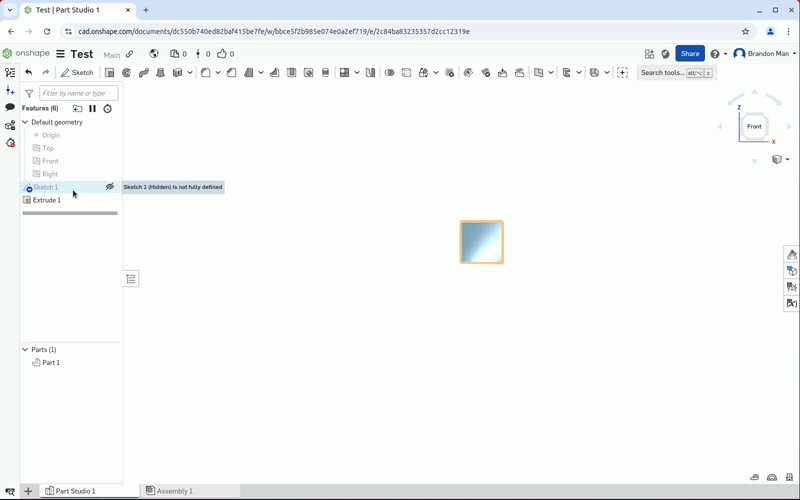
click(73, 189)
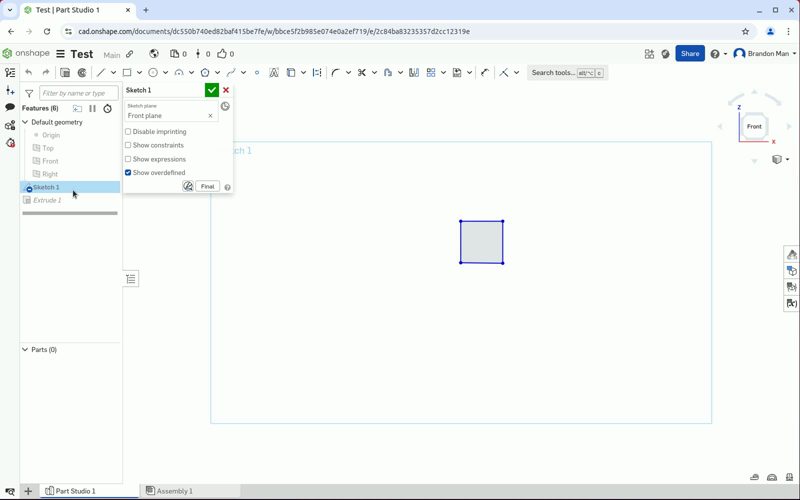
mouse_move(229, 92)
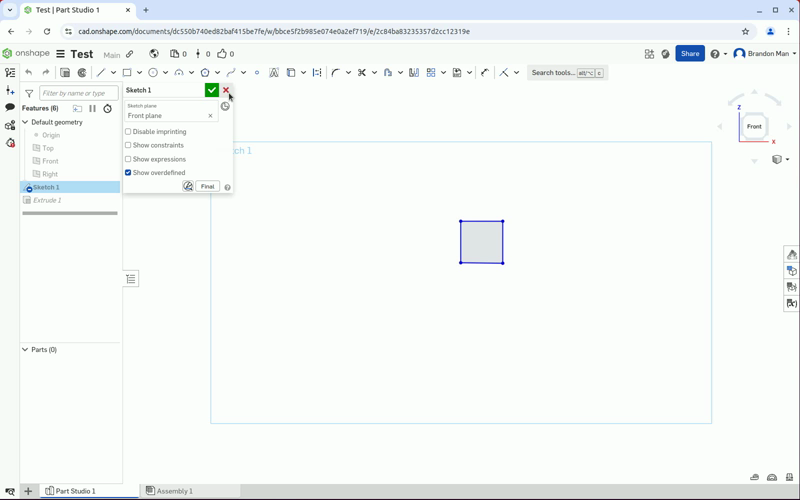
click(229, 92)
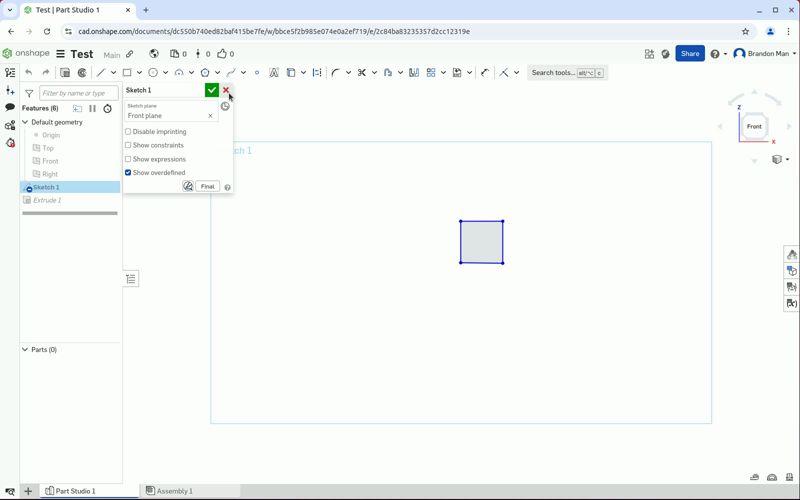
key(shift+s)
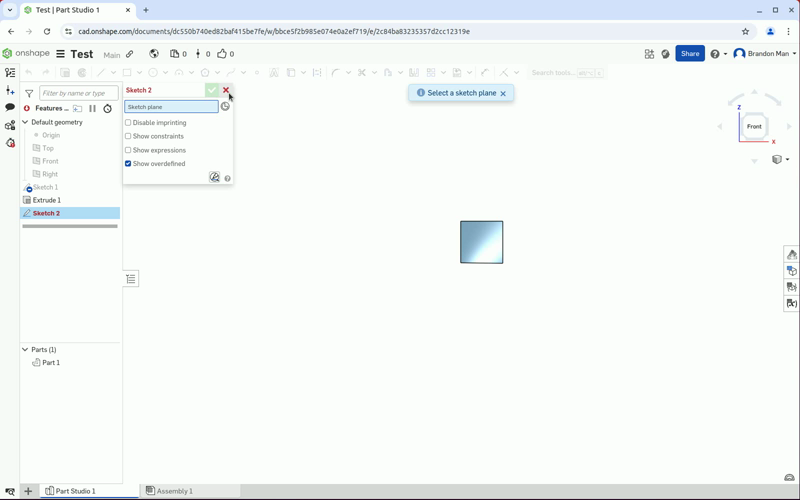
mouse_move(73, 163)
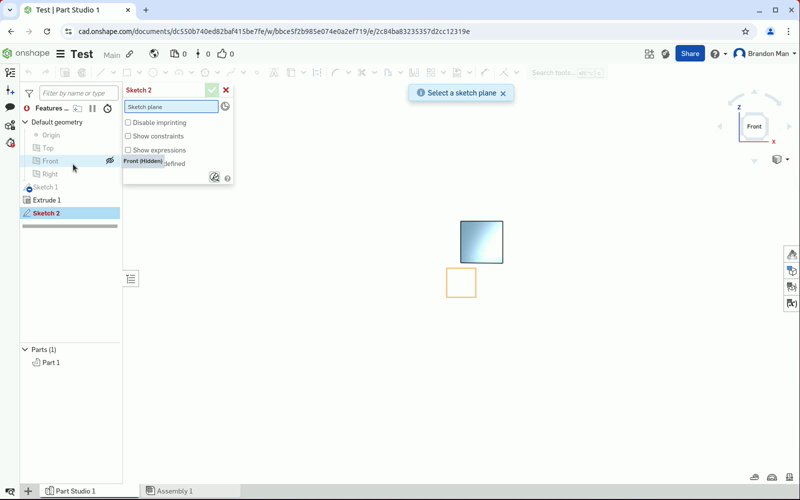
click(73, 163)
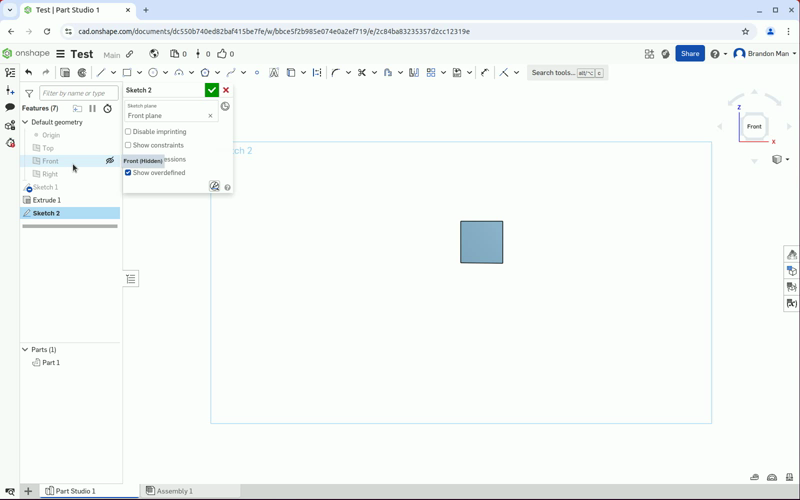
mouse_move(73, 352)
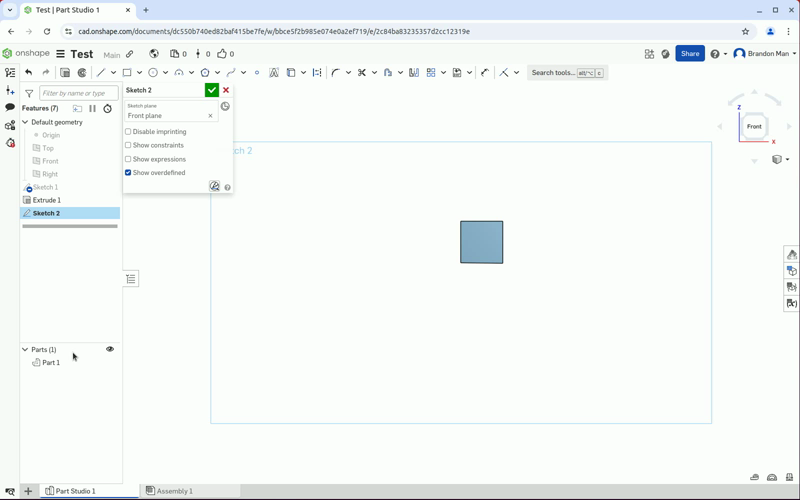
key(y)
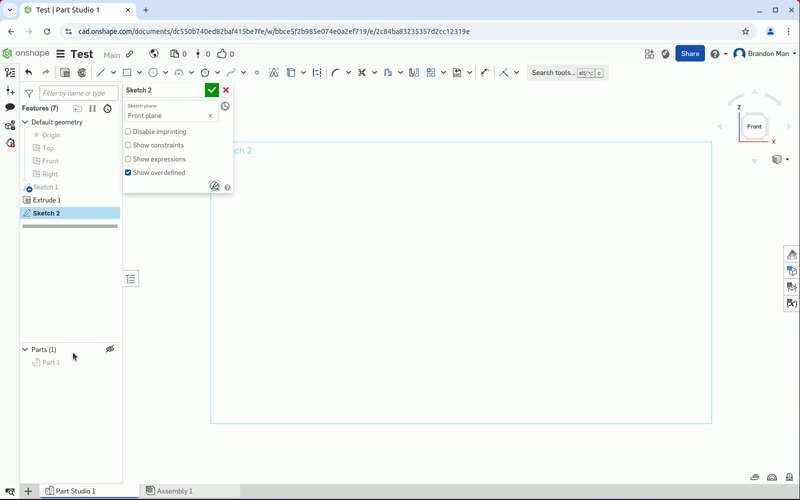
key(l)
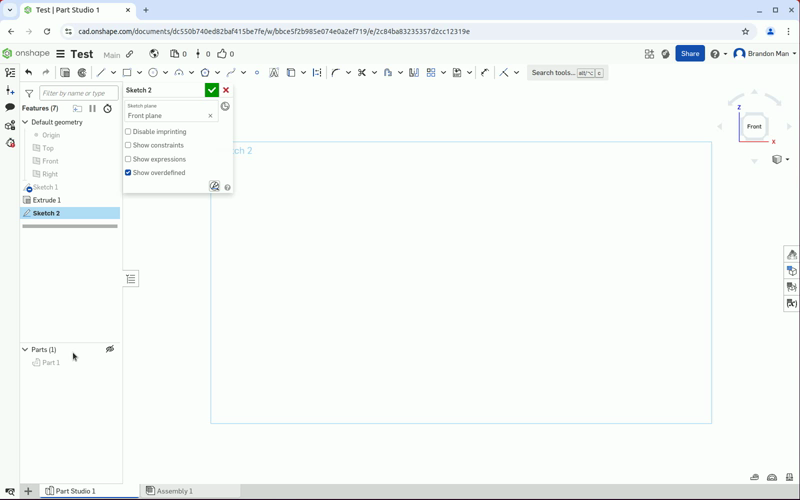
key_down(shift)
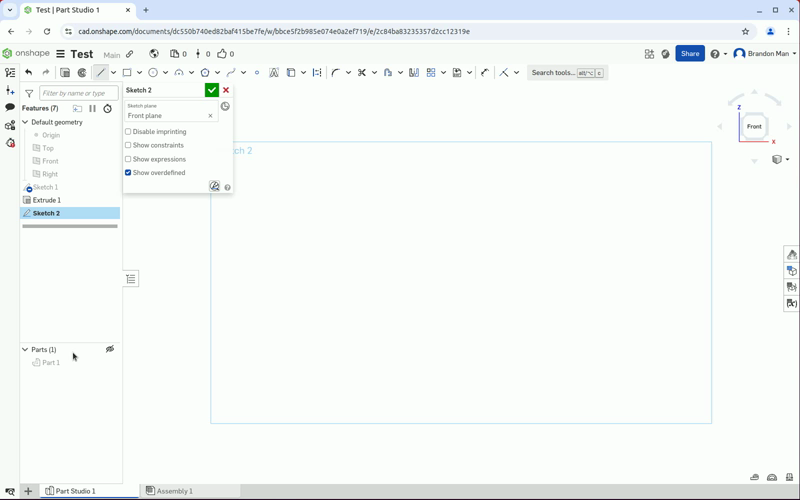
mouse_move(460, 282)
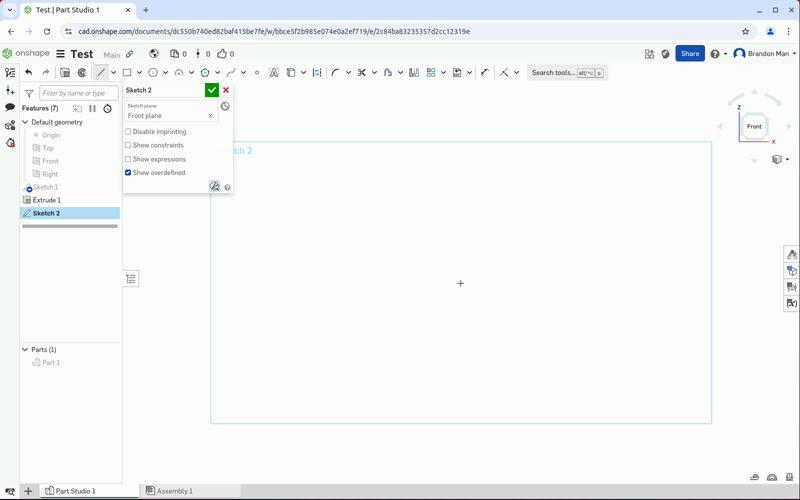
click(460, 282)
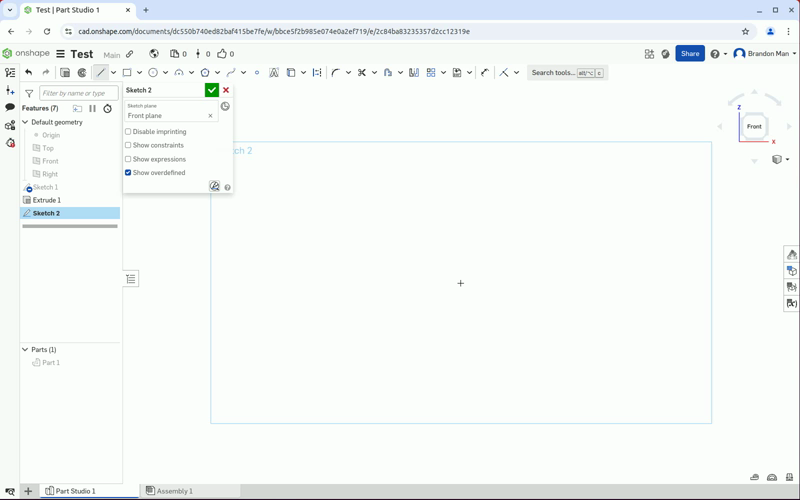
key_up(shift)
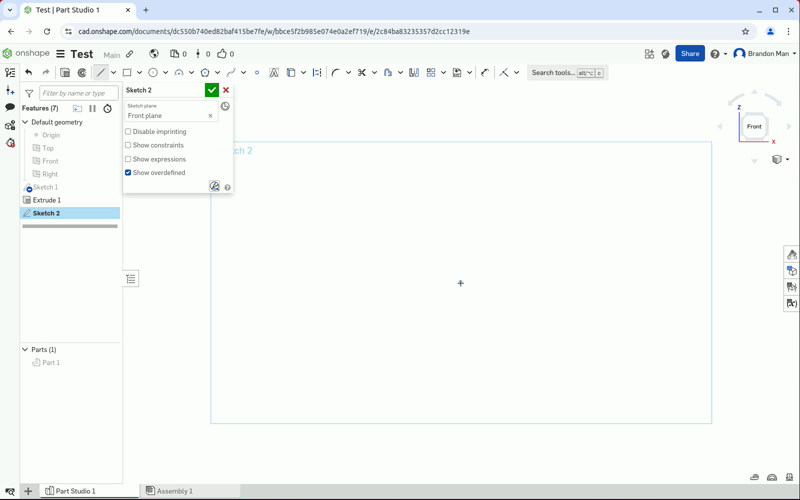
key_down(shift)
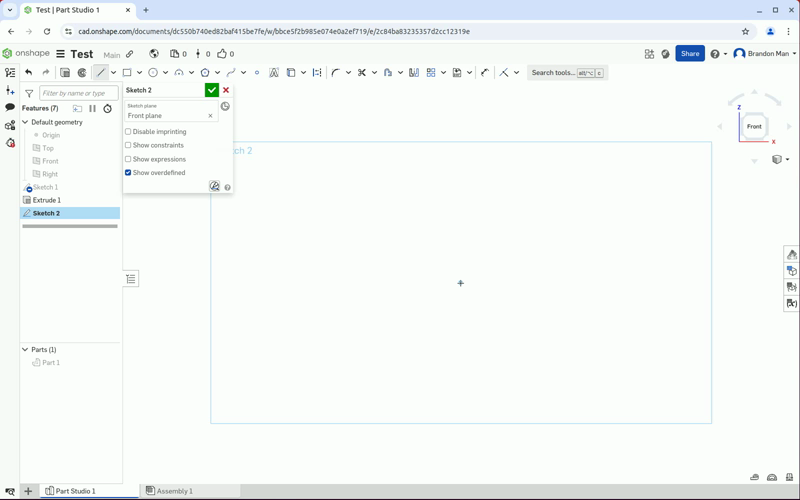
mouse_move(490, 282)
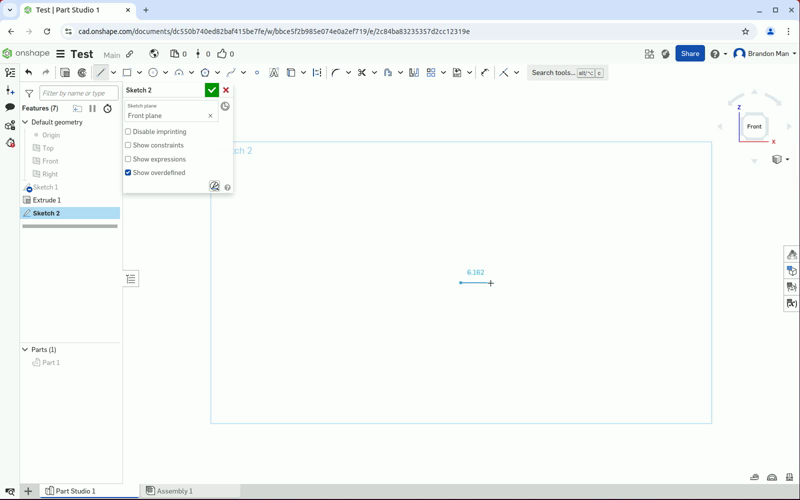
mouse_move(502, 282)
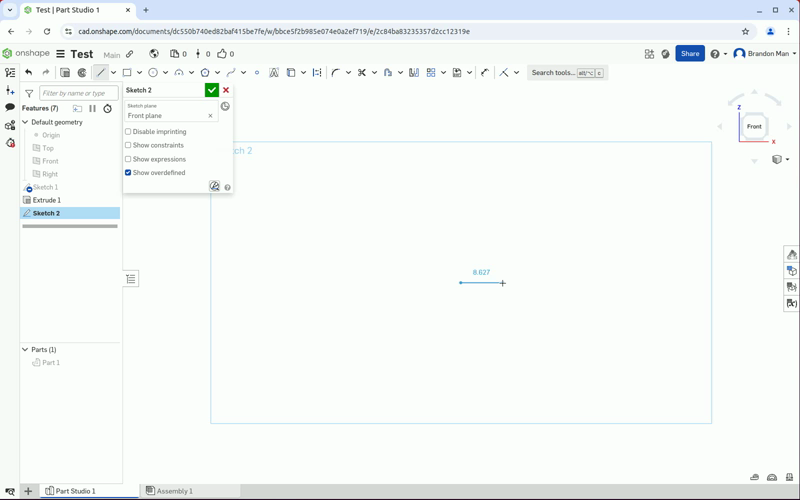
click(502, 282)
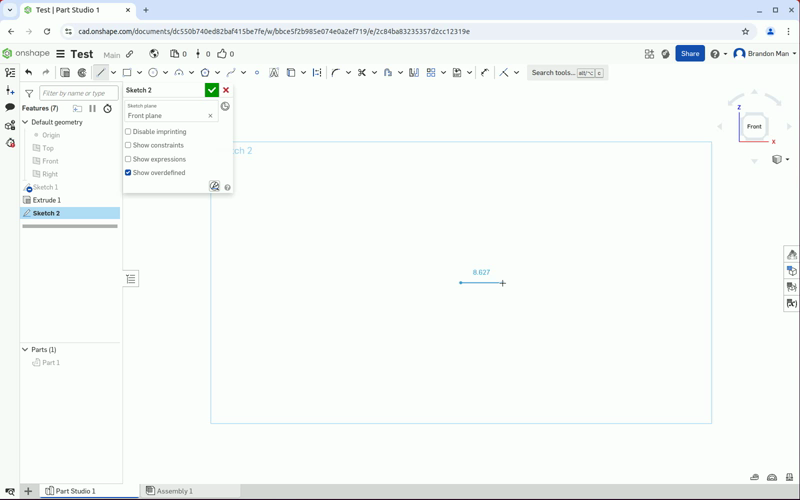
key_up(shift)
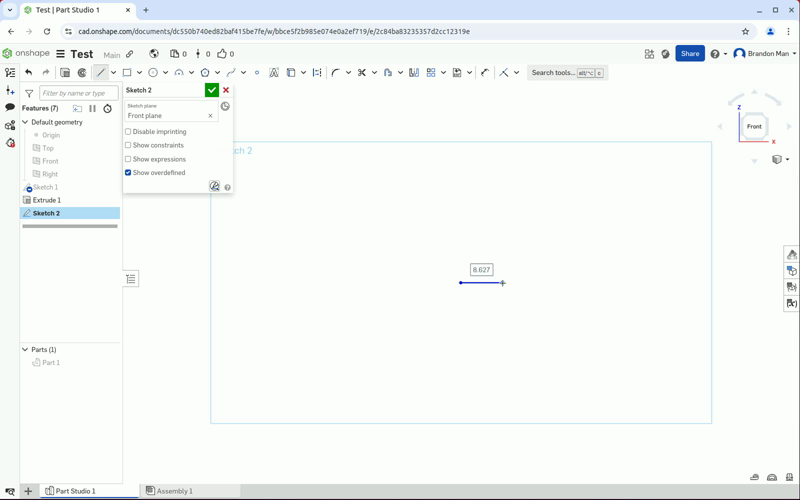
key_down(shift)
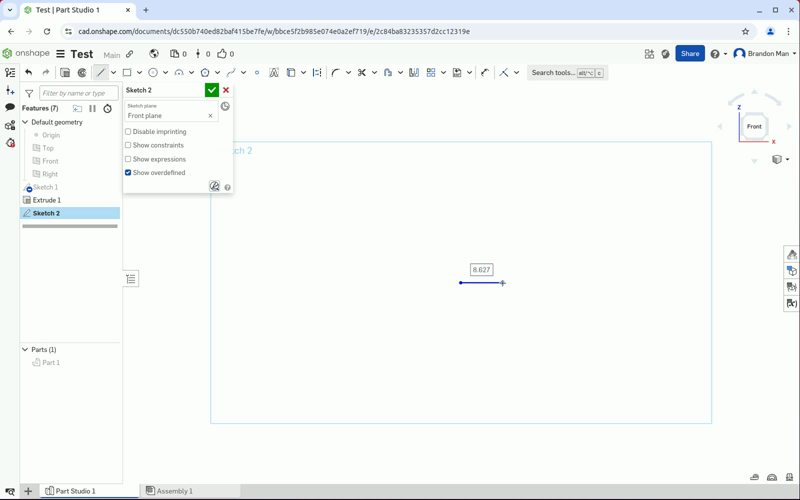
mouse_move(532, 282)
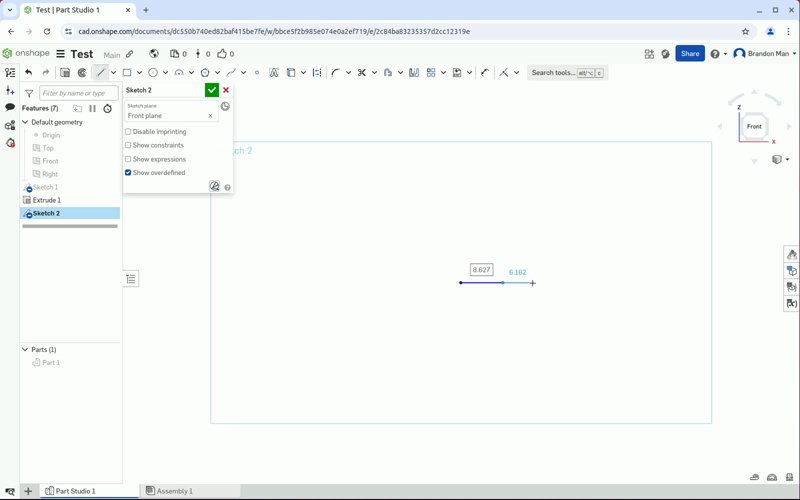
mouse_move(502, 261)
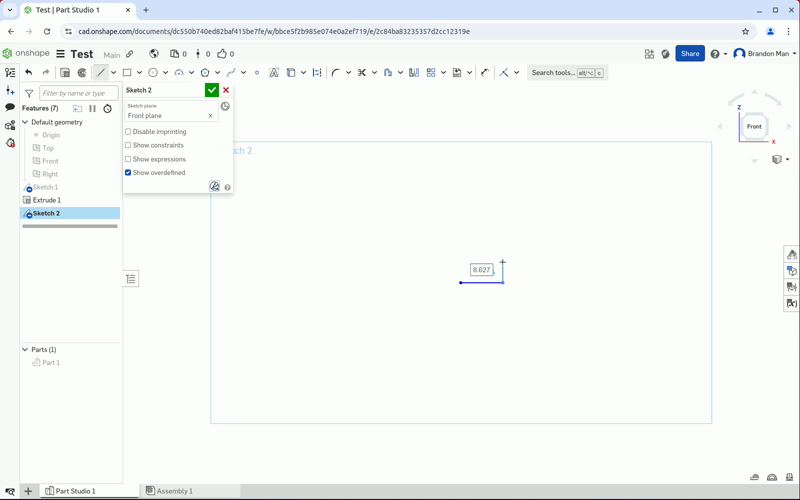
click(502, 261)
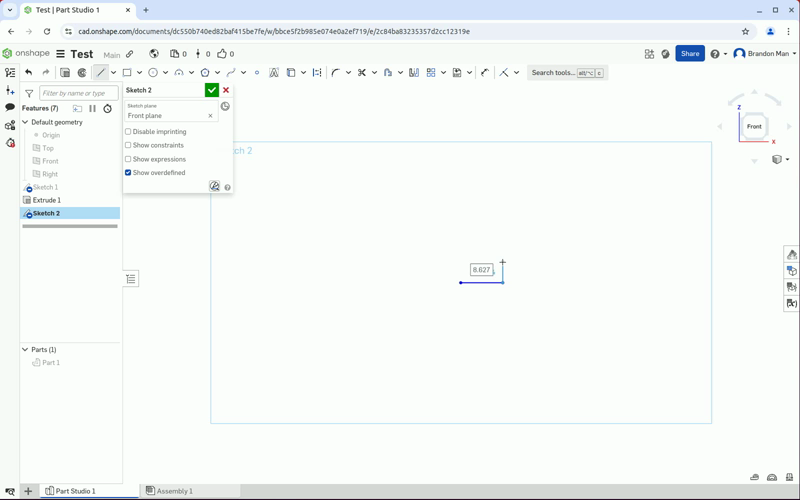
key_up(shift)
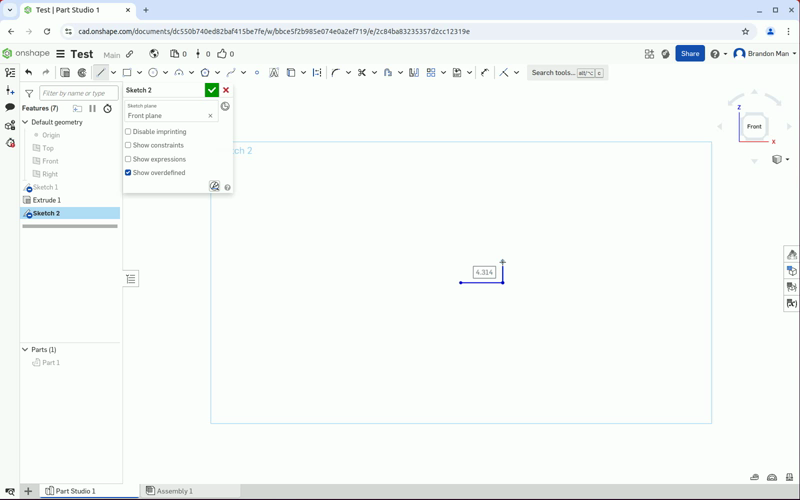
key_down(shift)
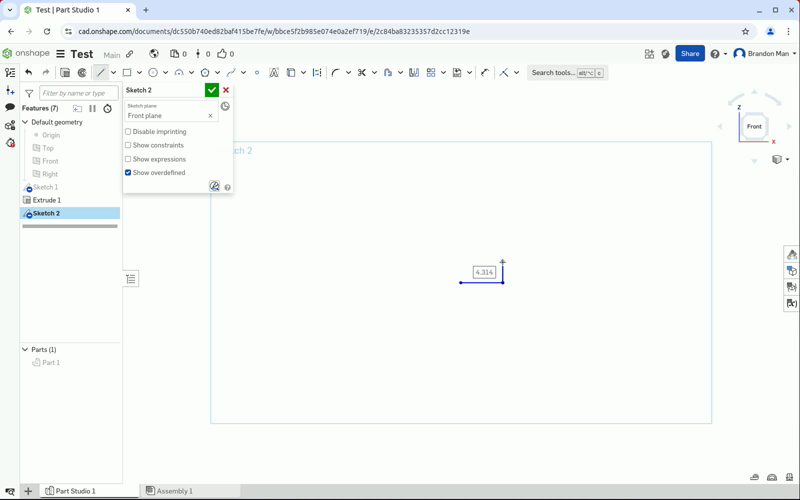
mouse_move(532, 261)
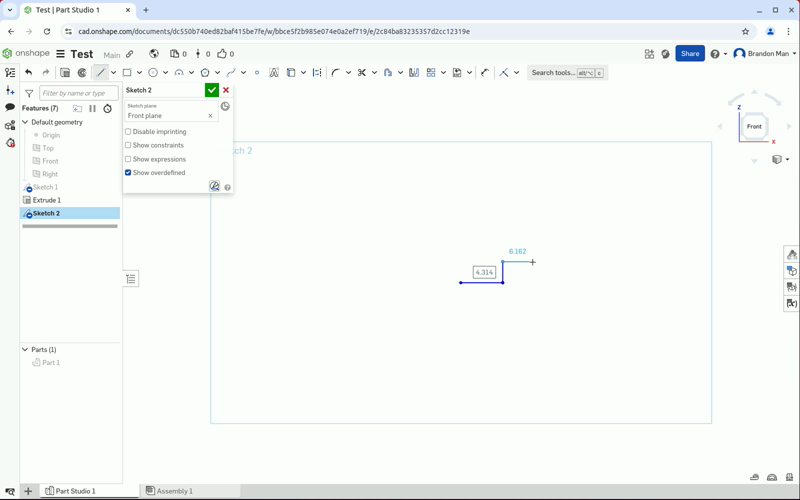
mouse_move(460, 261)
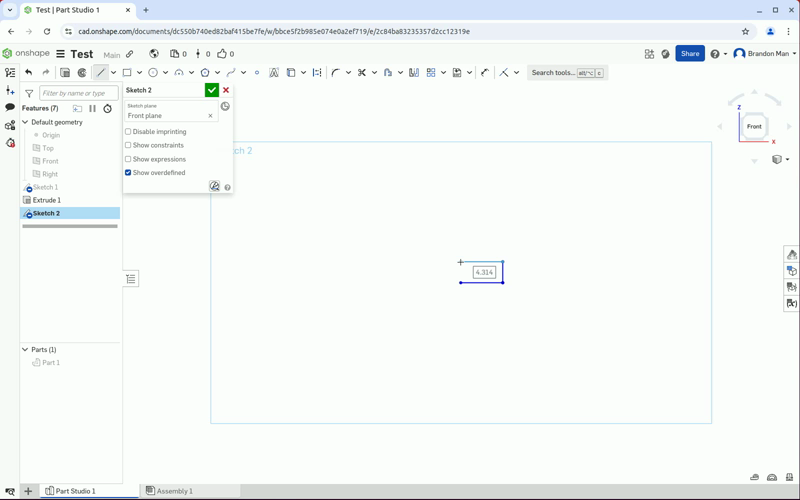
click(460, 261)
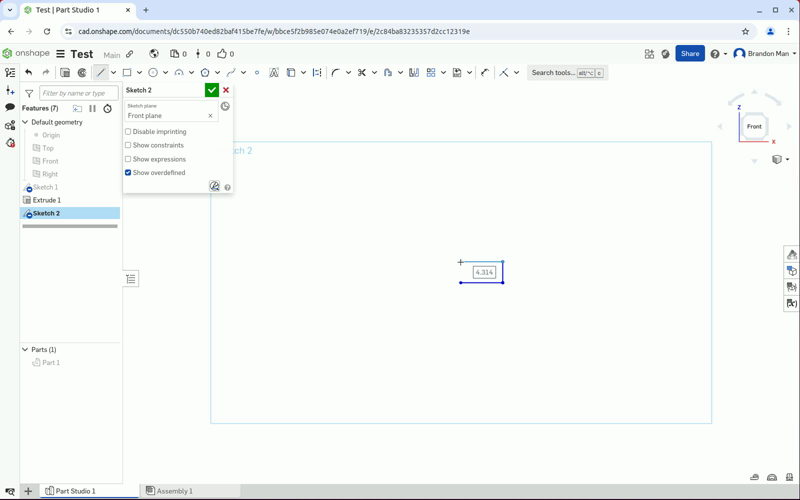
key_up(shift)
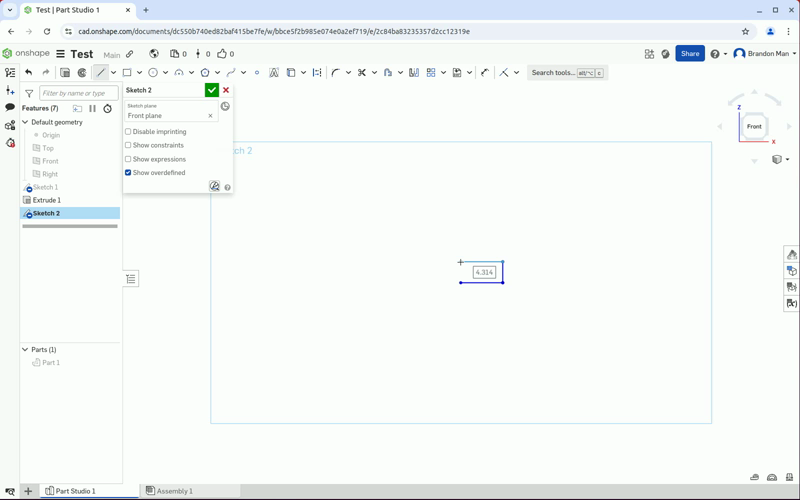
mouse_move(490, 261)
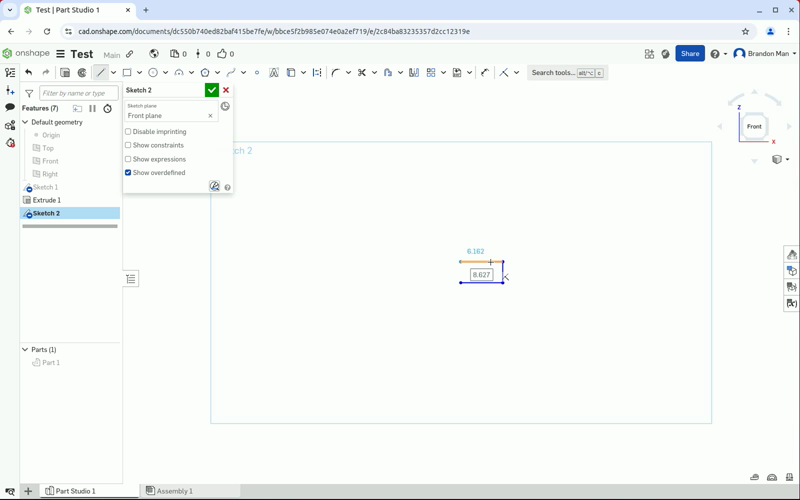
key_down(shift)
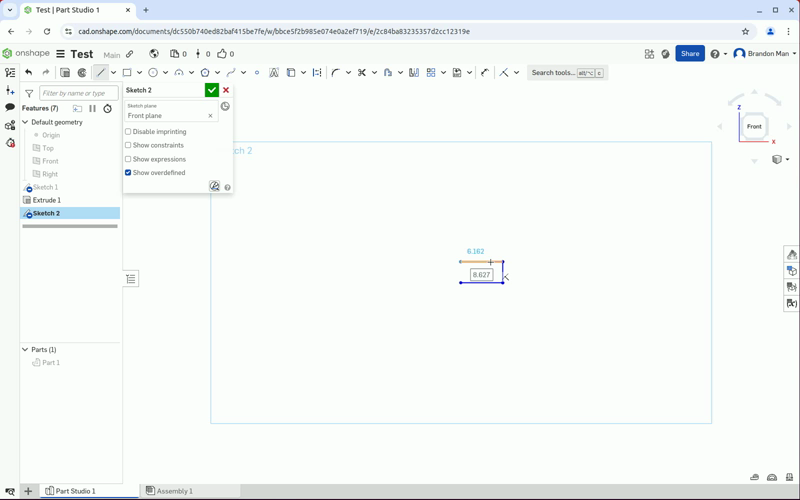
mouse_move(460, 282)
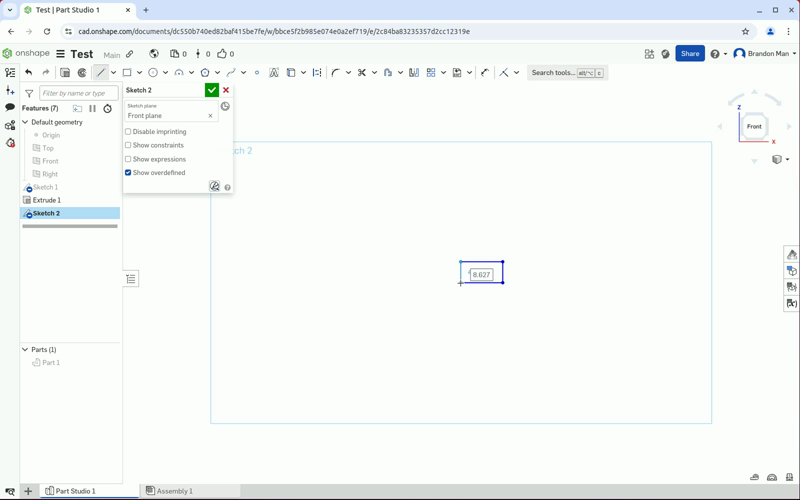
key_up(shift)
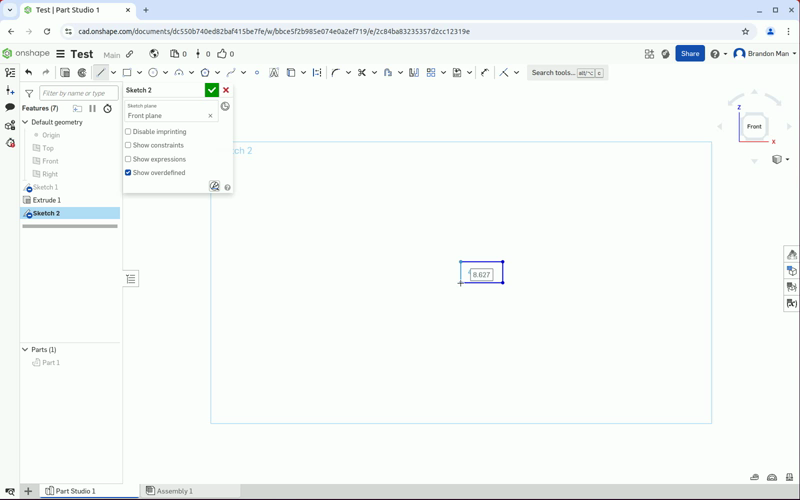
click(460, 282)
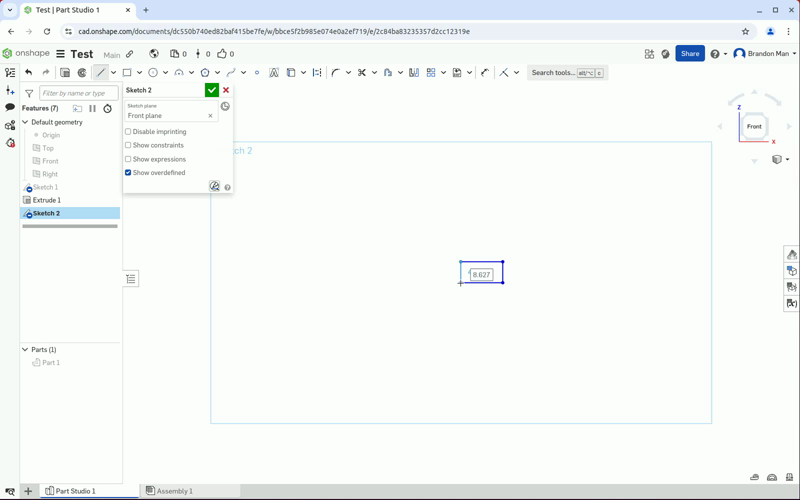
key(esc)
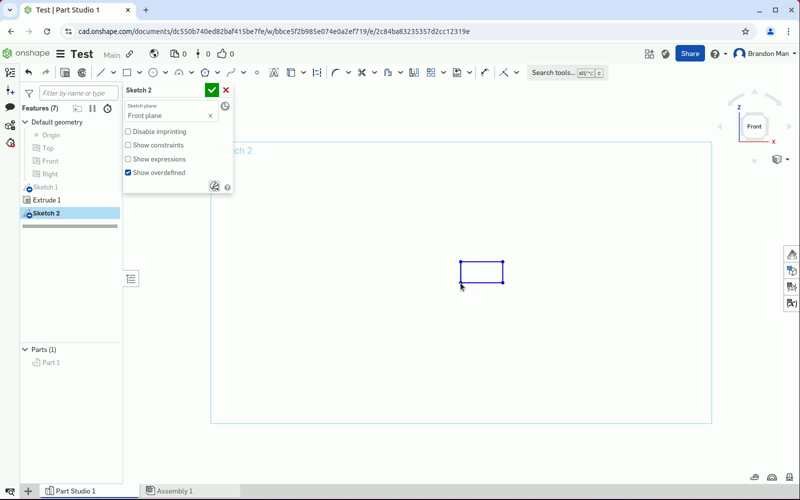
mouse_move(500, 277)
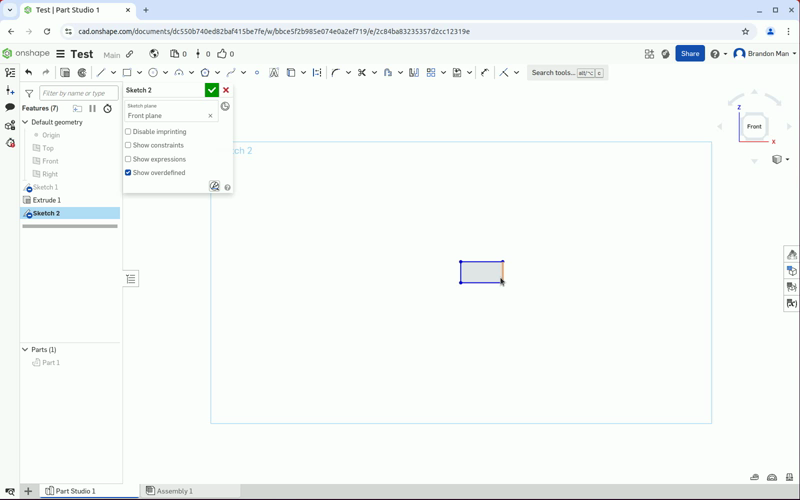
scroll(6)
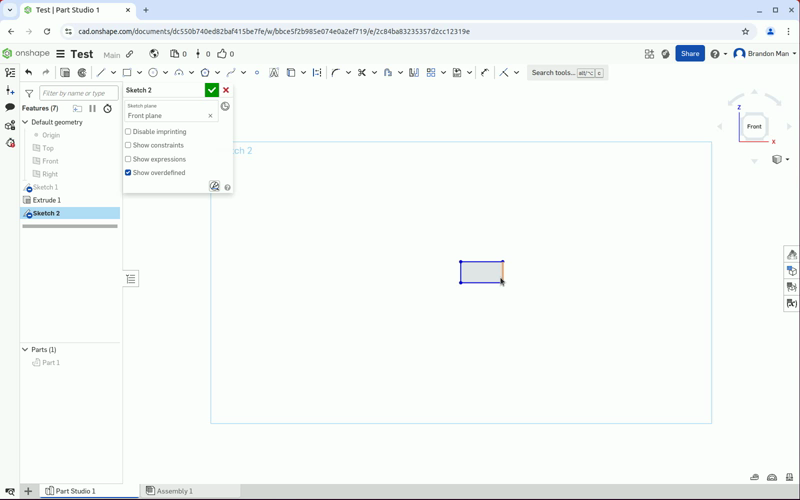
scroll(6)
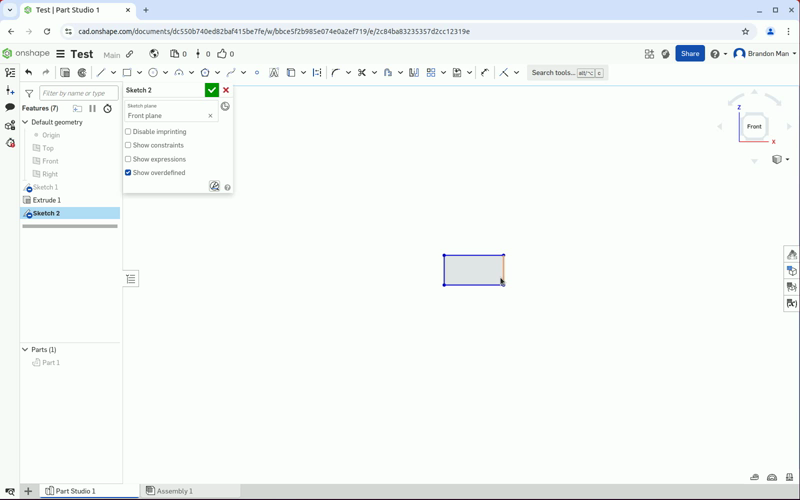
scroll(6)
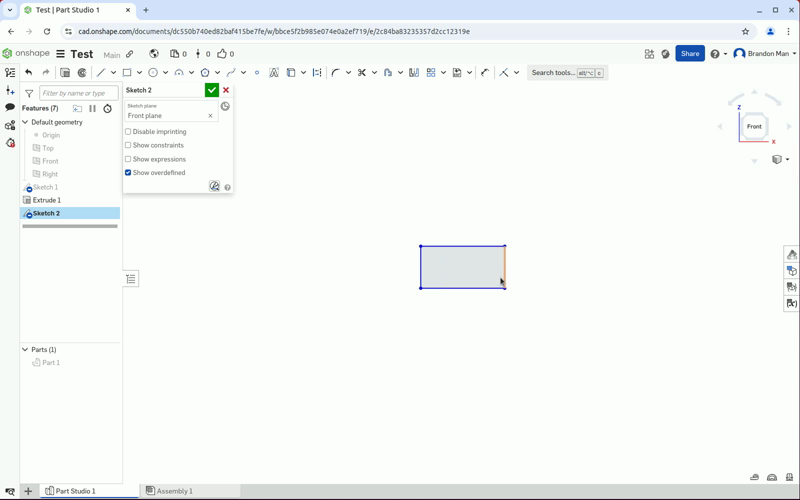
scroll(6)
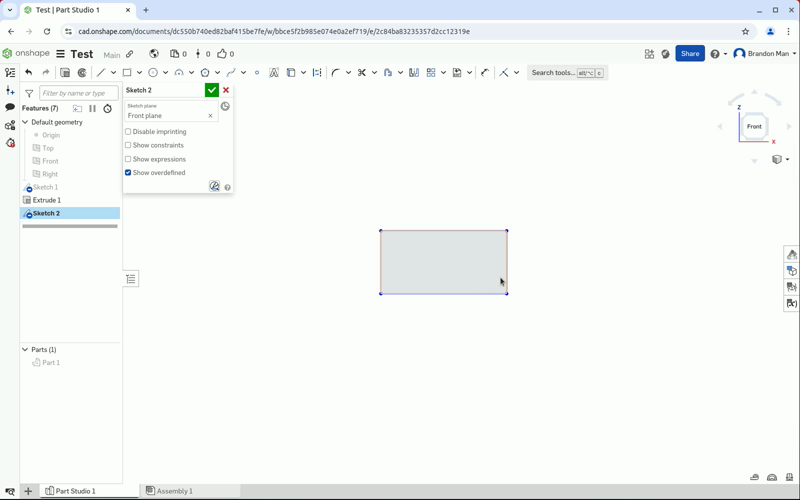
scroll(6)
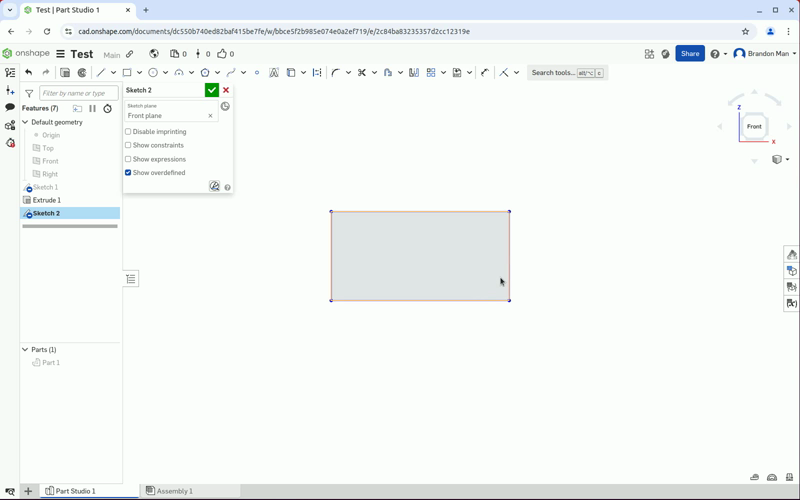
scroll(6)
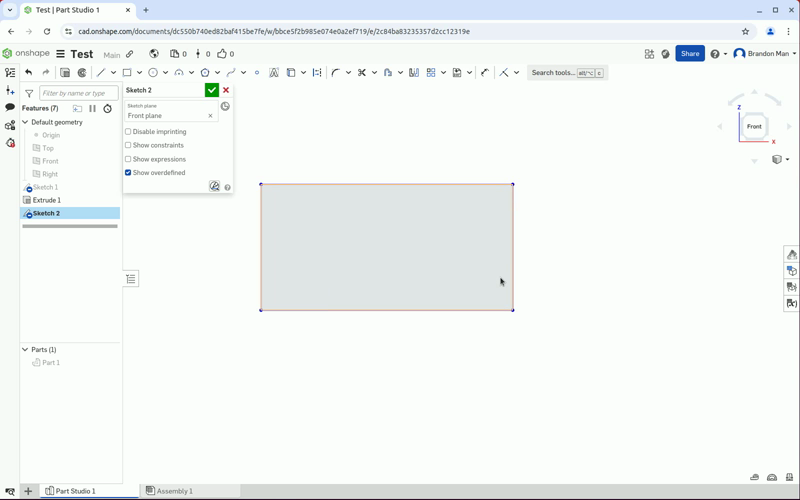
scroll(6)
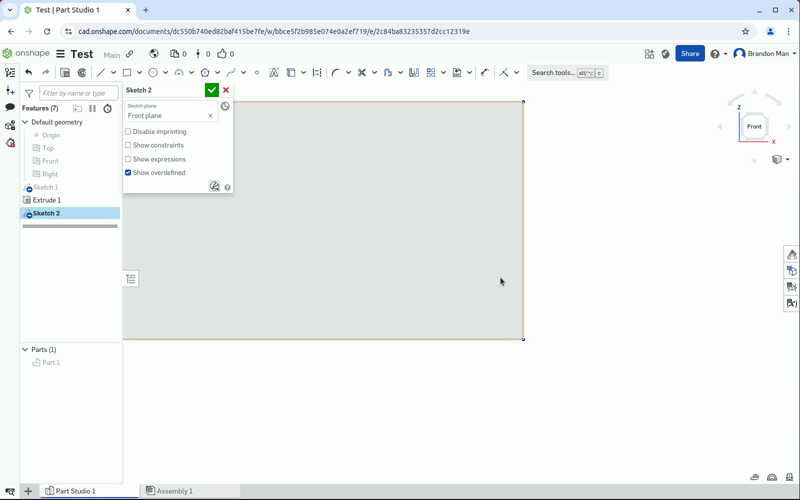
click(500, 277)
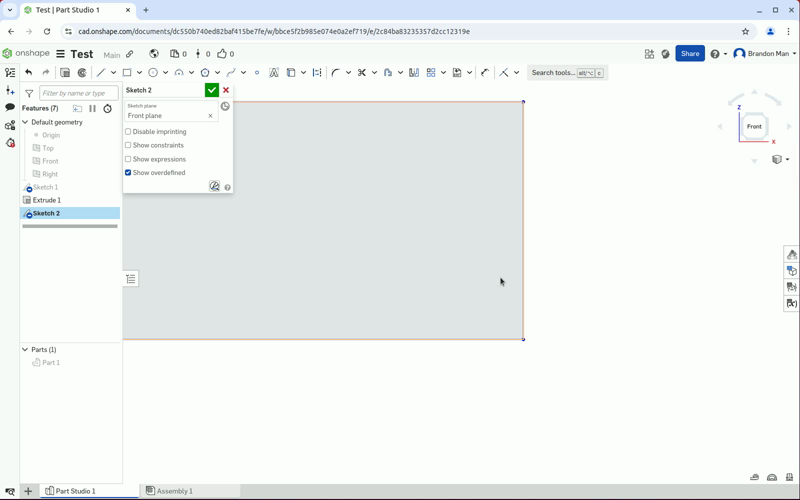
scroll(-6)
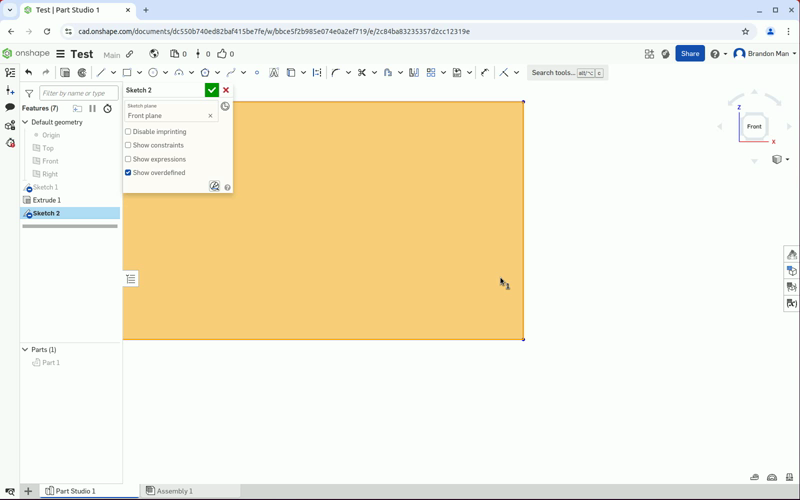
scroll(-6)
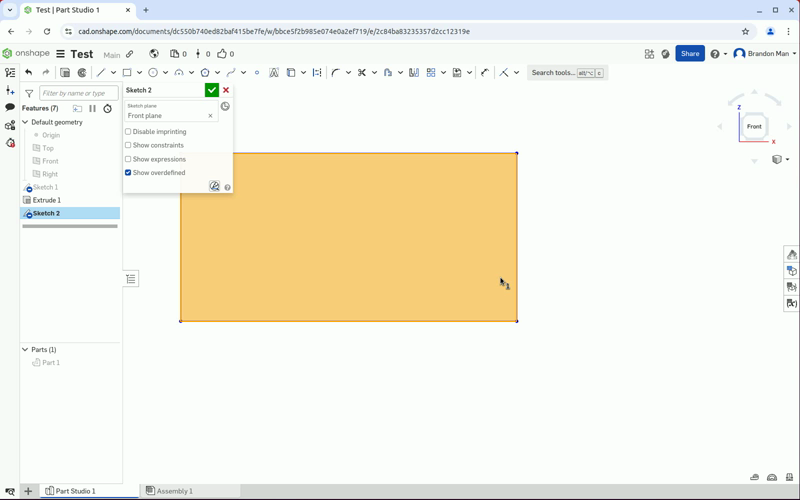
scroll(-6)
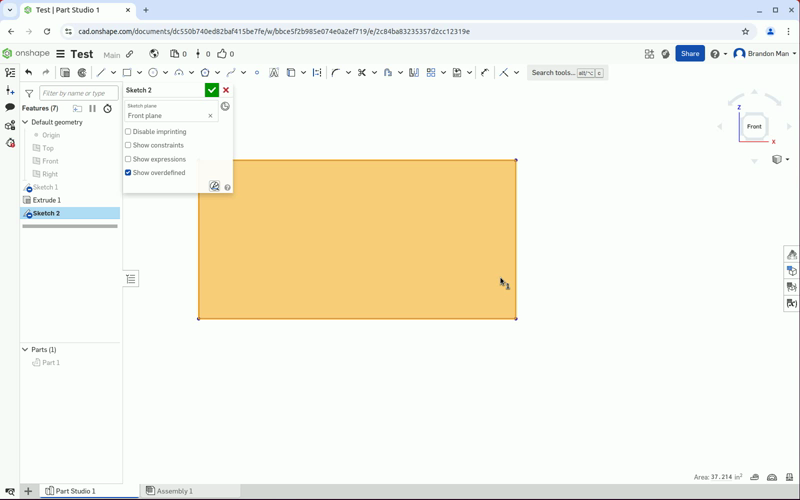
scroll(-6)
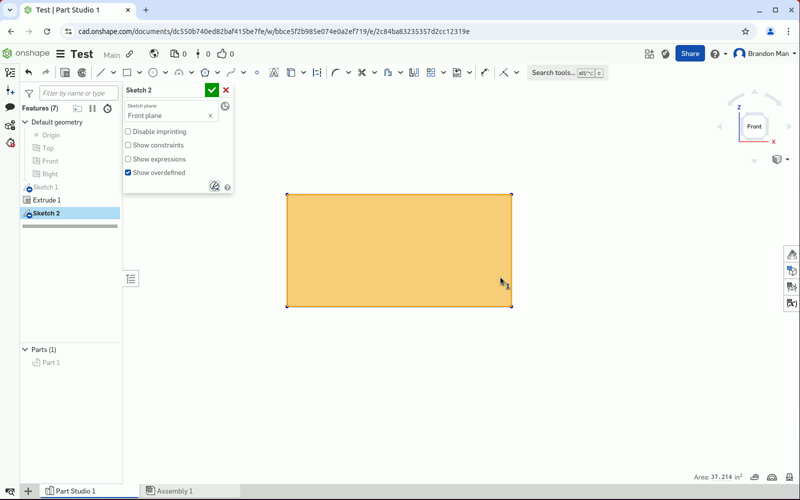
scroll(-6)
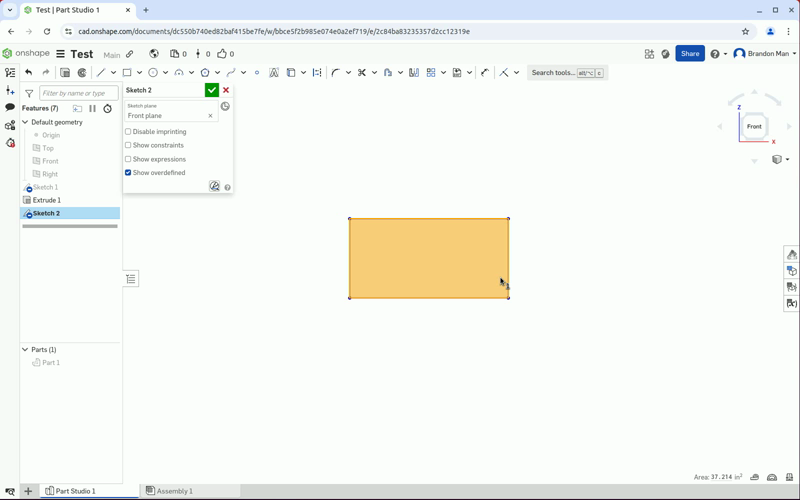
scroll(-6)
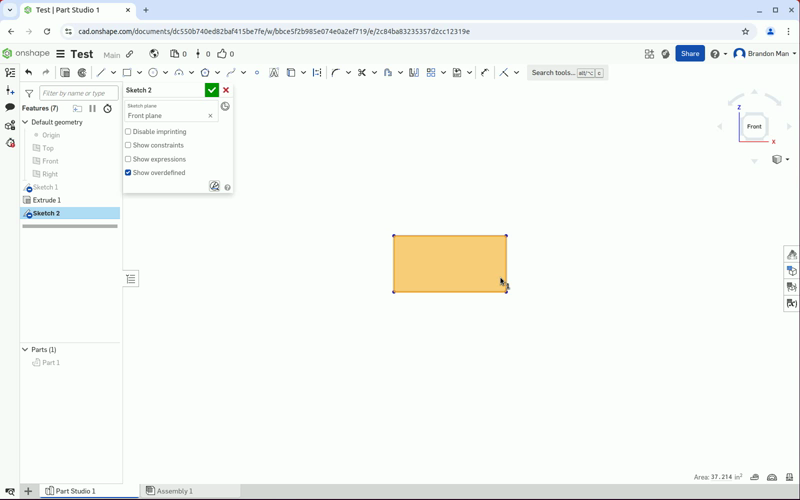
scroll(-6)
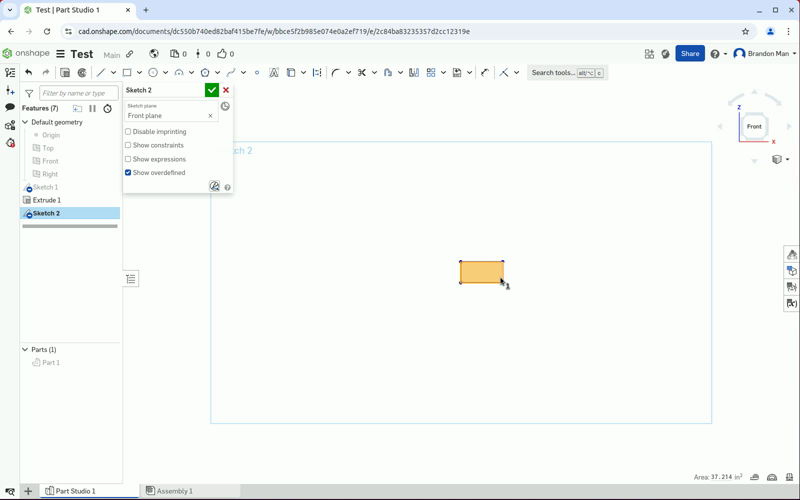
mouse_move(73, 352)
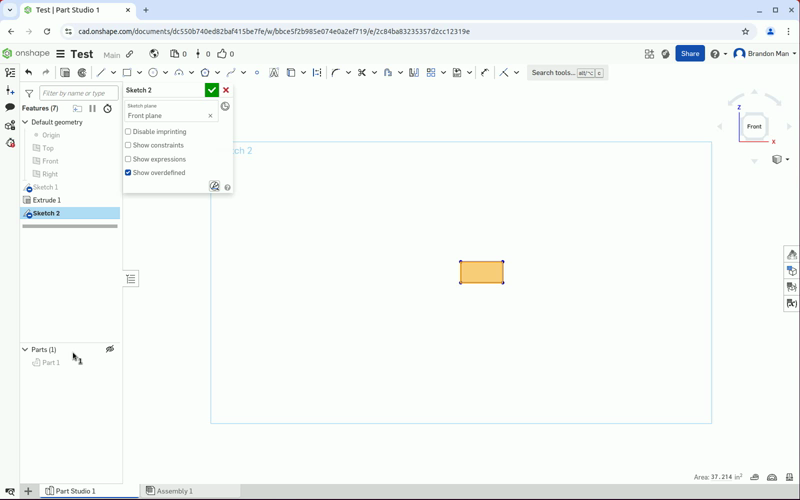
key(shift+y)
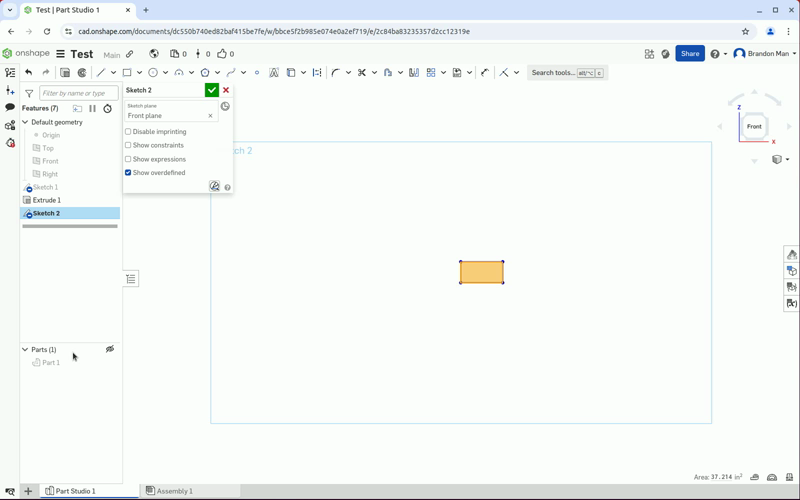
key(shift+e)
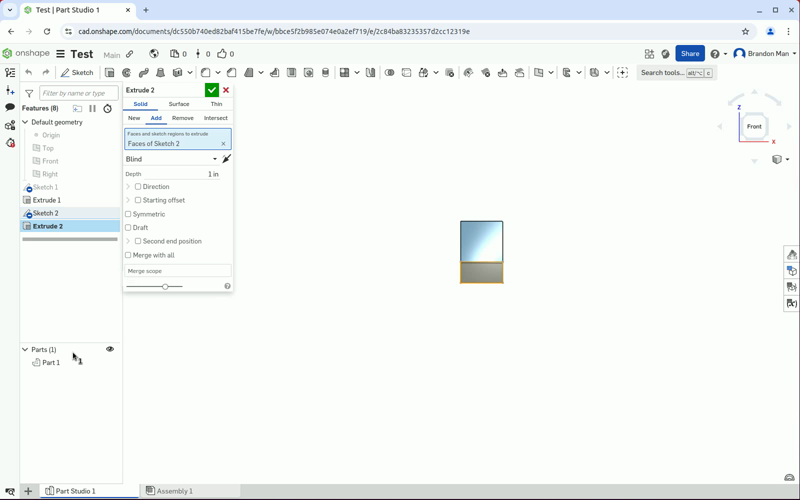
mouse_move(143, 106)
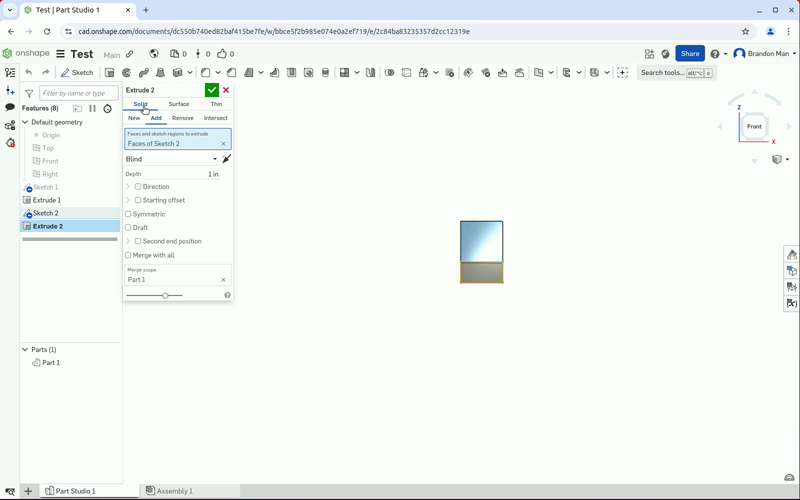
click(143, 106)
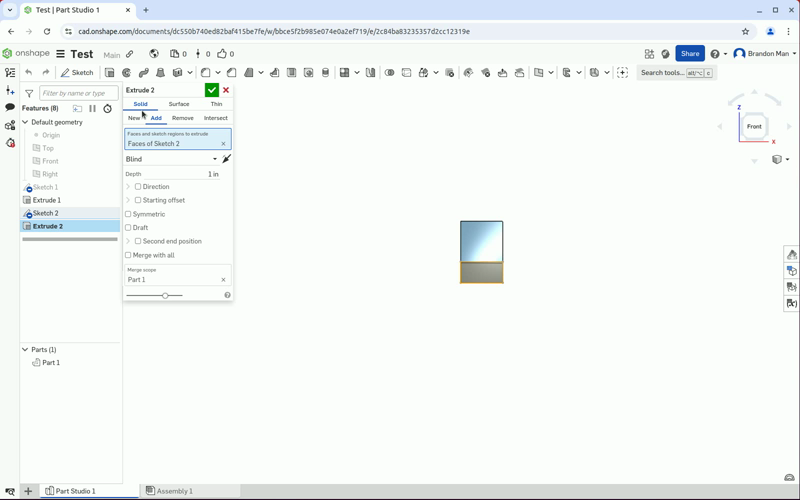
mouse_move(137, 120)
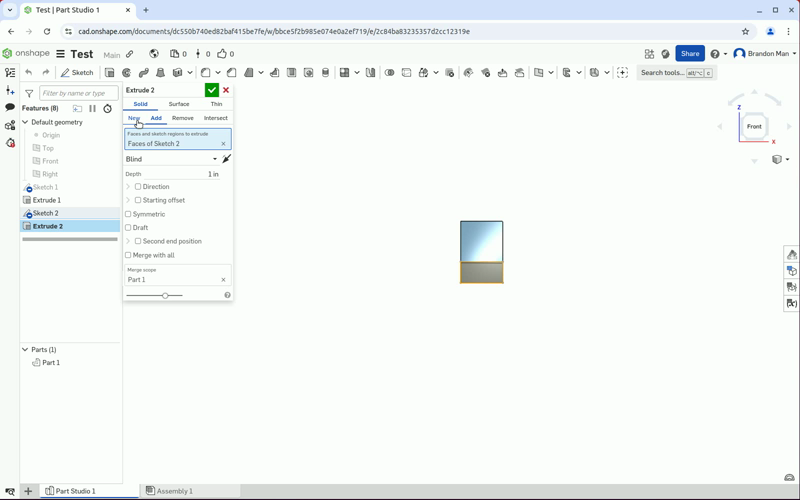
click(137, 120)
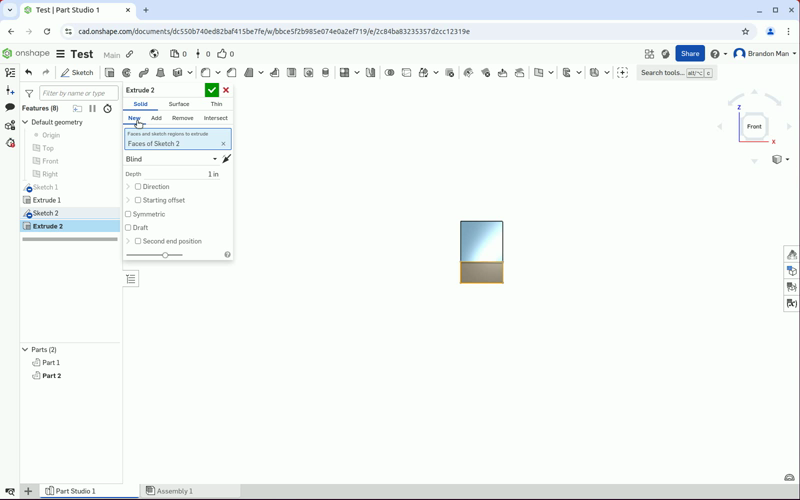
key(tab, 4)
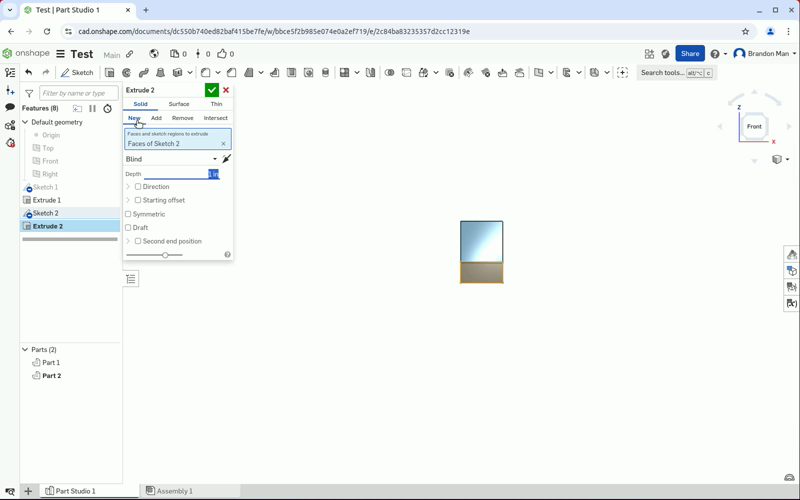
text(8.425)
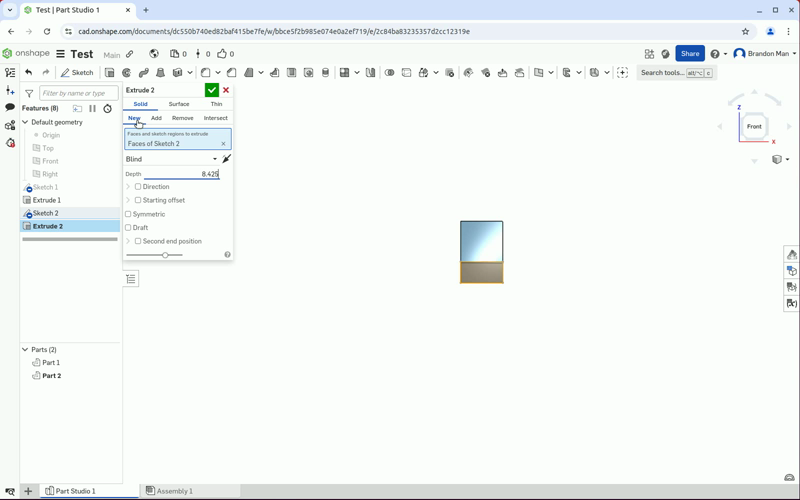
key(enter)
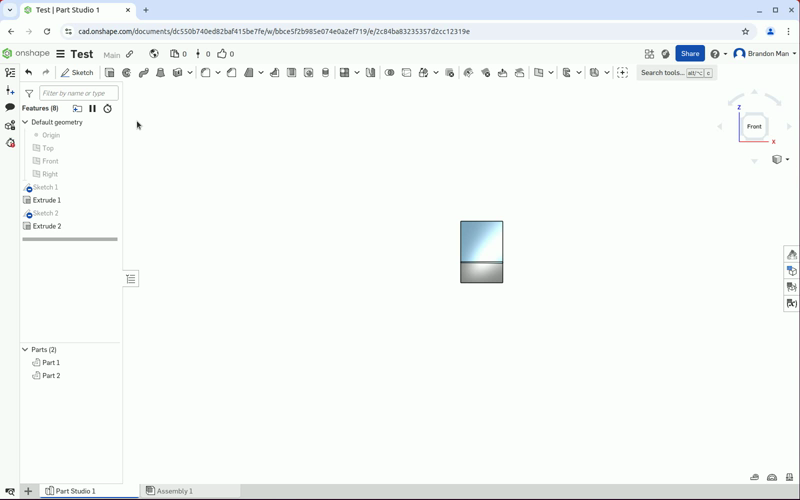
key(shift+h)
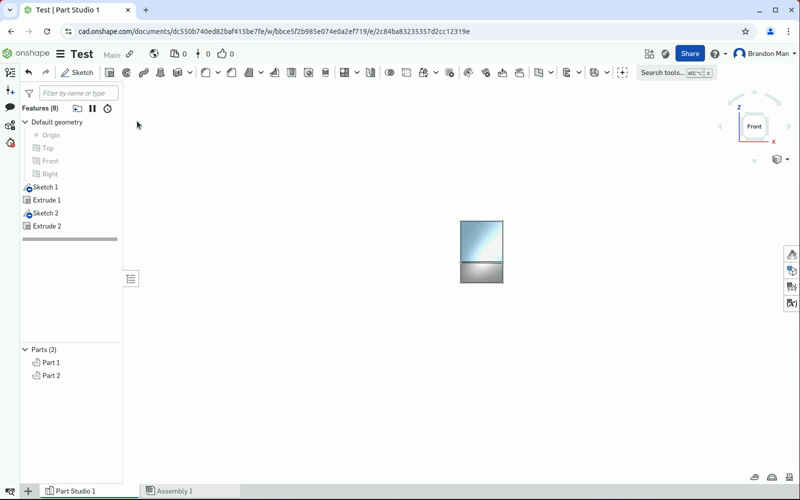
key(shift+h)
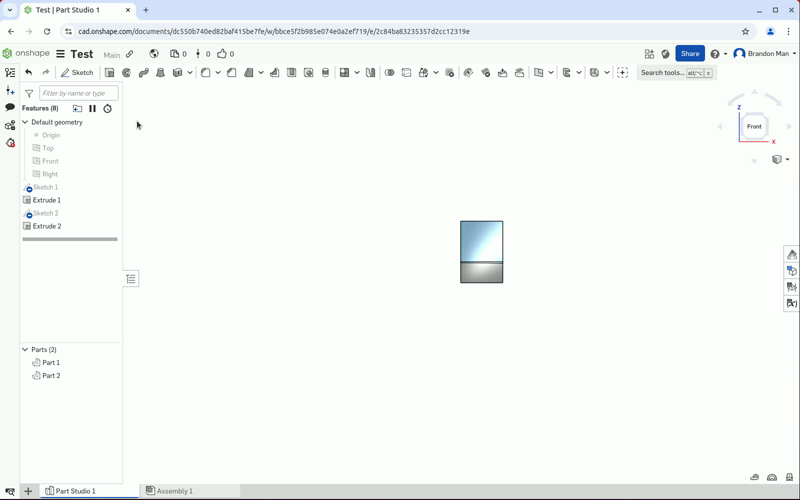
mouse_move(73, 189)
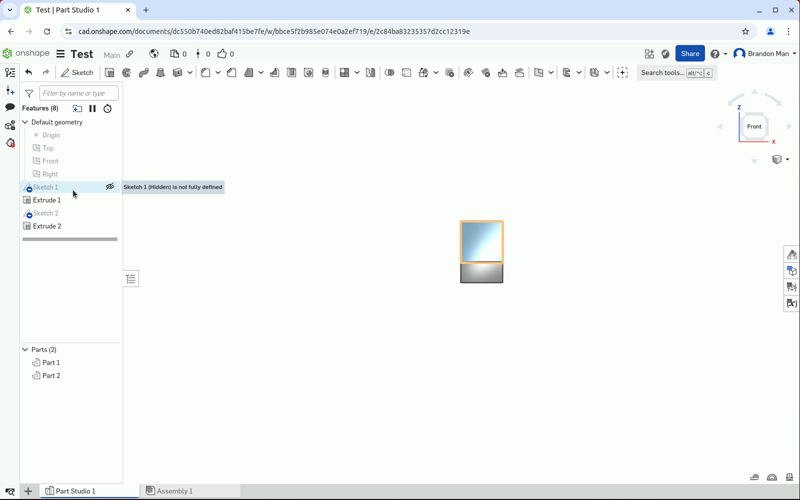
click(73, 189)
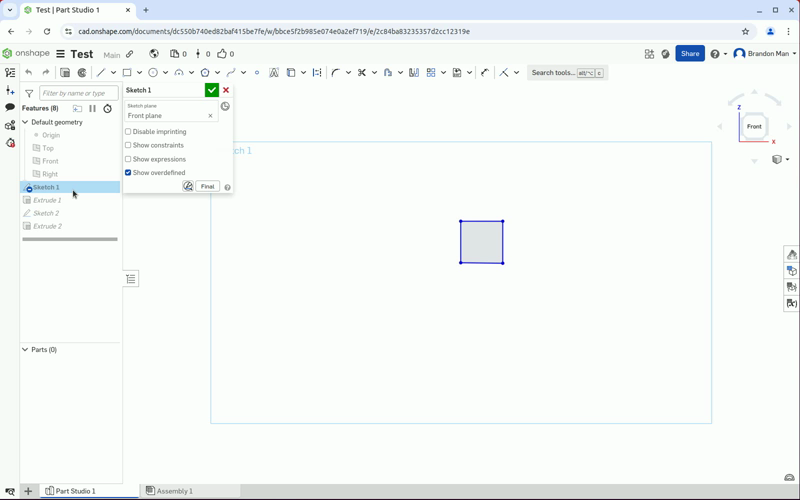
mouse_move(229, 92)
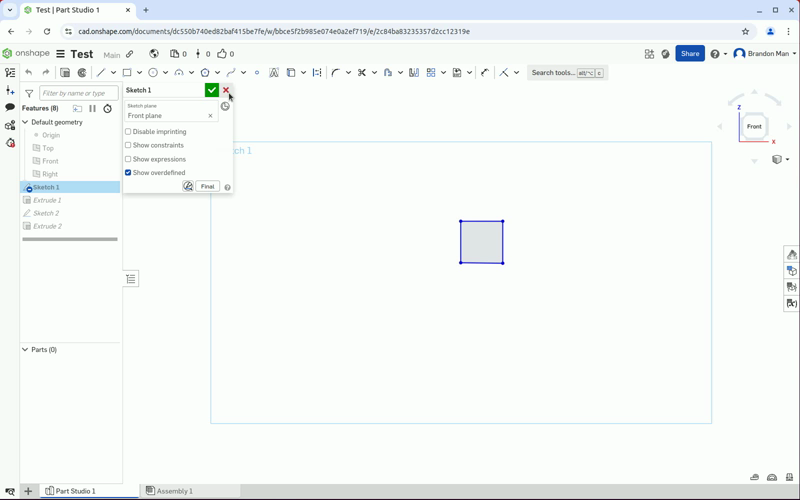
click(229, 92)
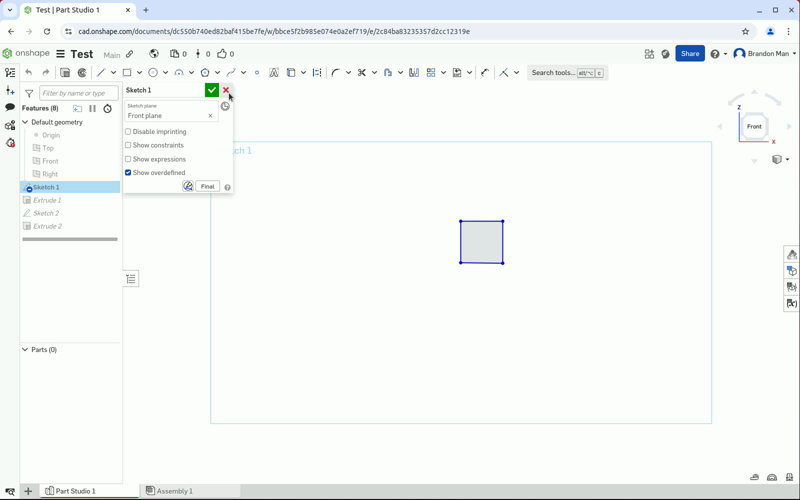
key(shift+s)
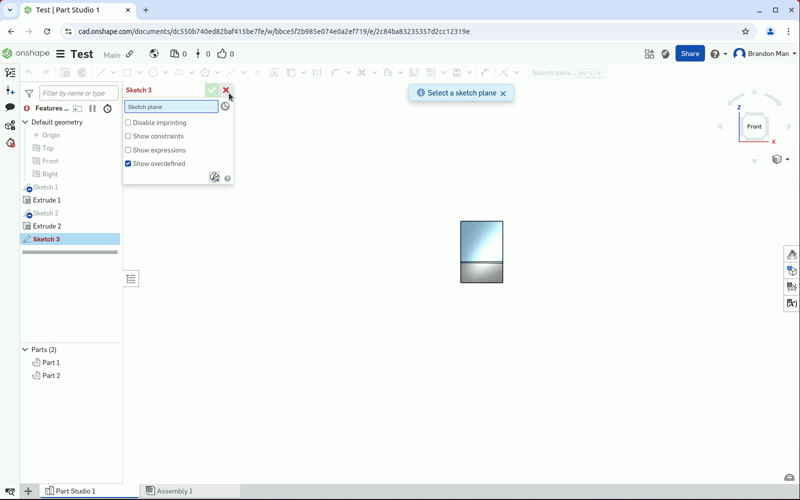
mouse_move(73, 163)
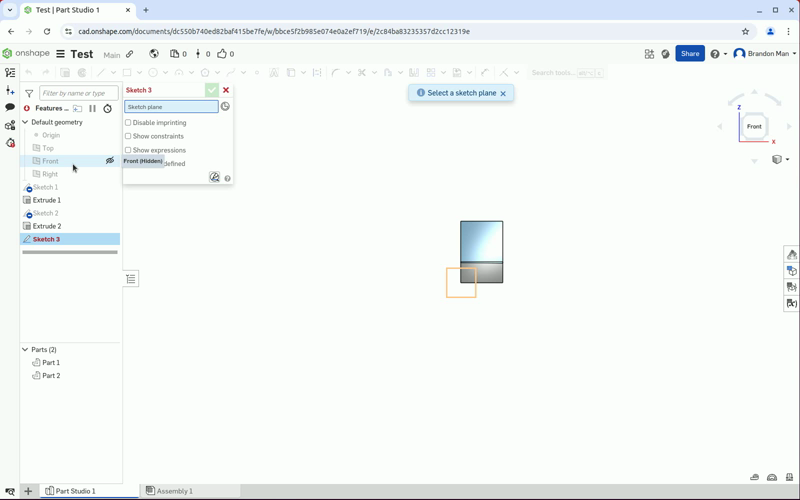
click(73, 163)
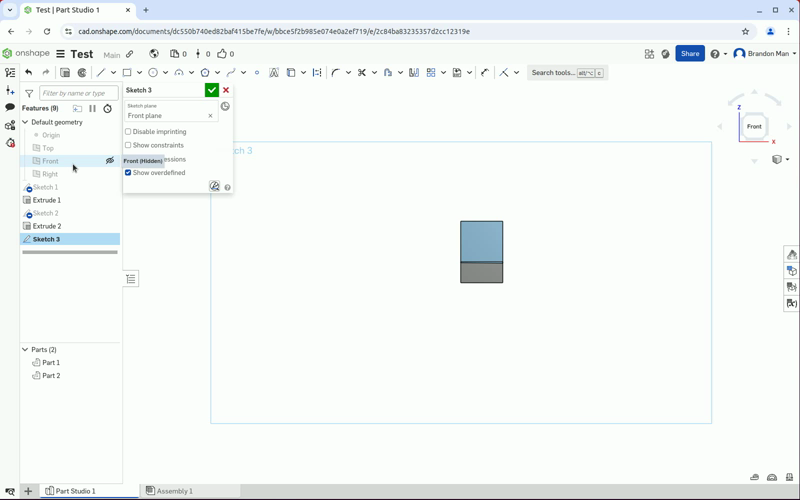
mouse_move(73, 352)
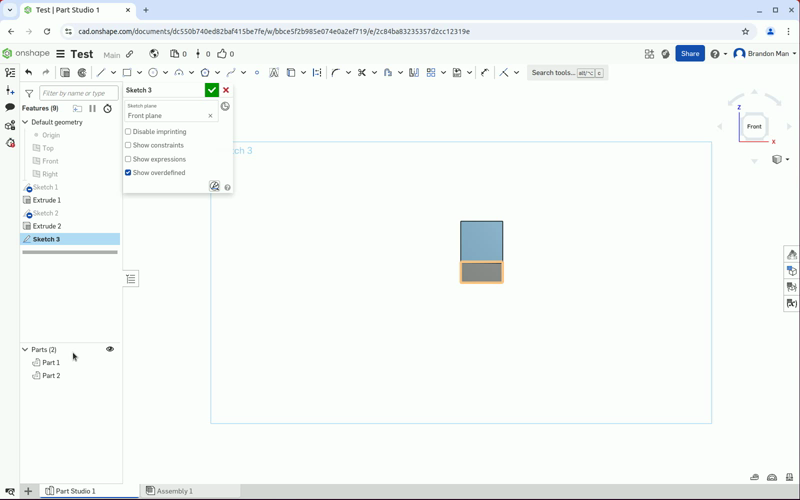
key(y)
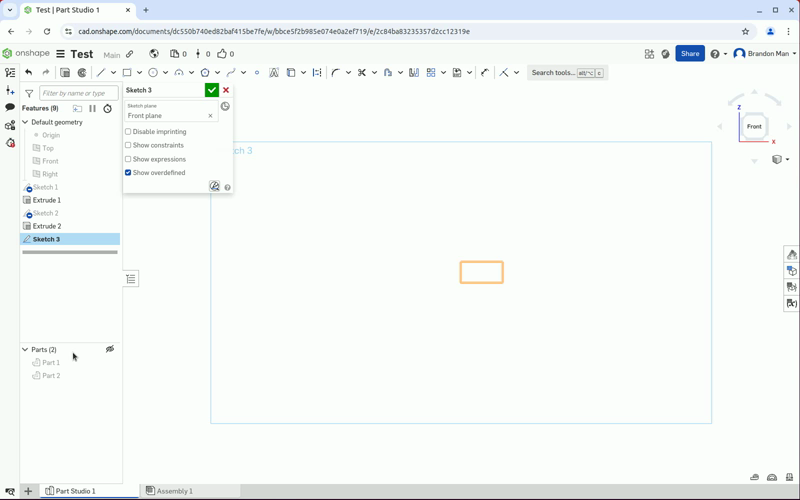
key(l)
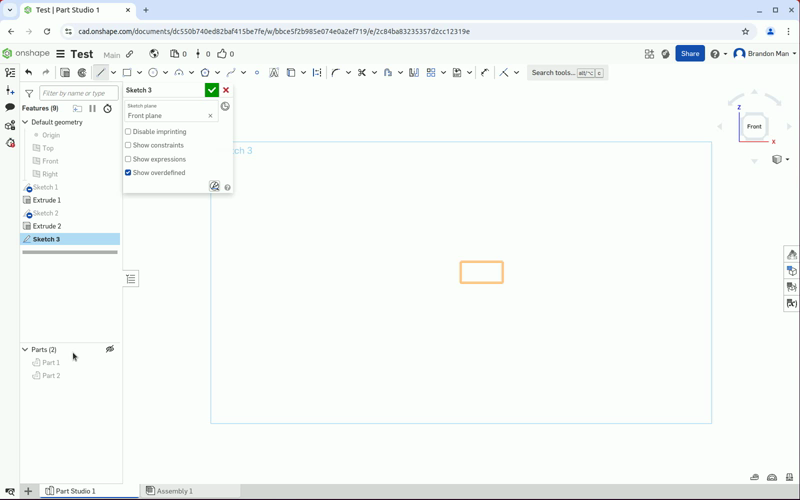
key_down(shift)
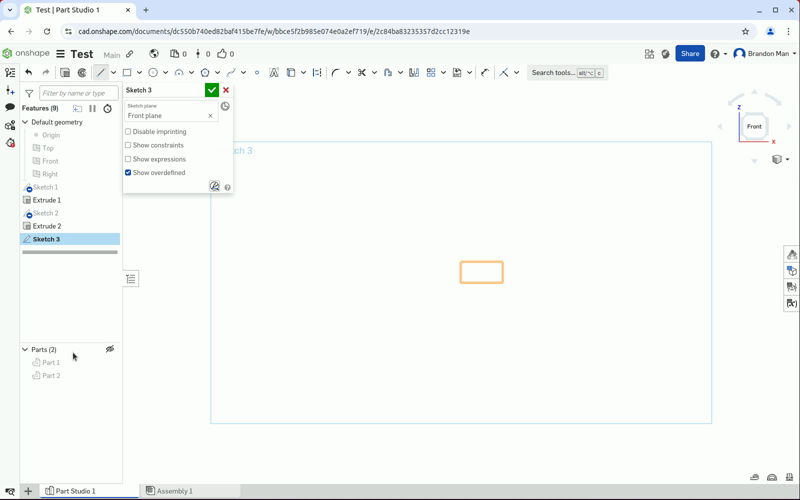
mouse_move(501, 282)
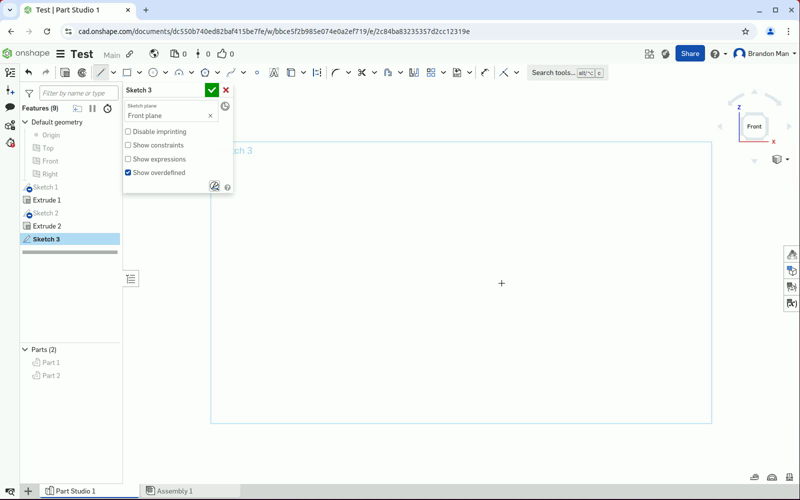
click(501, 282)
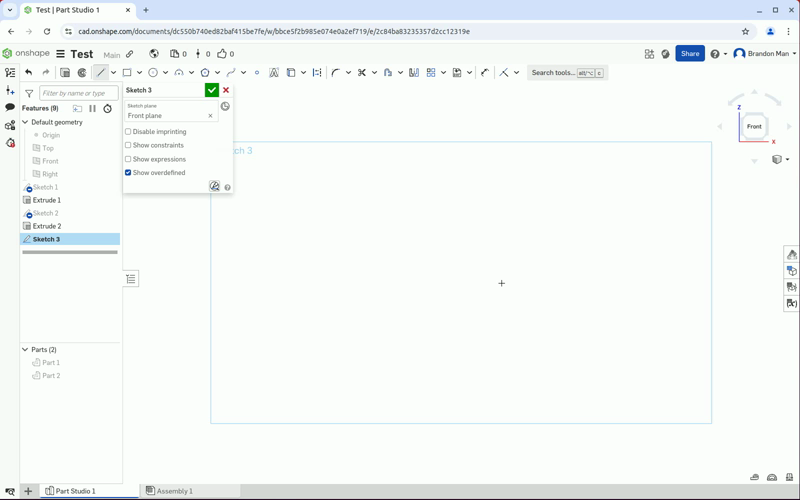
key_up(shift)
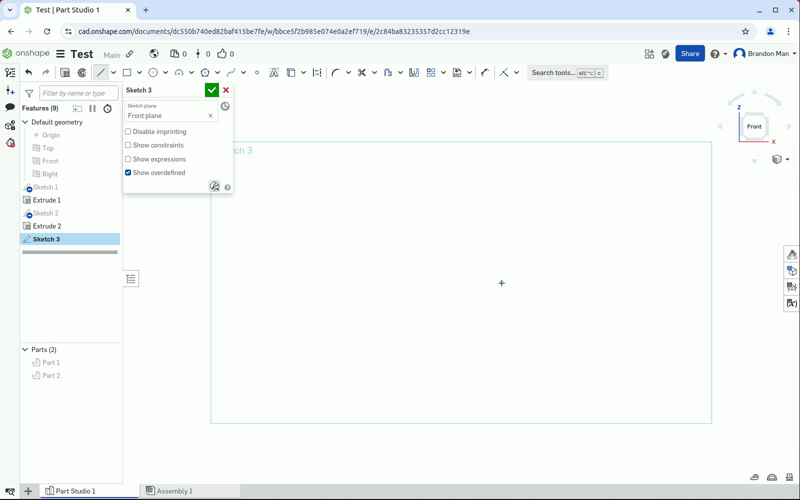
key_down(shift)
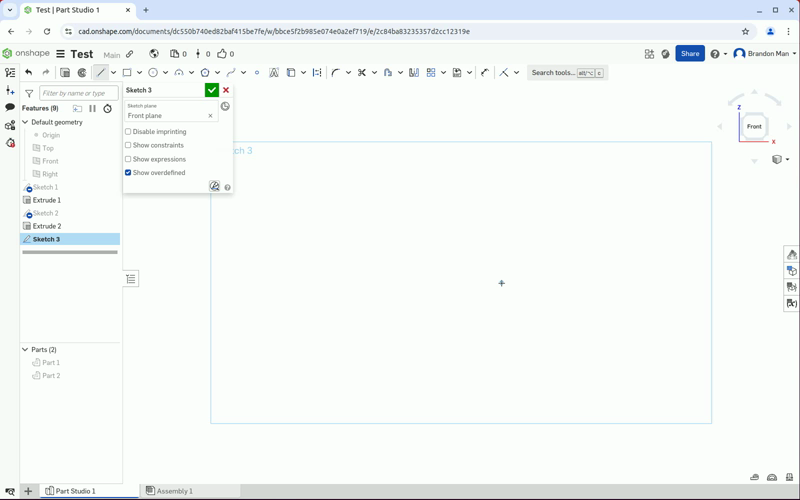
mouse_move(573, 282)
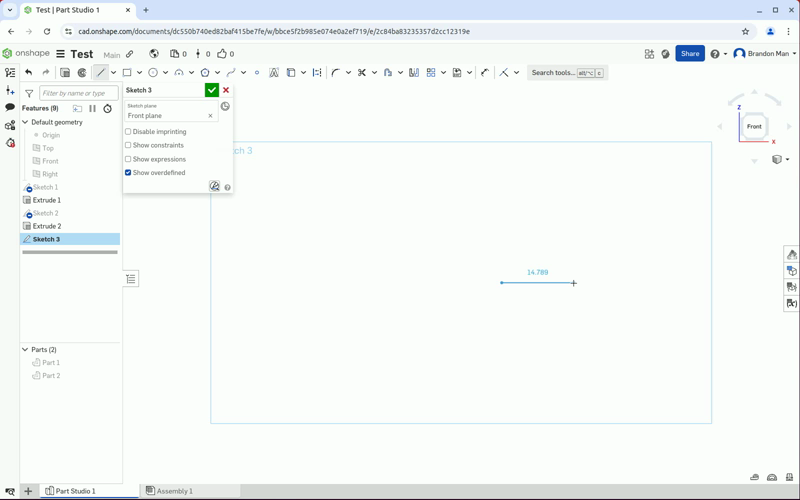
click(573, 282)
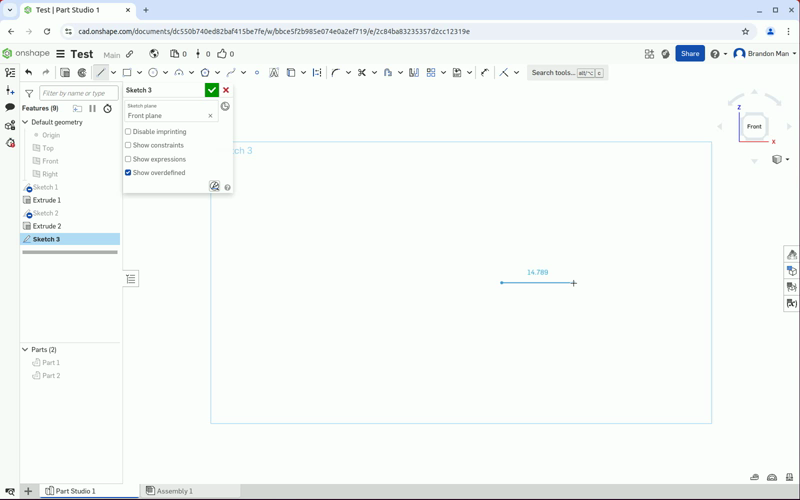
key_up(shift)
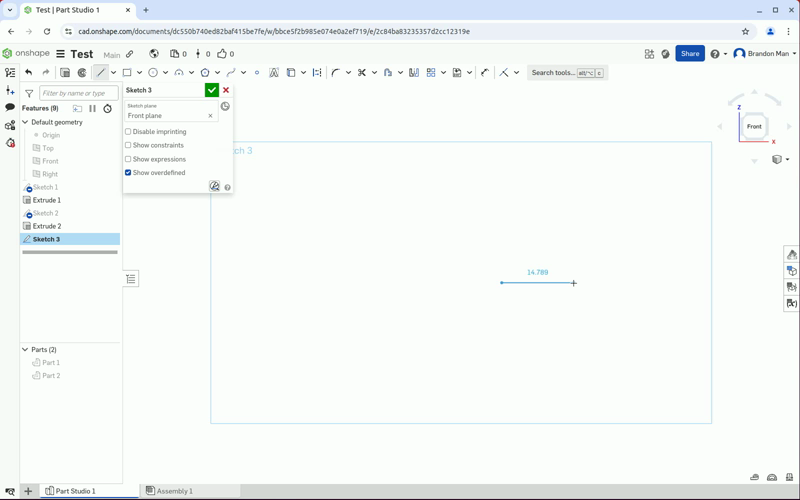
key_down(shift)
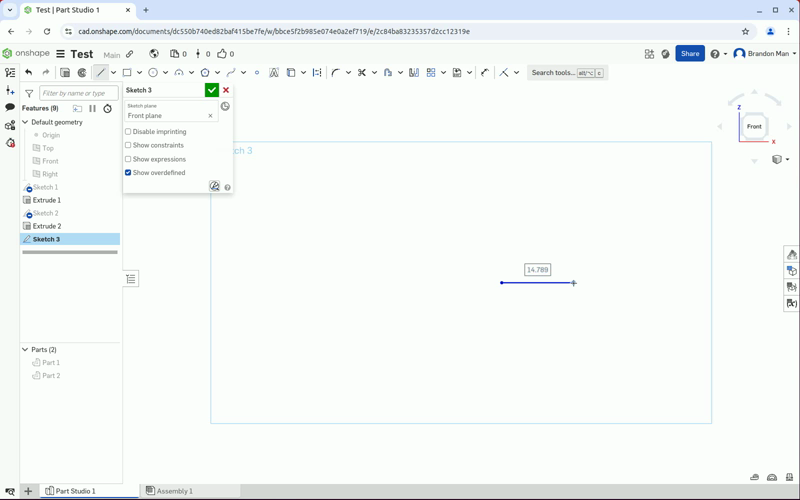
mouse_move(589, 282)
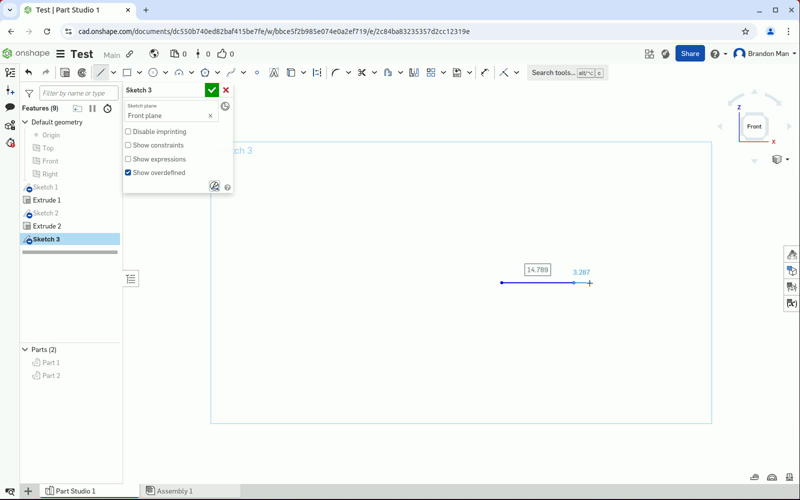
mouse_move(573, 262)
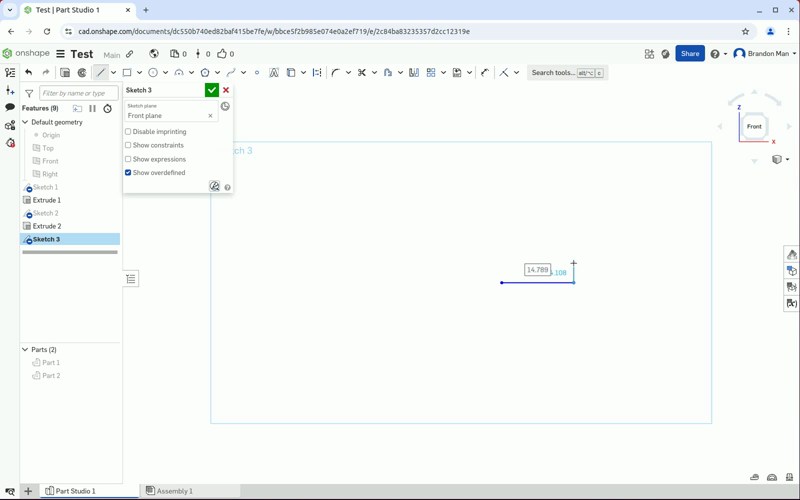
click(573, 262)
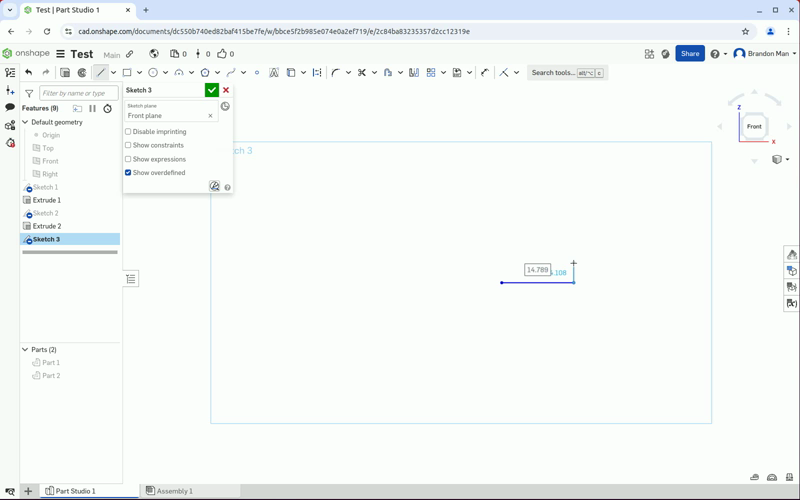
key_up(shift)
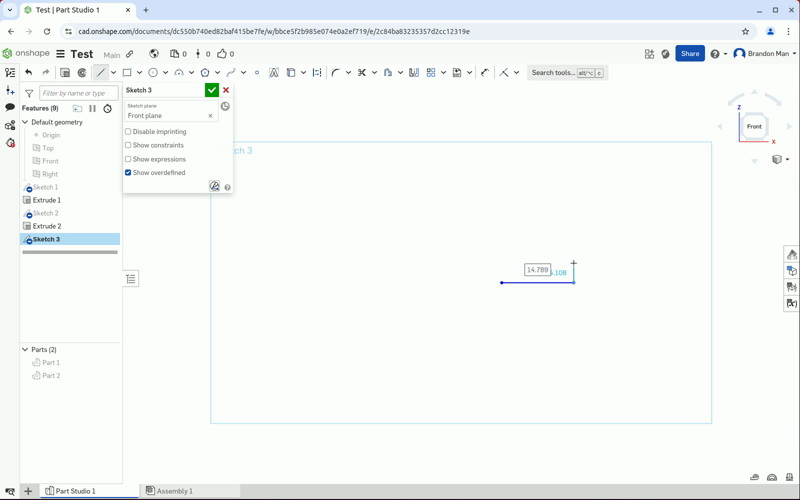
key_down(shift)
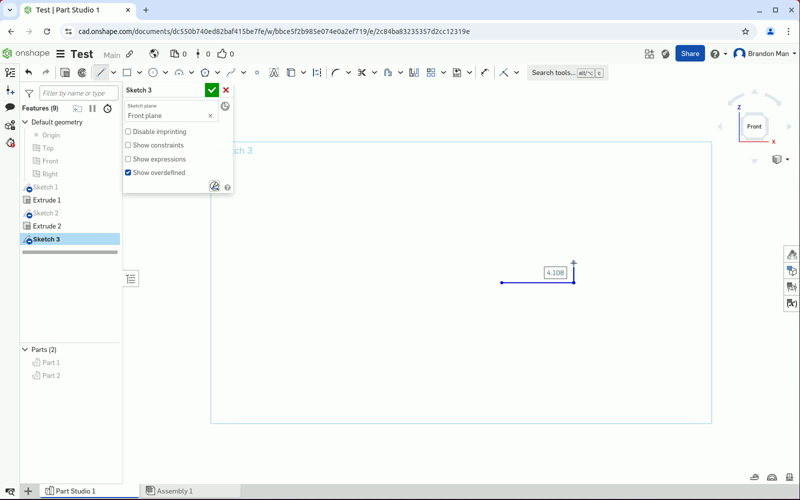
mouse_move(501, 262)
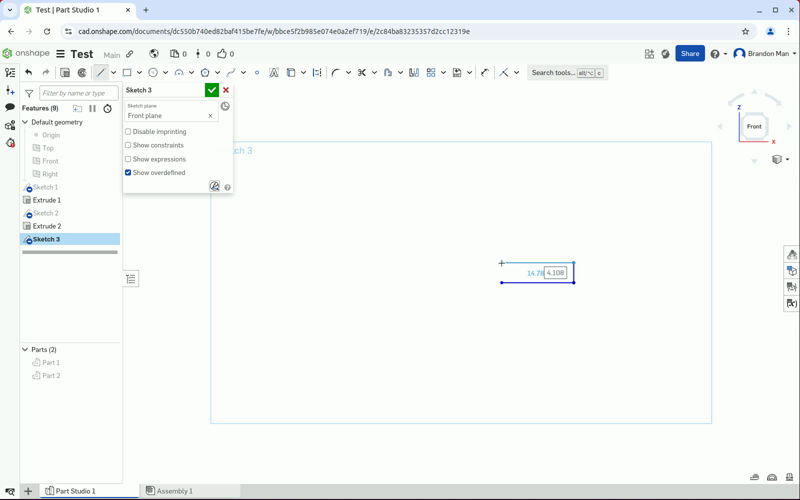
click(501, 262)
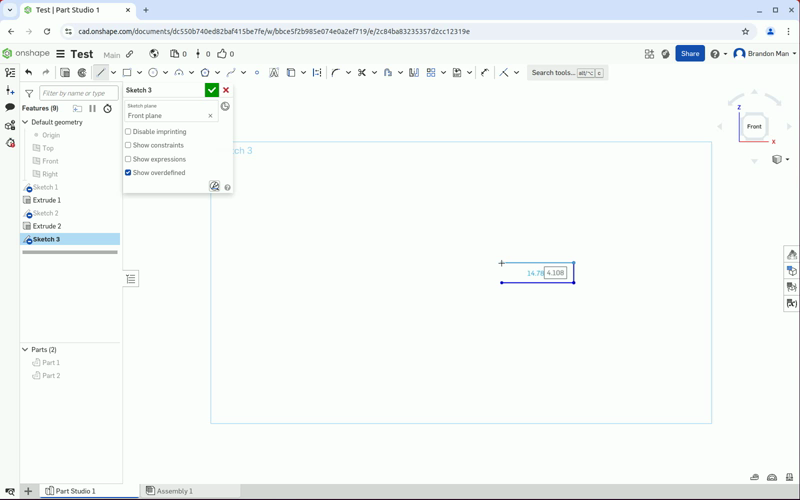
key_up(shift)
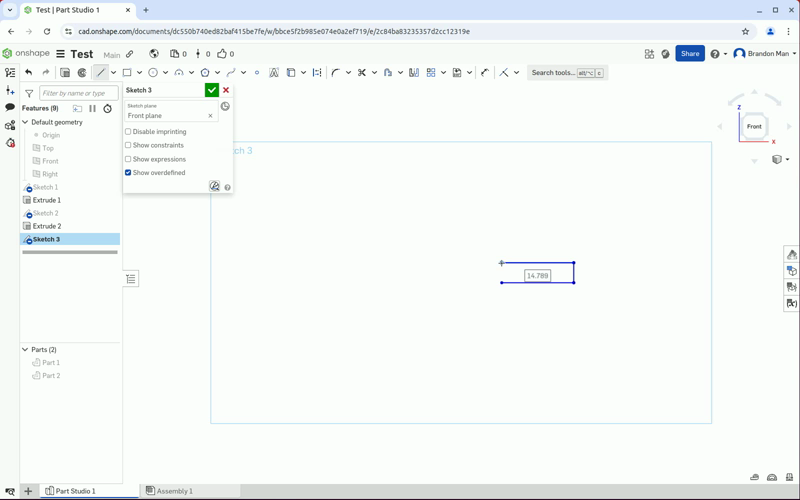
mouse_move(531, 262)
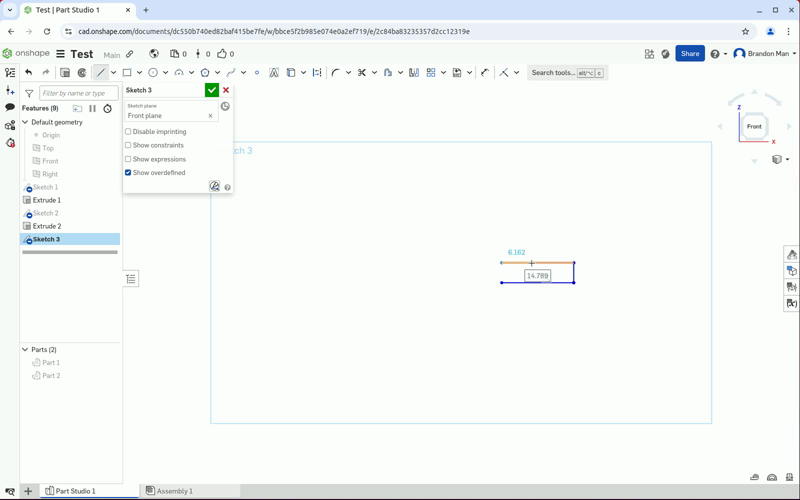
key_down(shift)
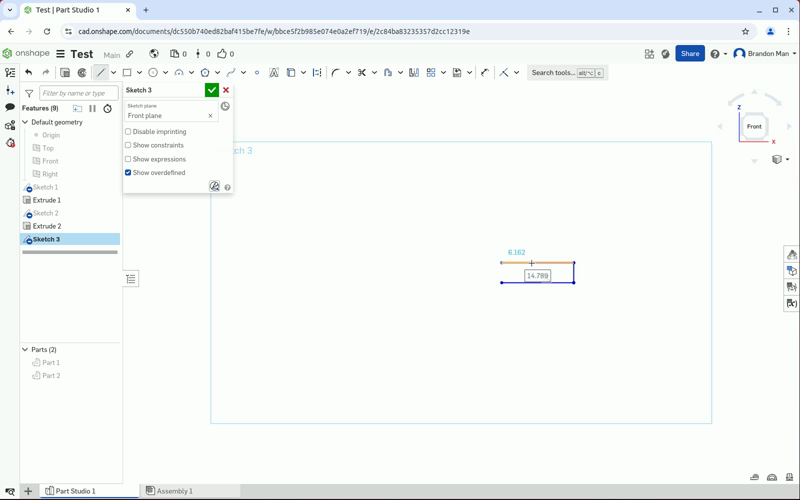
mouse_move(501, 282)
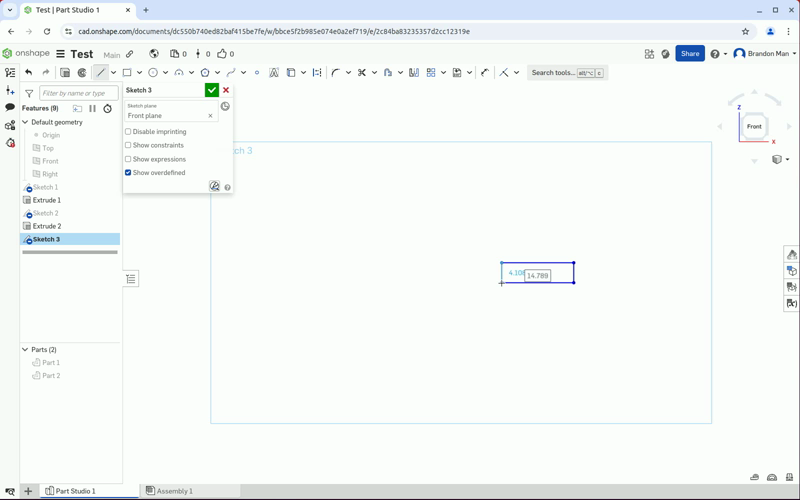
key_up(shift)
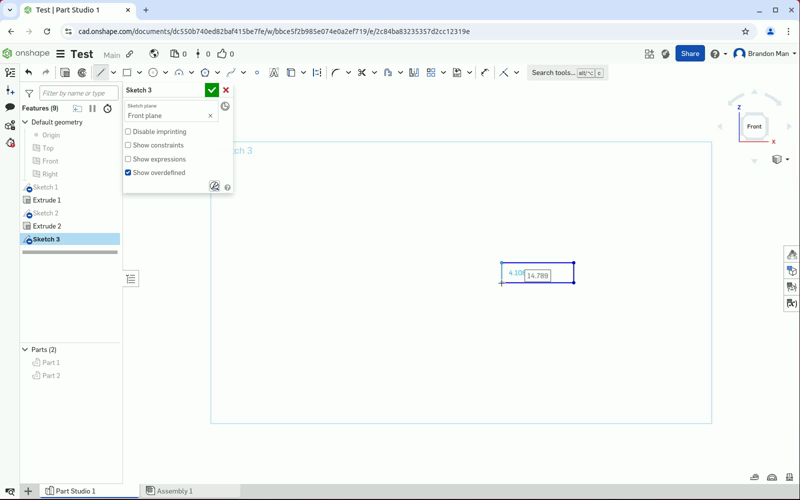
click(501, 282)
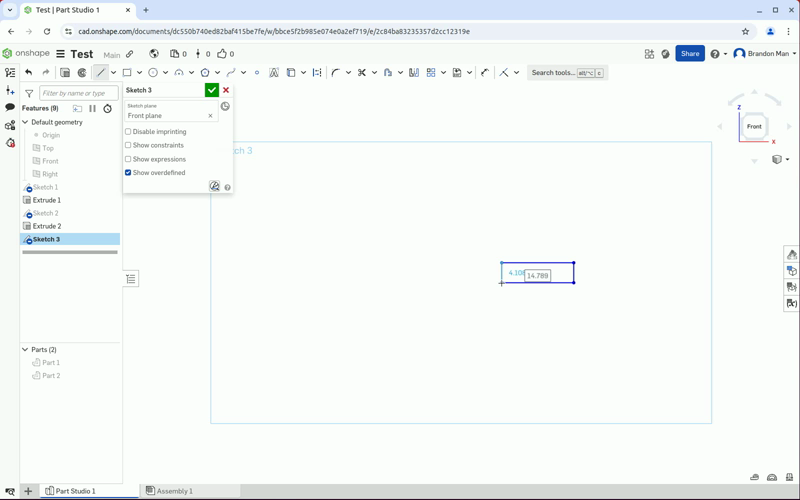
key(esc)
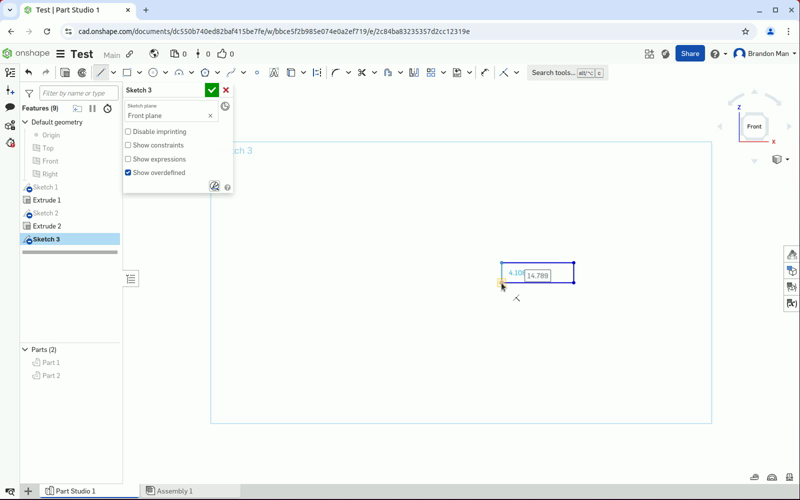
mouse_move(538, 278)
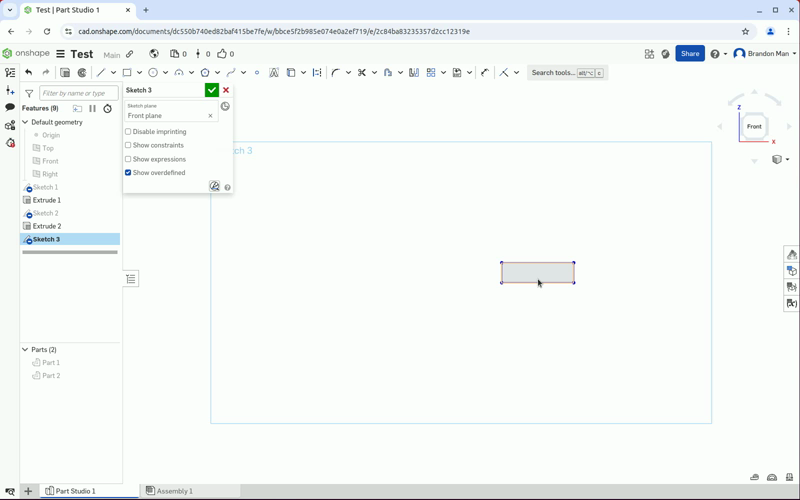
scroll(6)
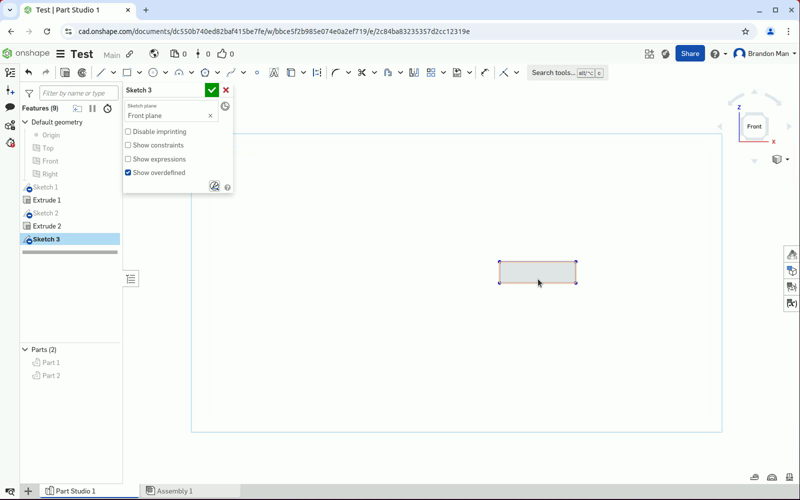
scroll(6)
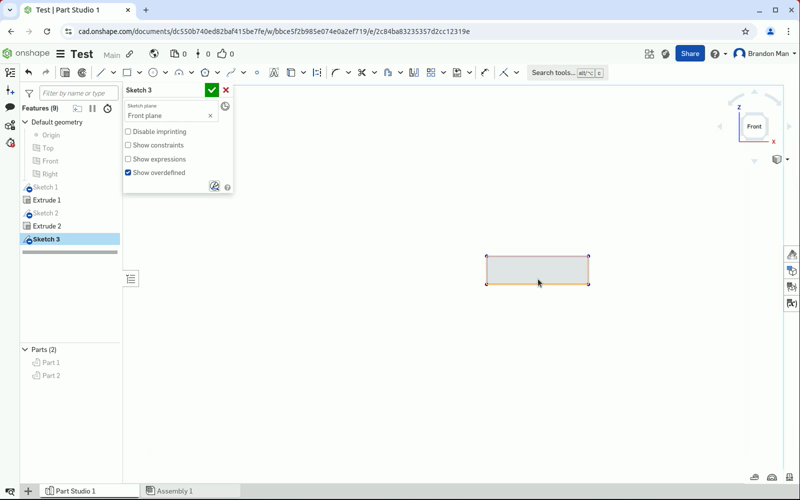
scroll(6)
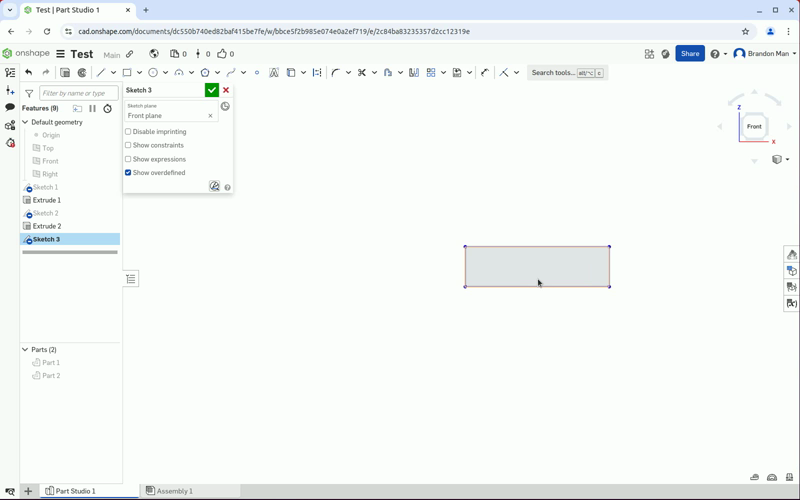
scroll(6)
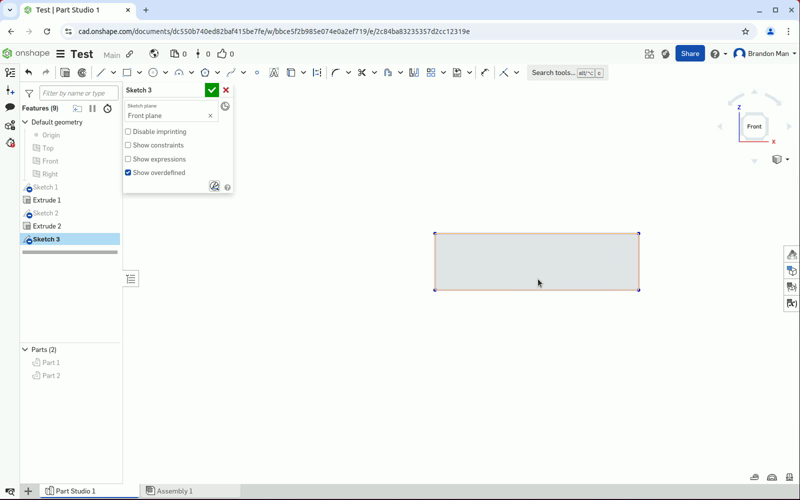
scroll(6)
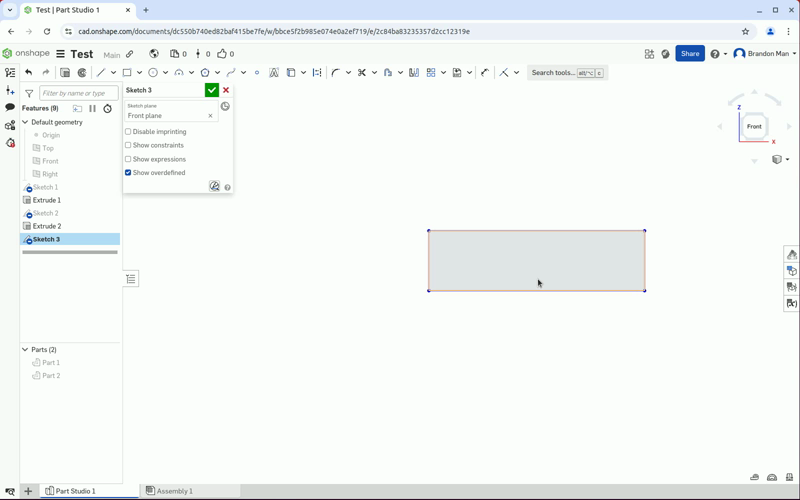
scroll(6)
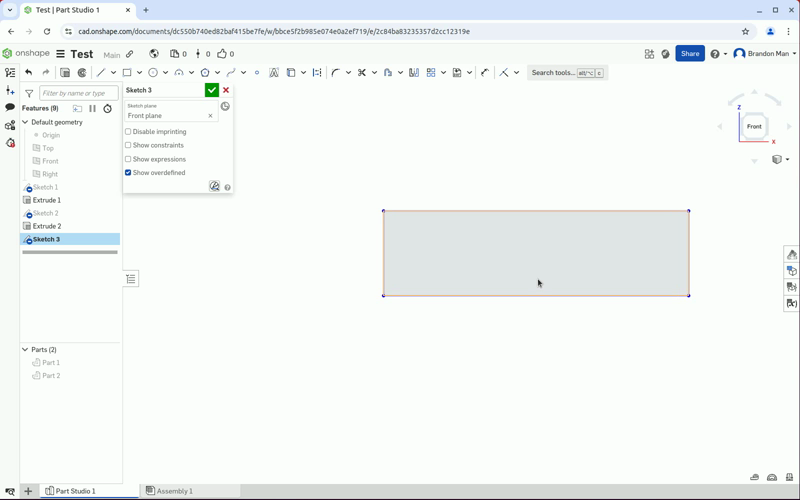
scroll(6)
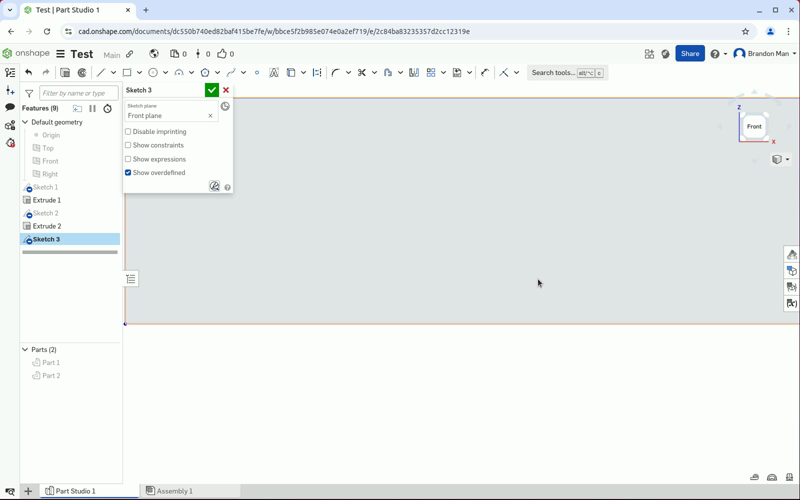
click(538, 278)
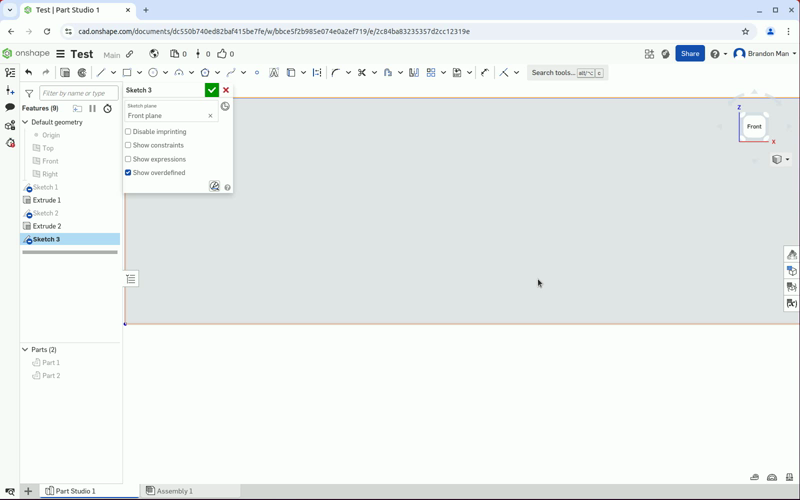
scroll(-6)
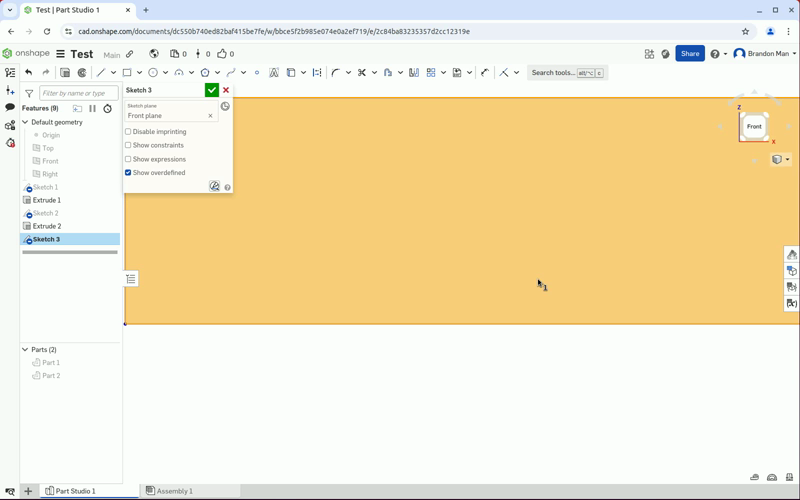
scroll(-6)
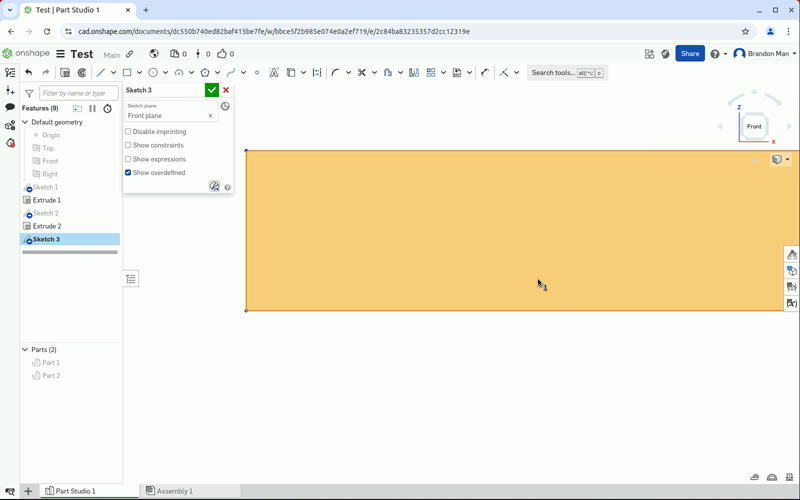
scroll(-6)
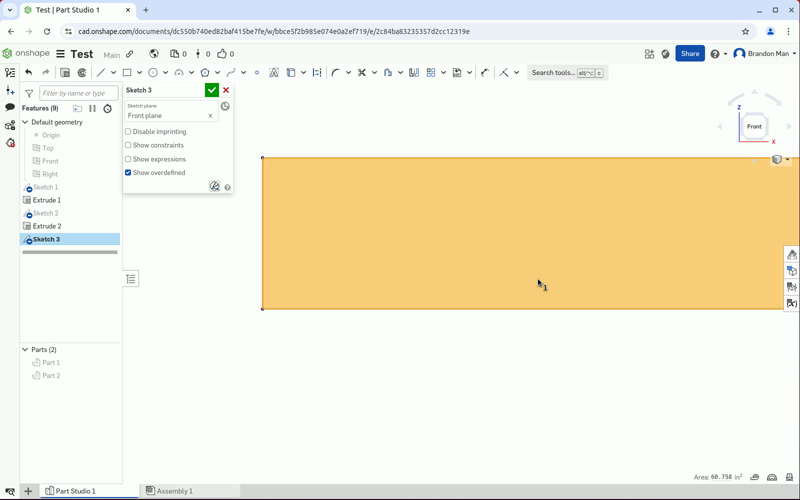
scroll(-6)
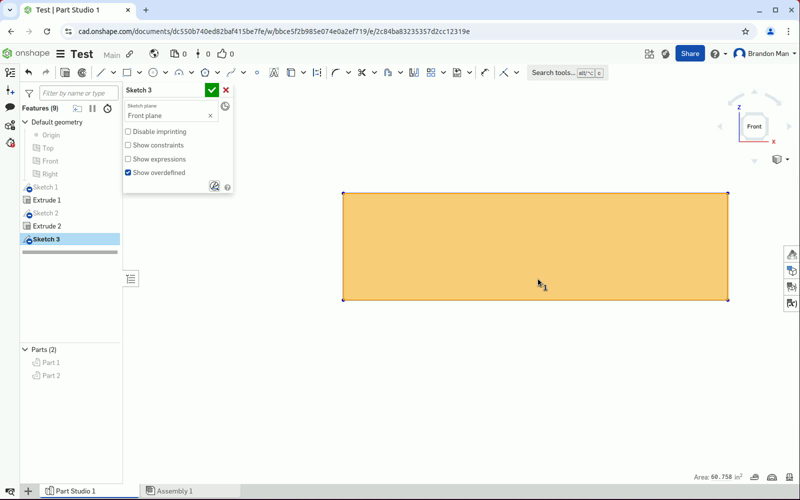
scroll(-6)
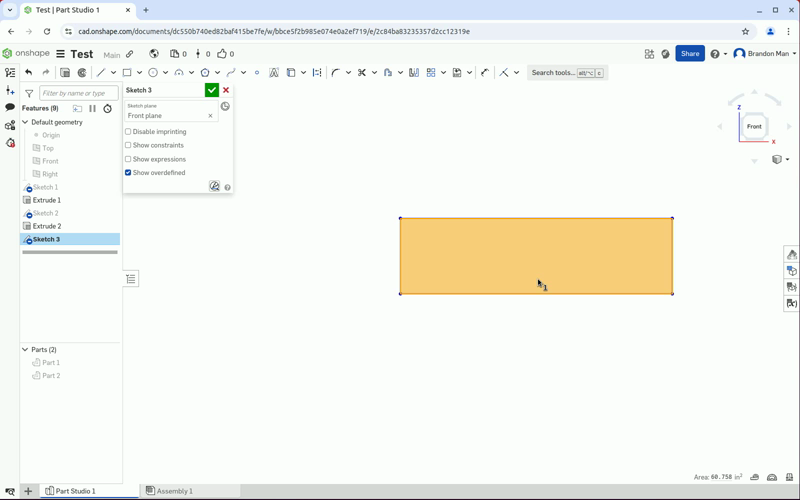
scroll(-6)
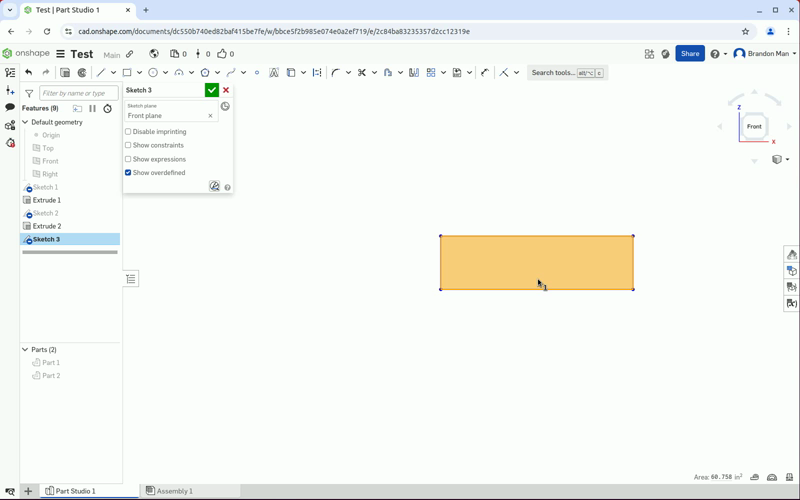
scroll(-6)
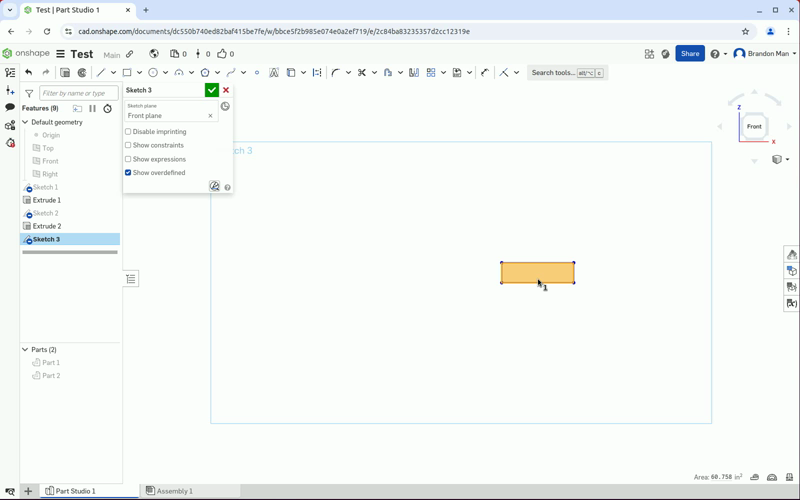
mouse_move(73, 352)
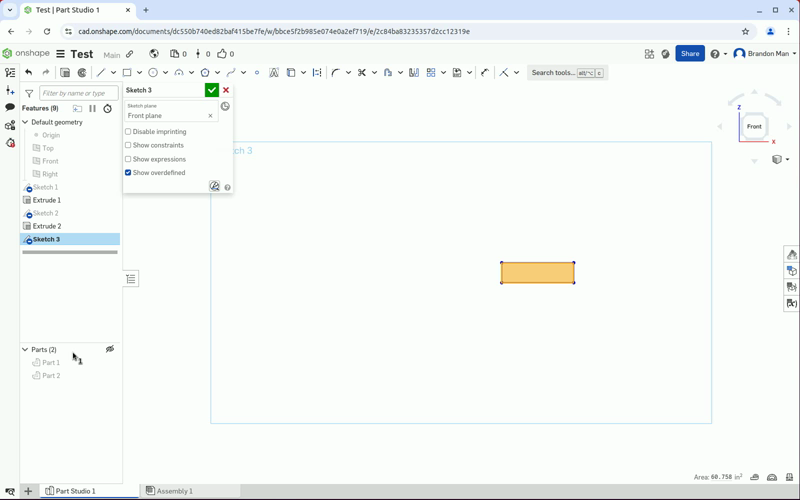
key(shift+y)
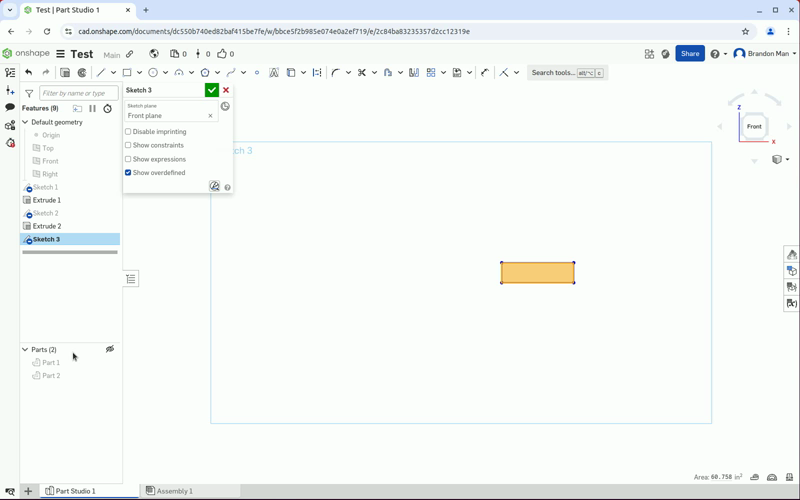
key(shift+e)
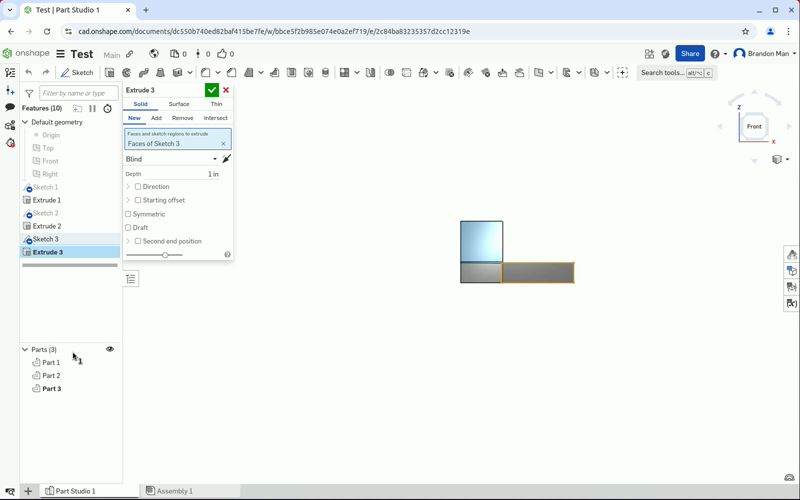
mouse_move(143, 106)
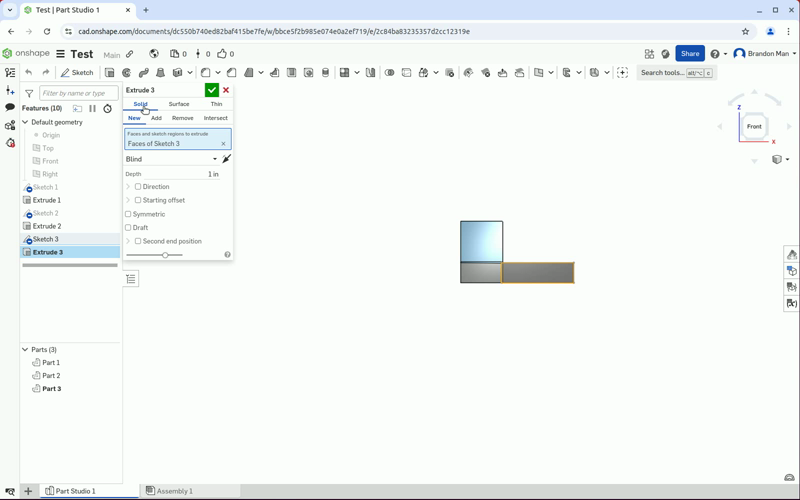
click(143, 106)
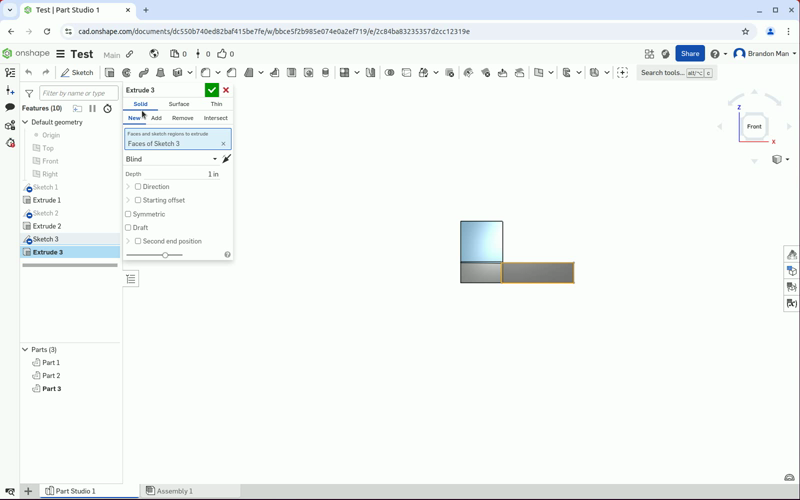
mouse_move(137, 120)
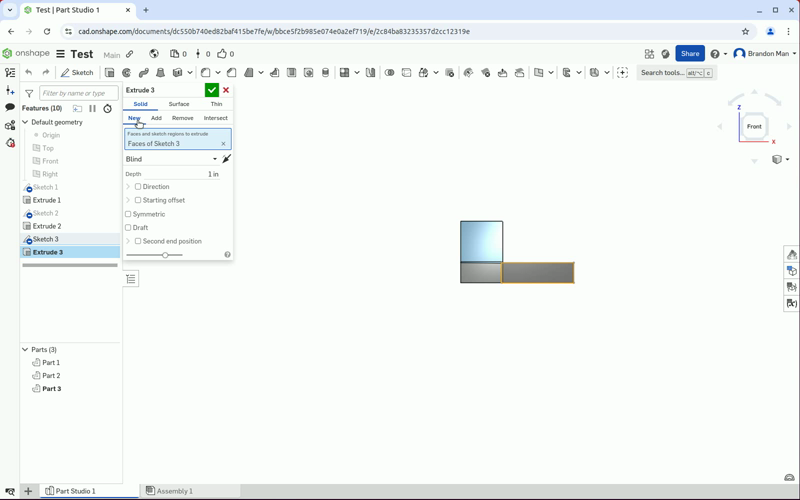
click(137, 120)
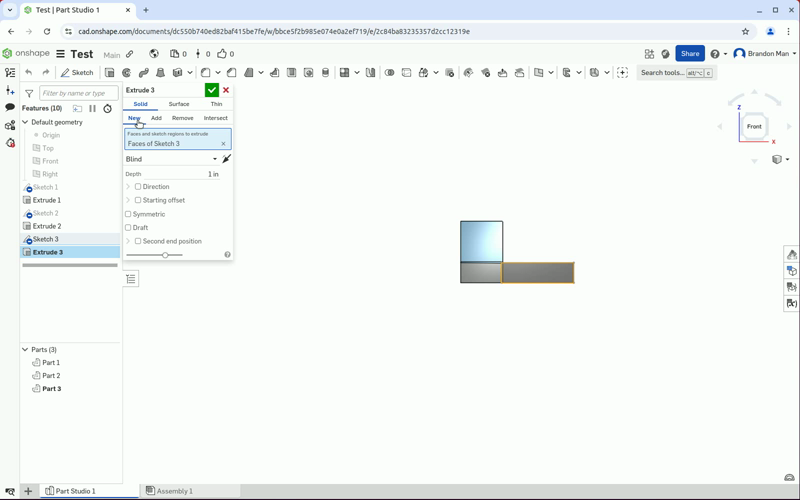
key(tab, 4)
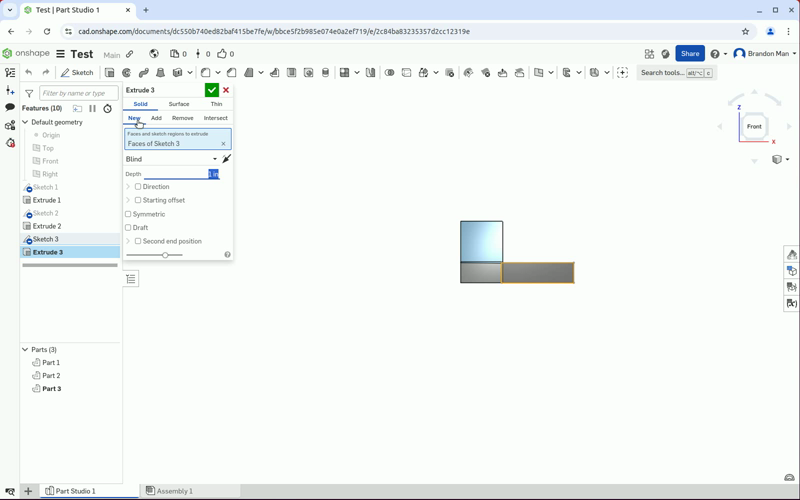
text(8.425)
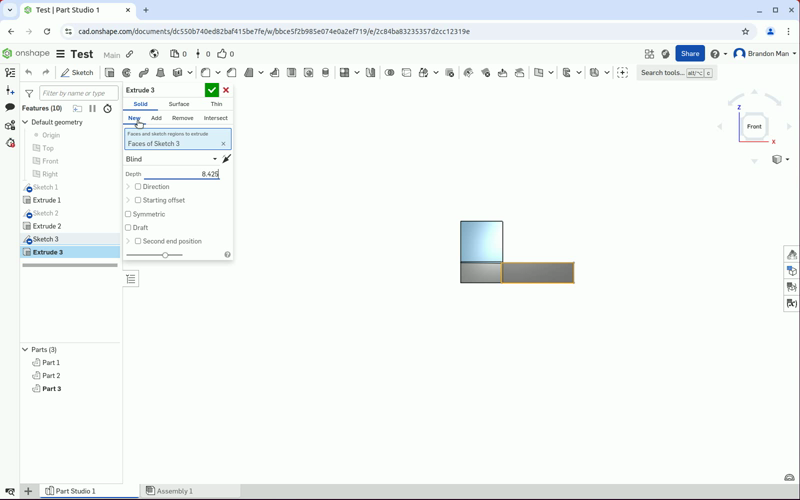
key(enter)
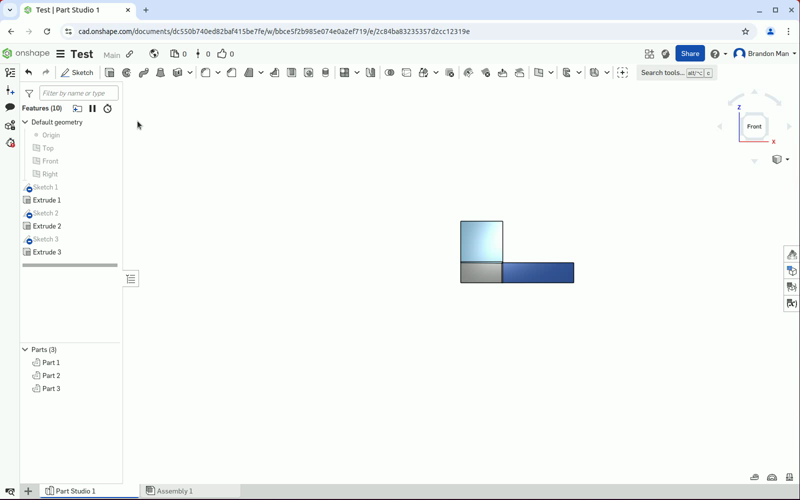
key(shift+h)
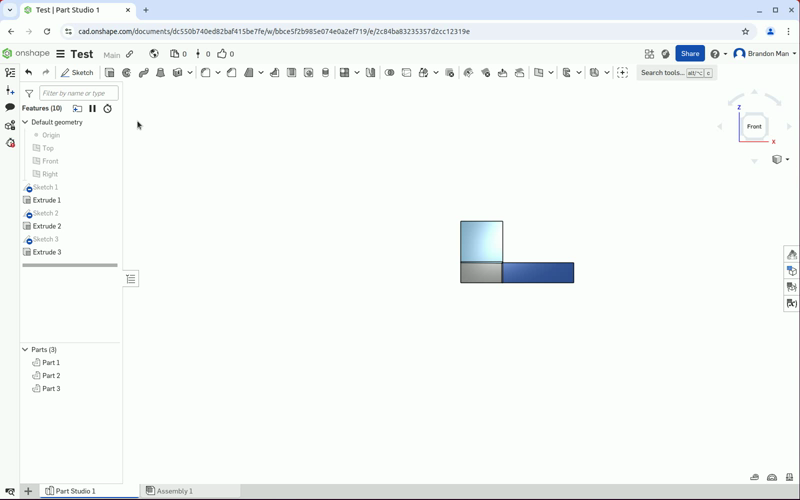
key(shift+h)
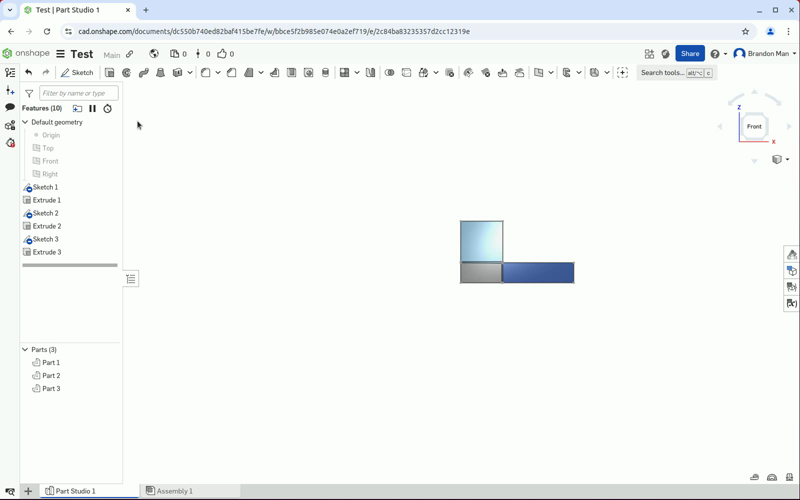
key(shift+7)
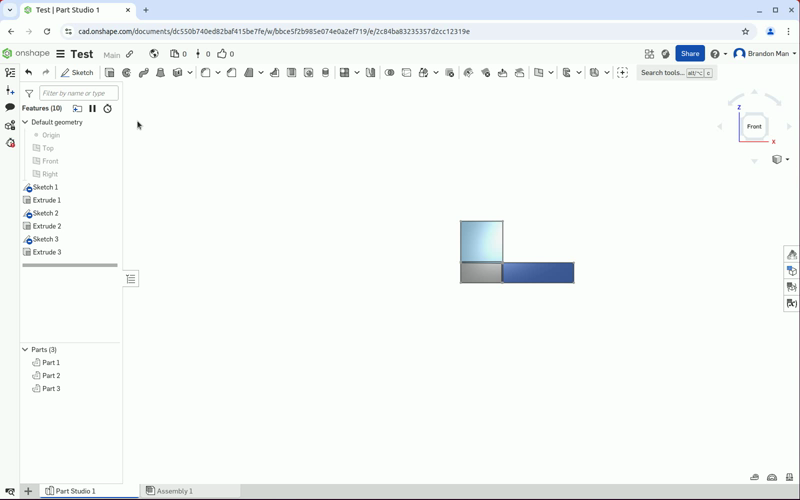
key(left, 2)
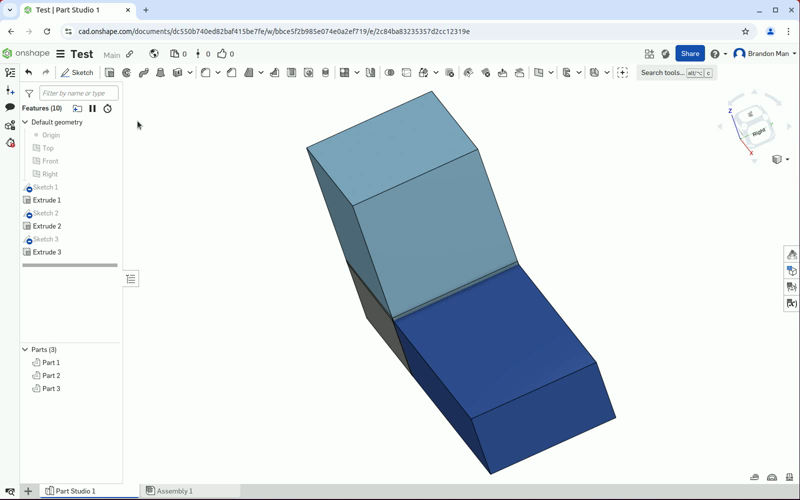
key(down, 2)
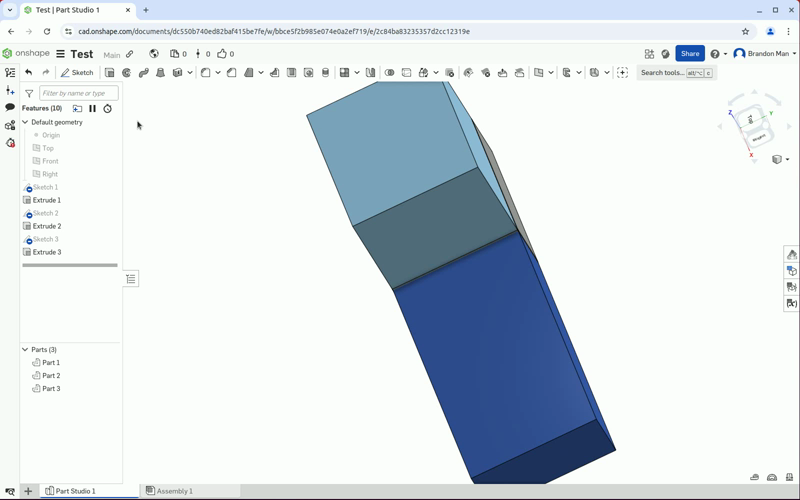
key(up, 2)
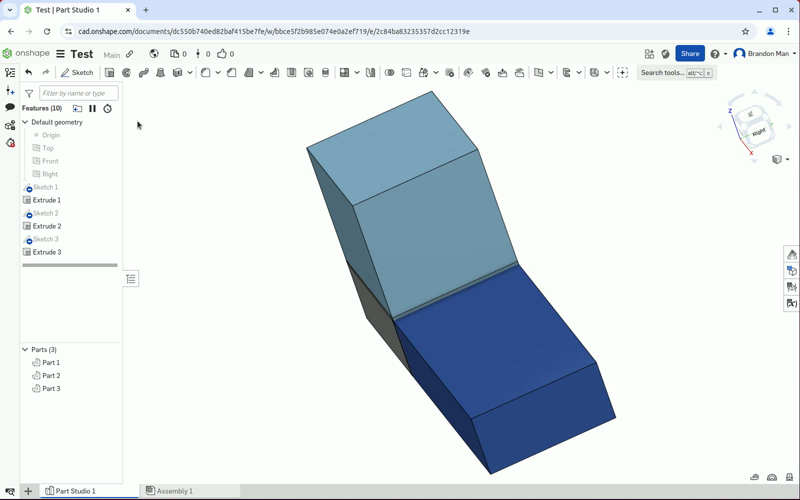
key(right, 2)
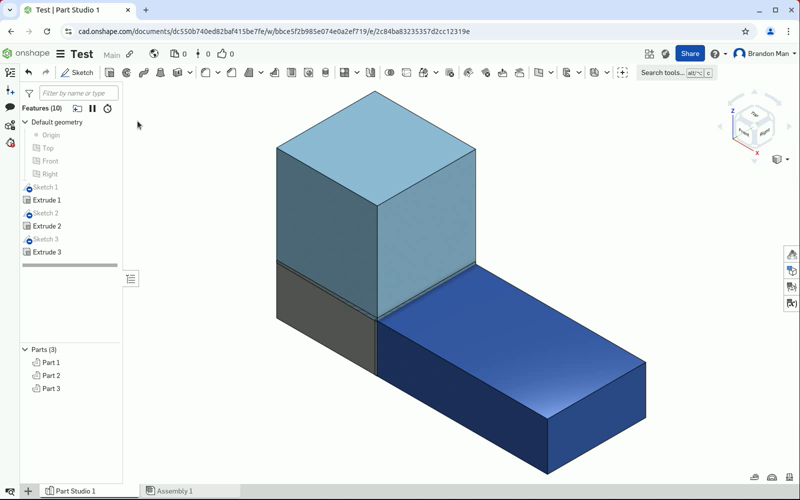
mouse_move(73, 189)
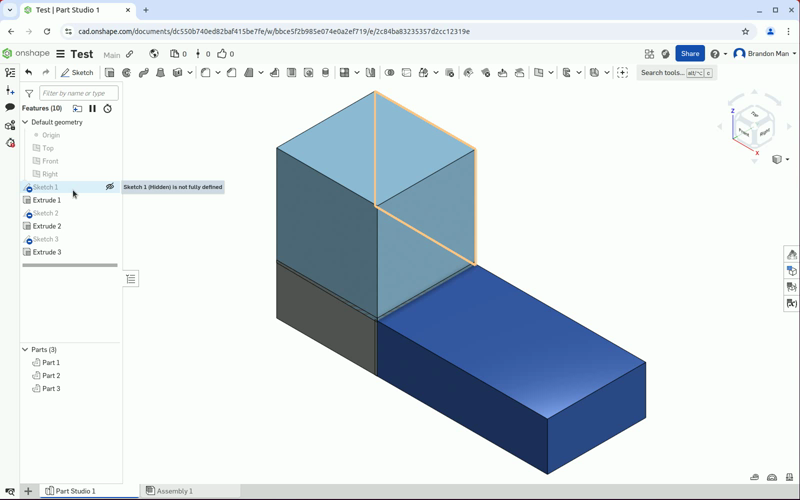
click(73, 189)